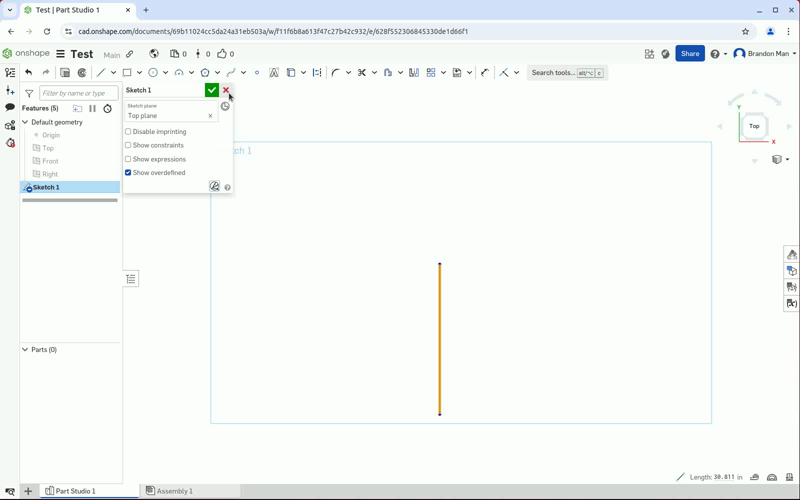
key(shift+h)
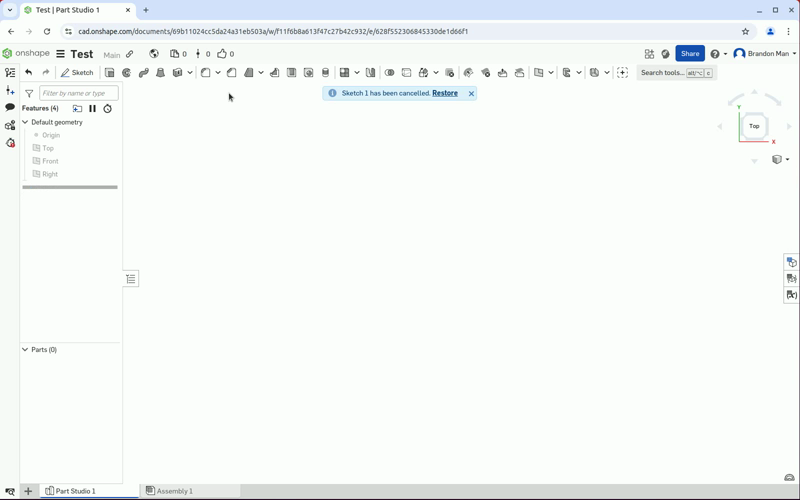
mouse_move(73, 352)
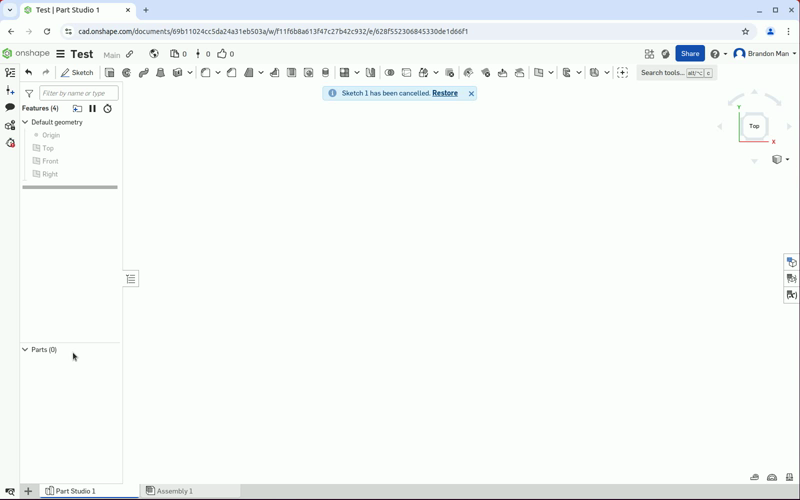
key(y)
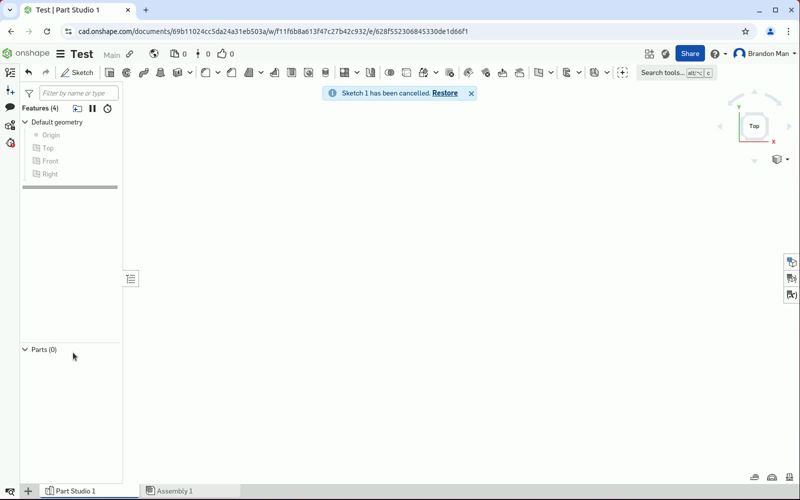
key(shift+p)
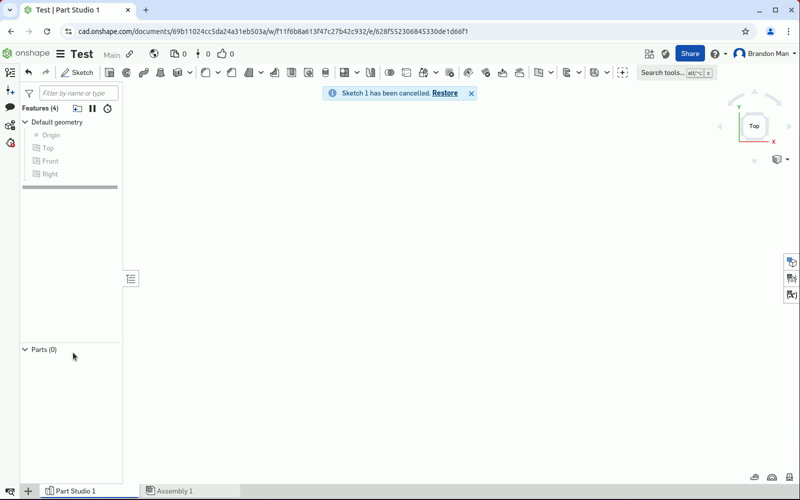
key(space)
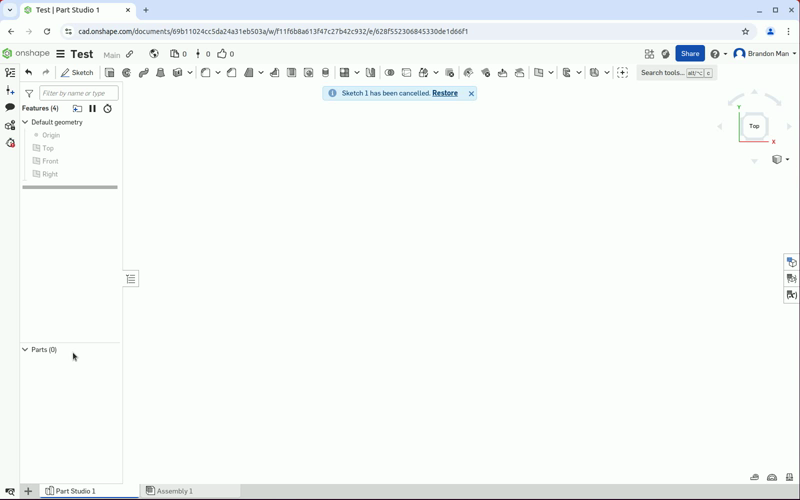
key_down(shift)
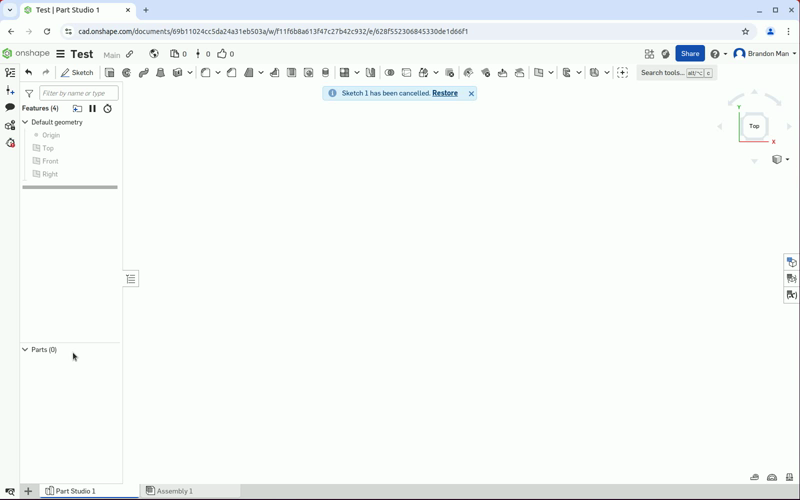
key(up)
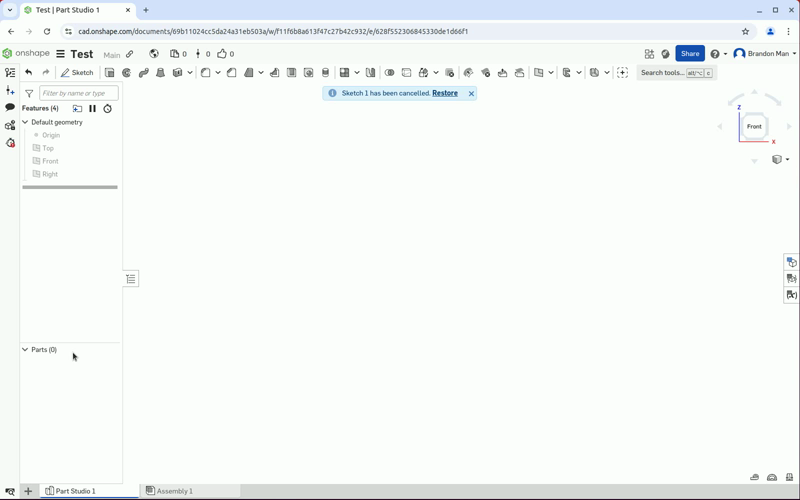
key_up(shift)
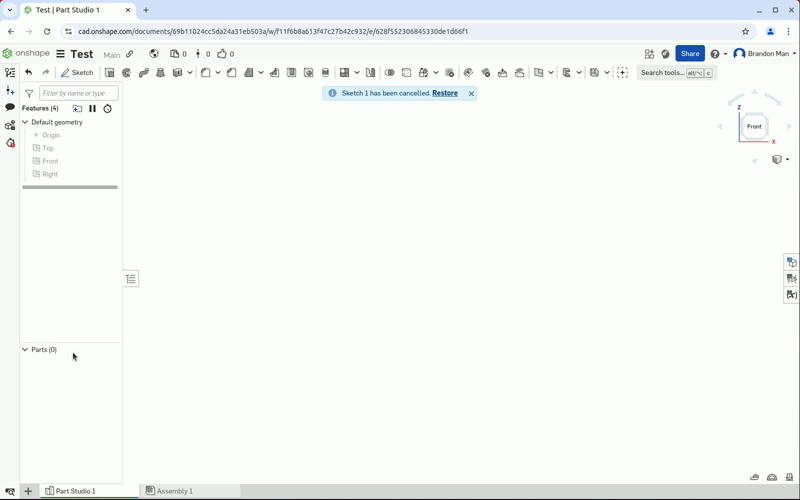
mouse_move(73, 352)
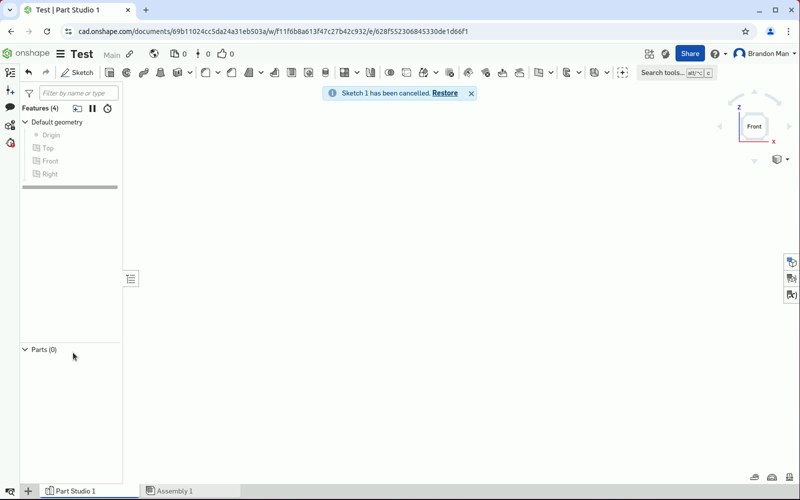
key(shift+y)
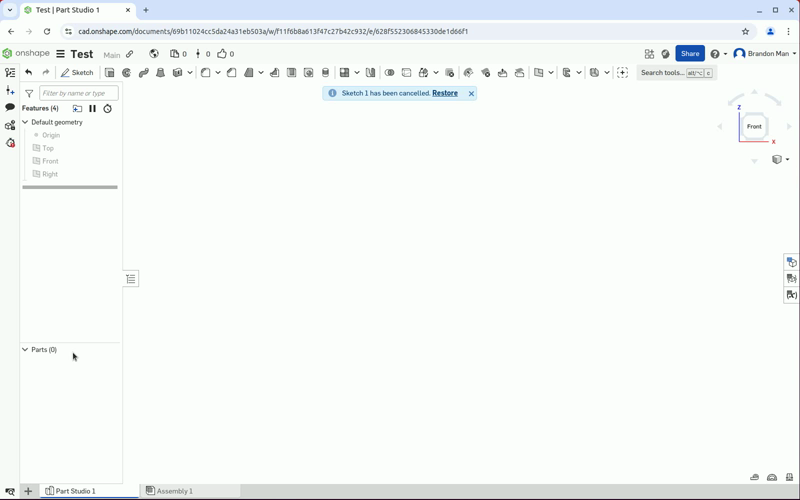
key(shift+s)
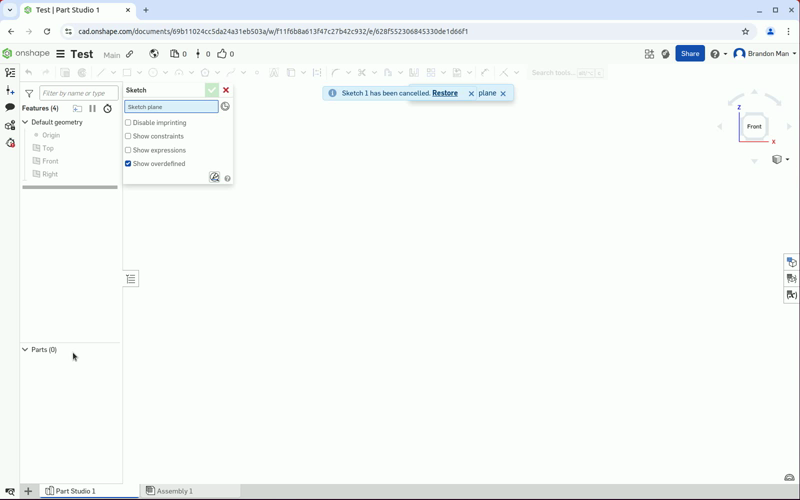
mouse_move(73, 163)
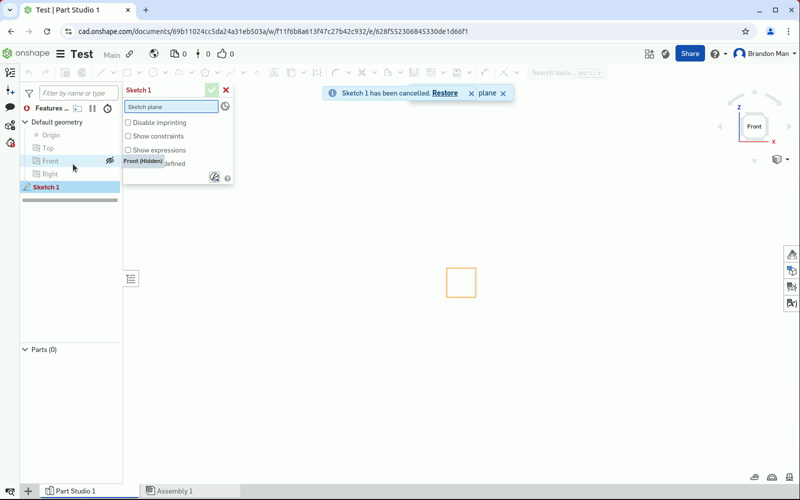
click(73, 163)
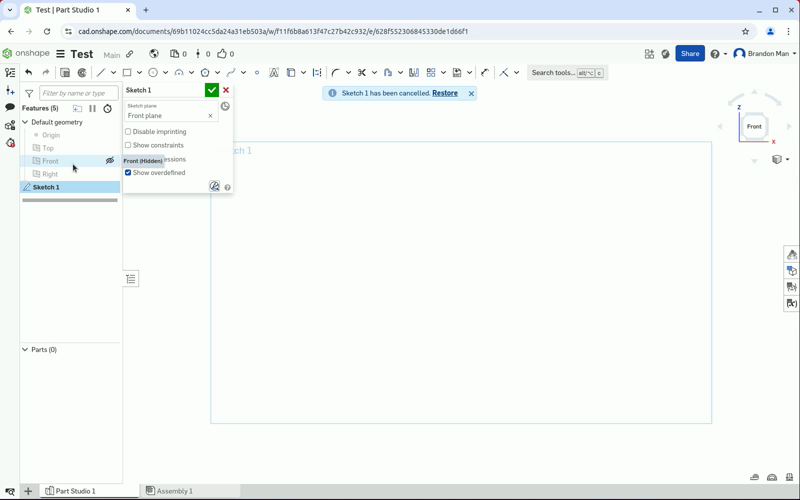
mouse_move(73, 352)
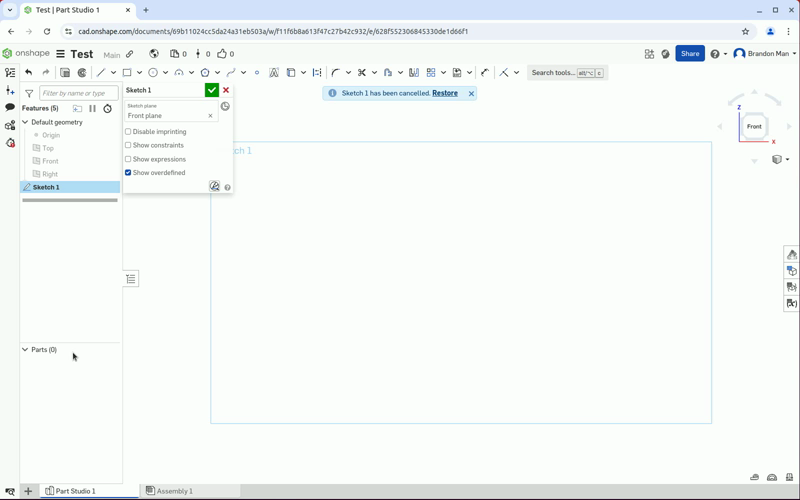
key(y)
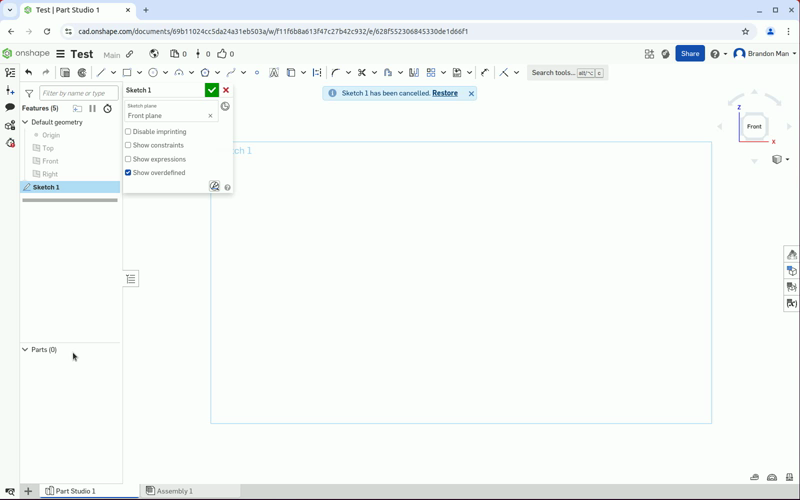
key(l)
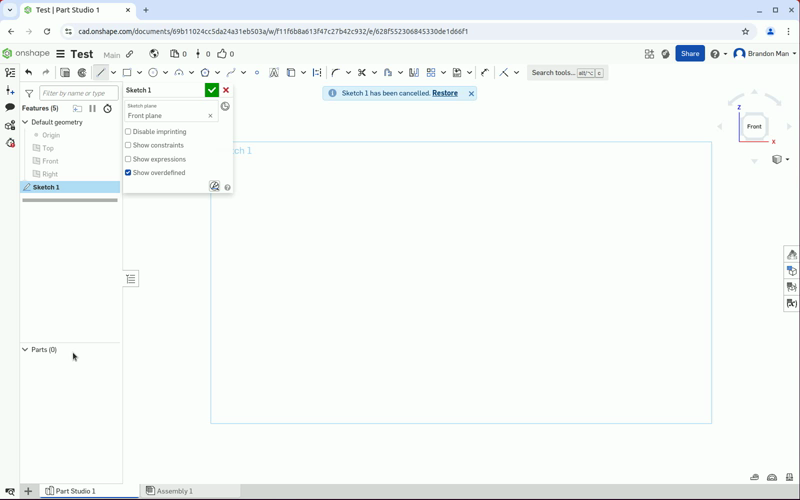
key_down(shift)
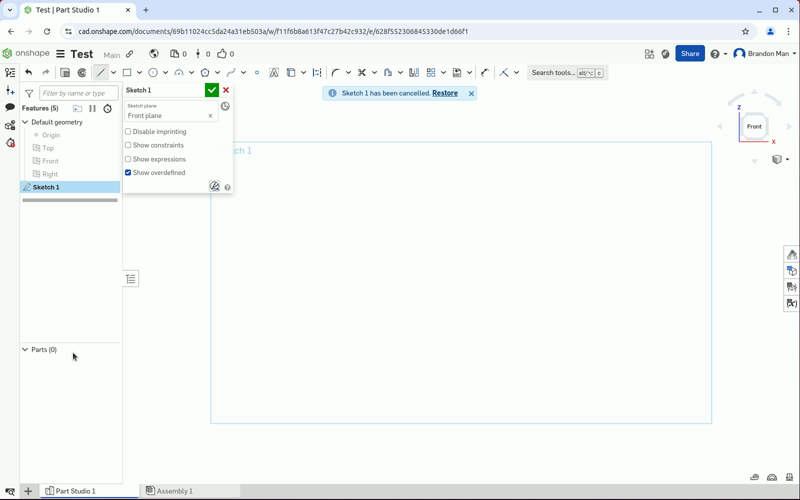
mouse_move(374, 205)
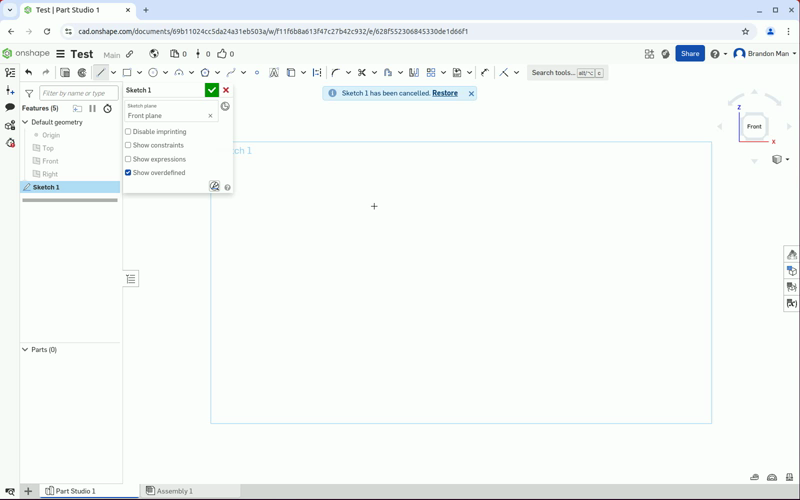
click(374, 205)
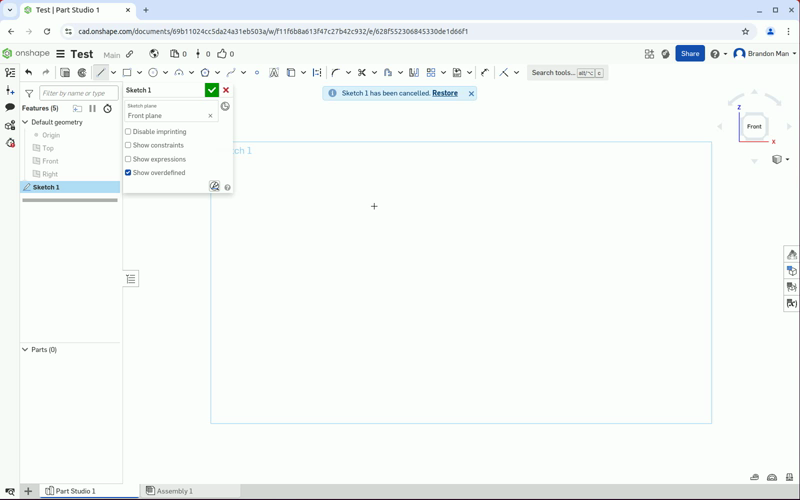
key_up(shift)
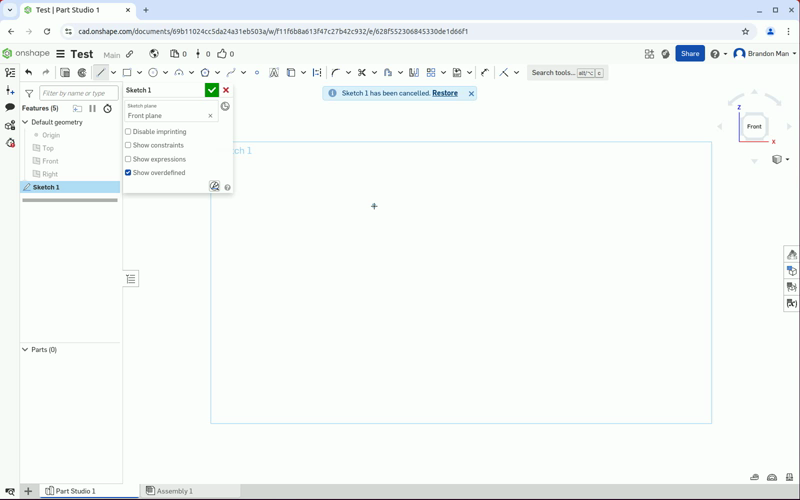
key_down(shift)
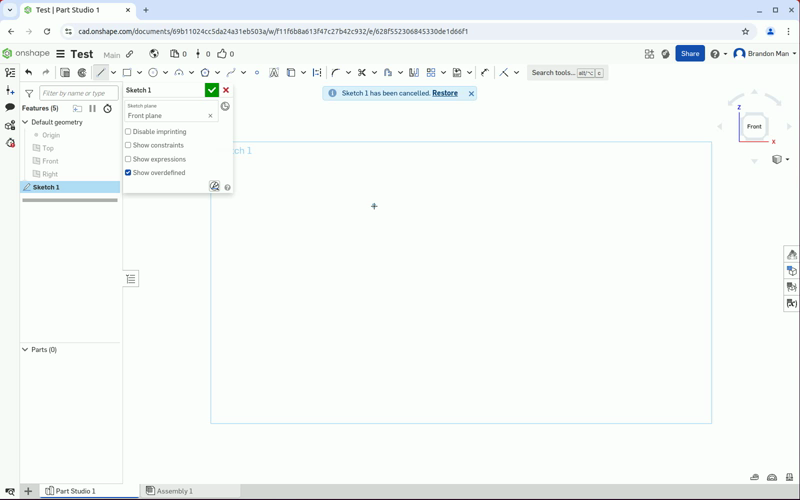
mouse_move(404, 205)
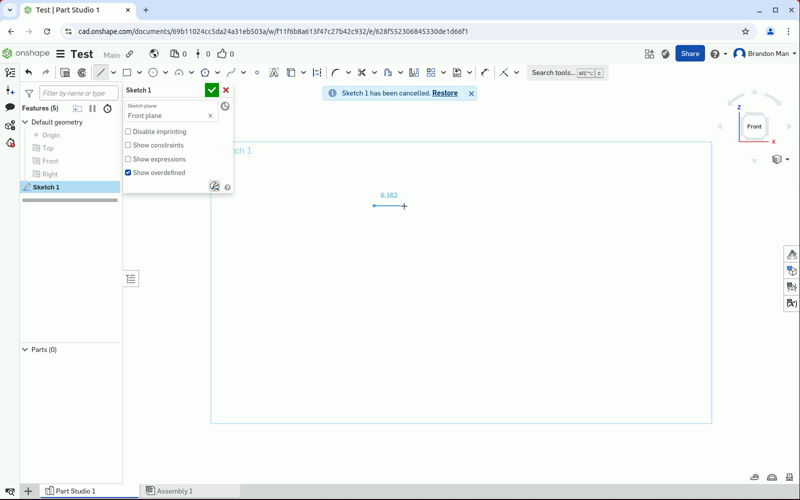
mouse_move(390, 205)
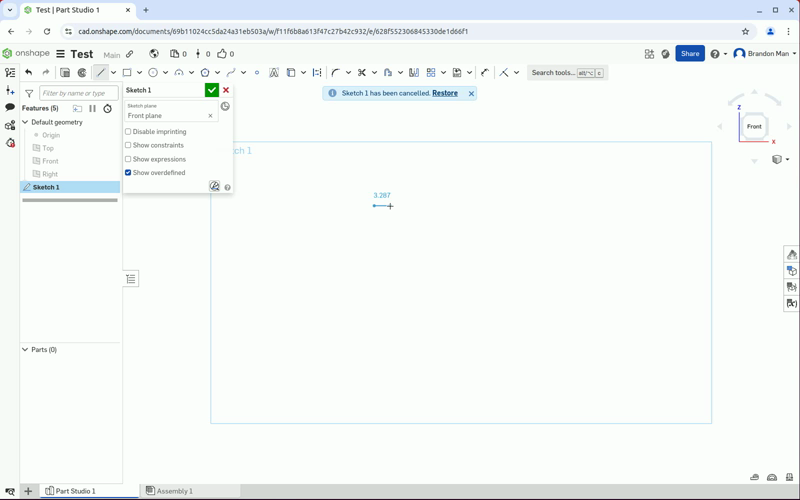
click(390, 205)
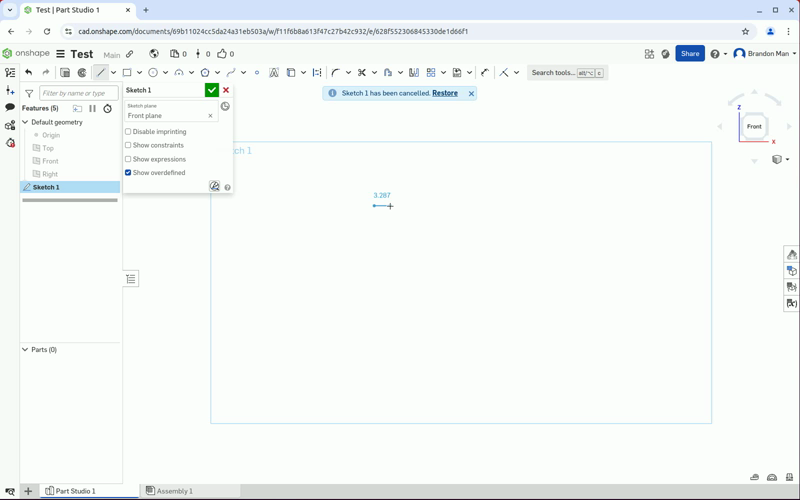
key_up(shift)
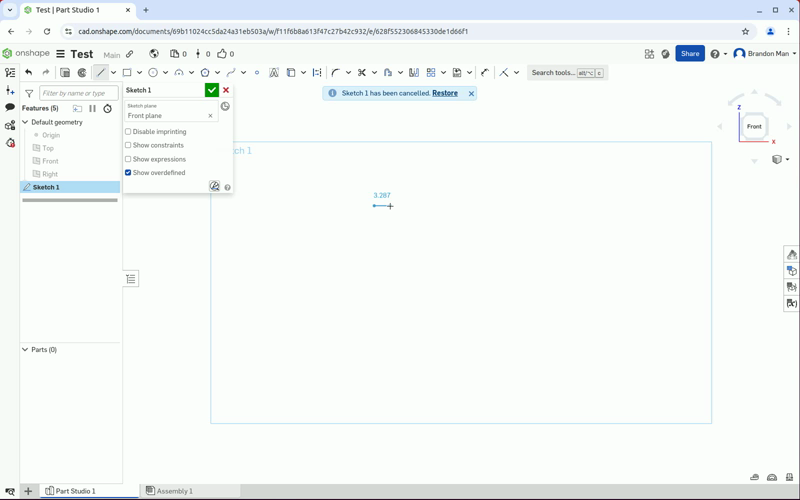
key_down(shift)
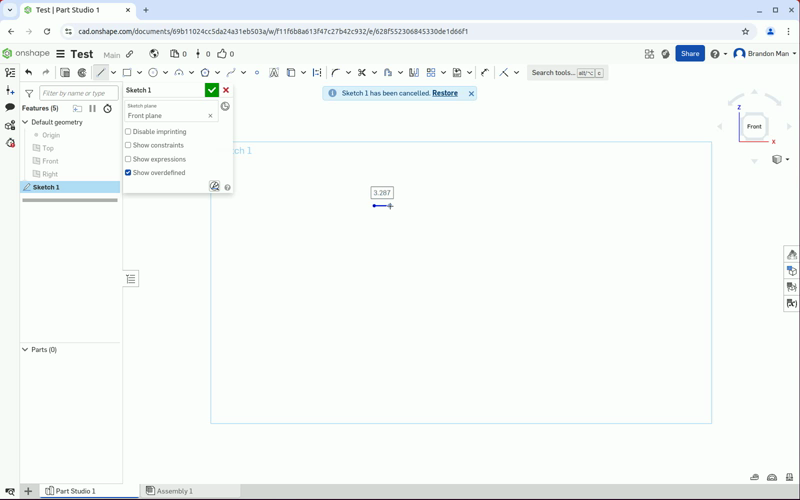
mouse_move(420, 205)
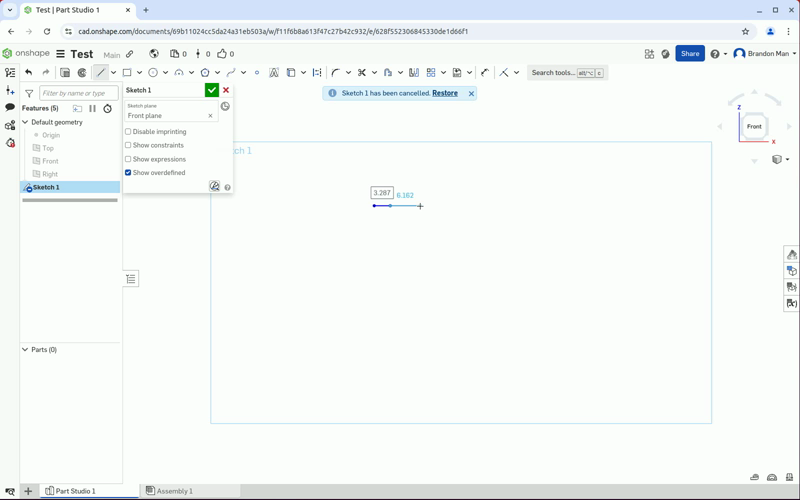
mouse_move(390, 186)
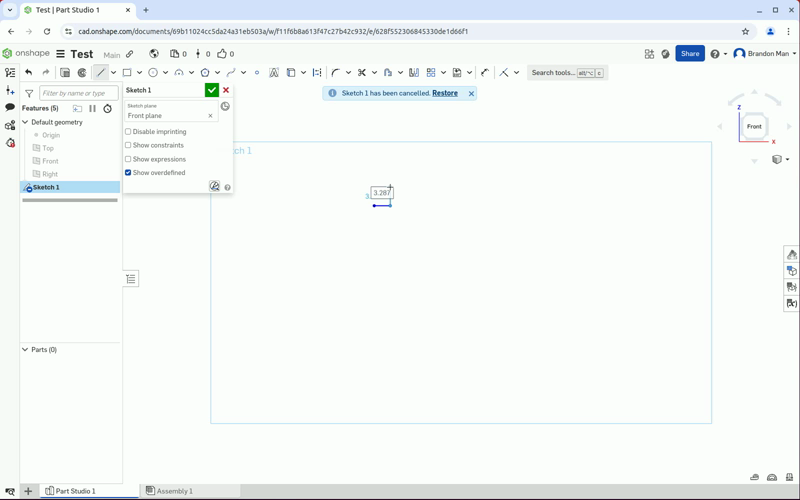
click(390, 186)
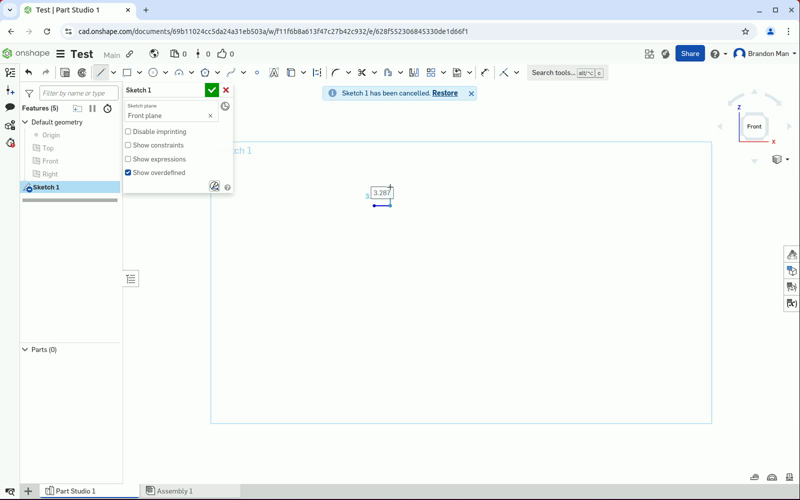
key_up(shift)
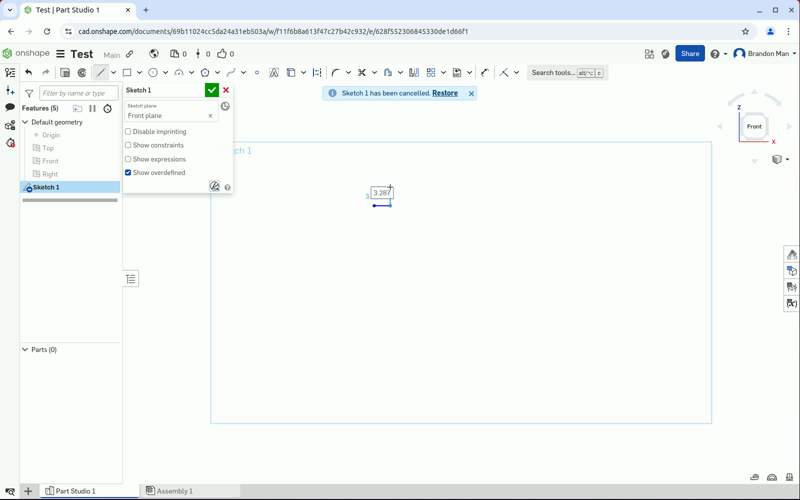
key_down(shift)
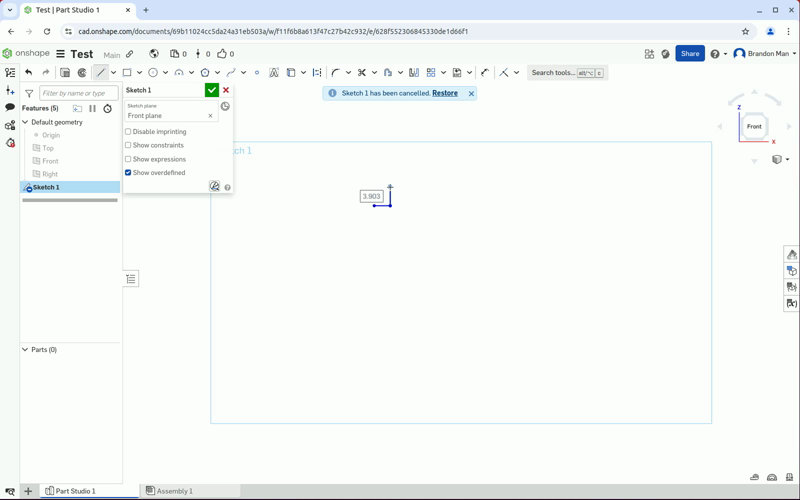
mouse_move(461, 186)
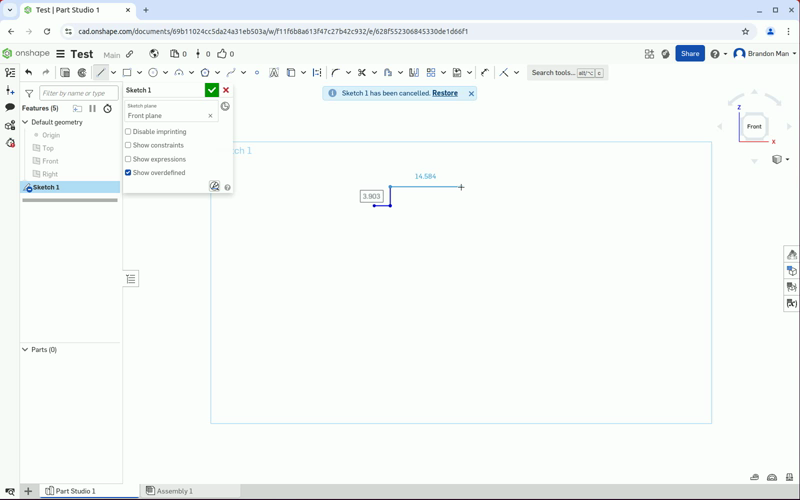
click(461, 186)
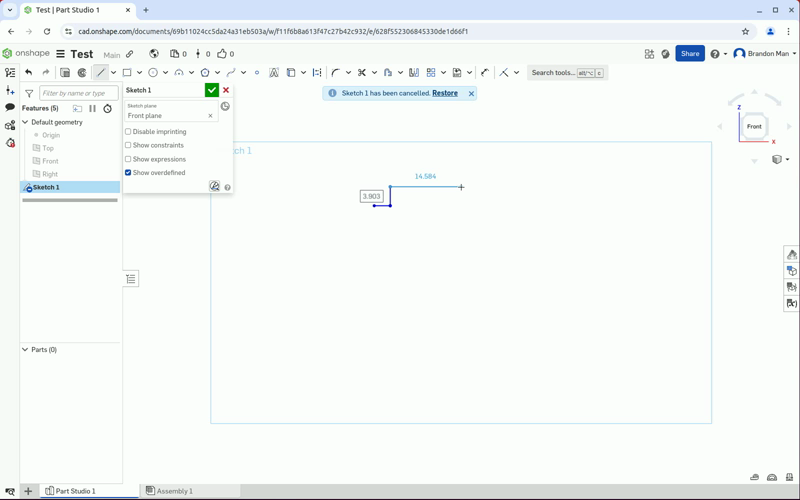
key_up(shift)
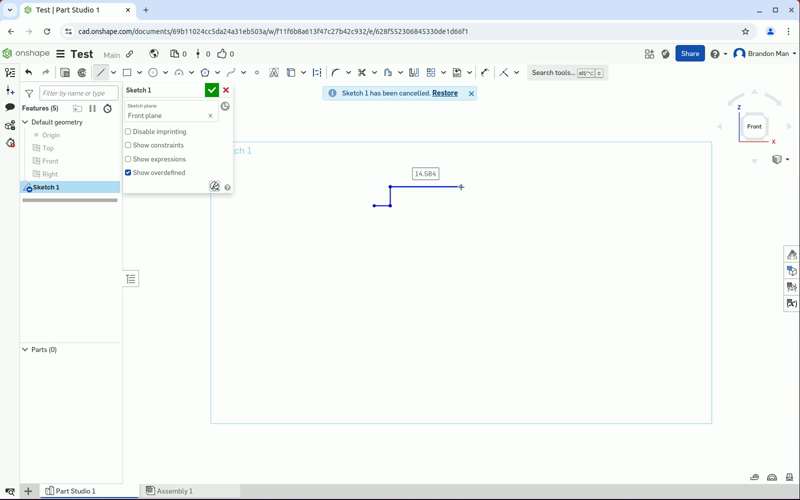
key_down(shift)
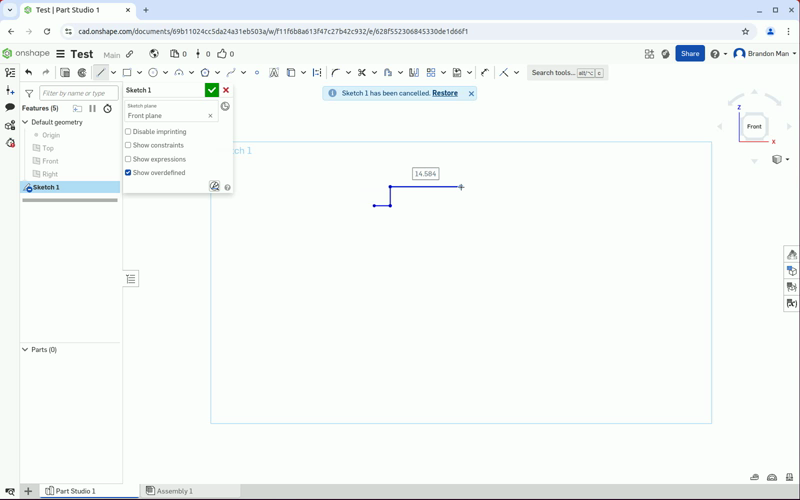
mouse_move(461, 283)
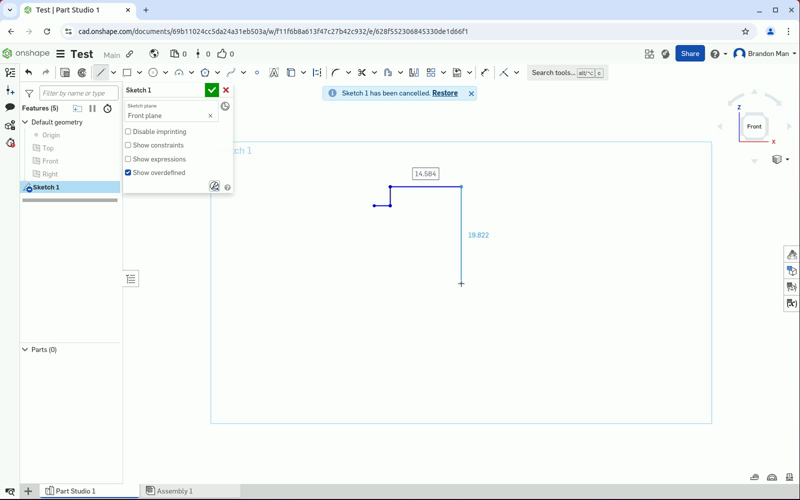
click(461, 283)
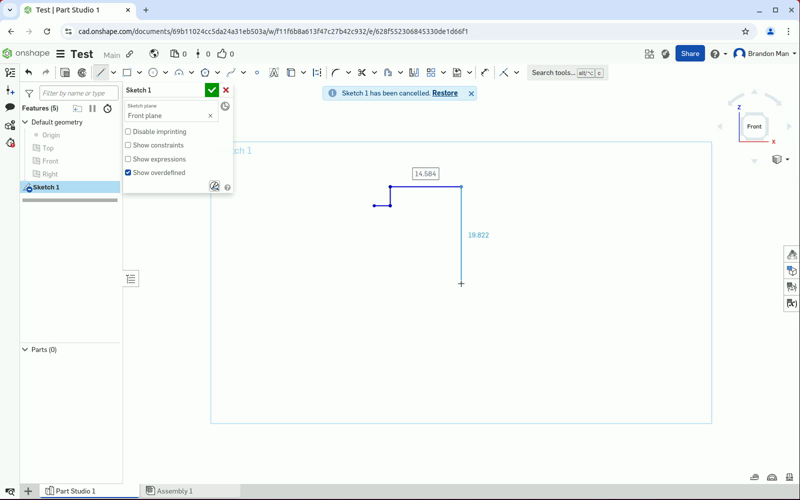
key_up(shift)
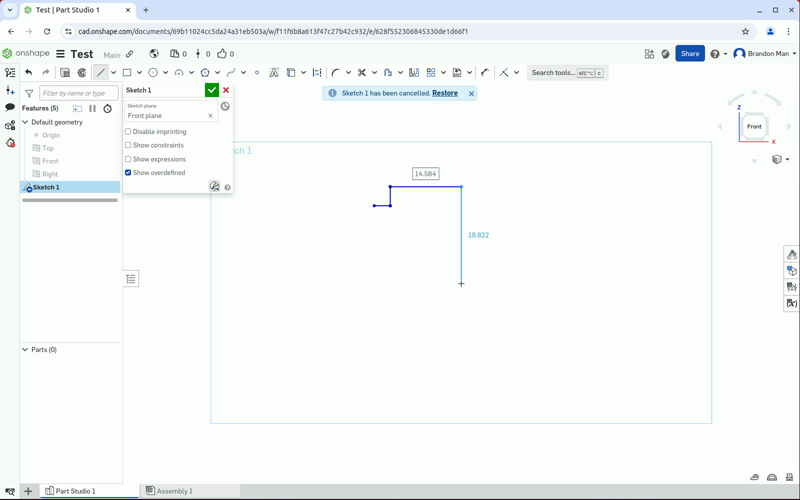
key_down(shift)
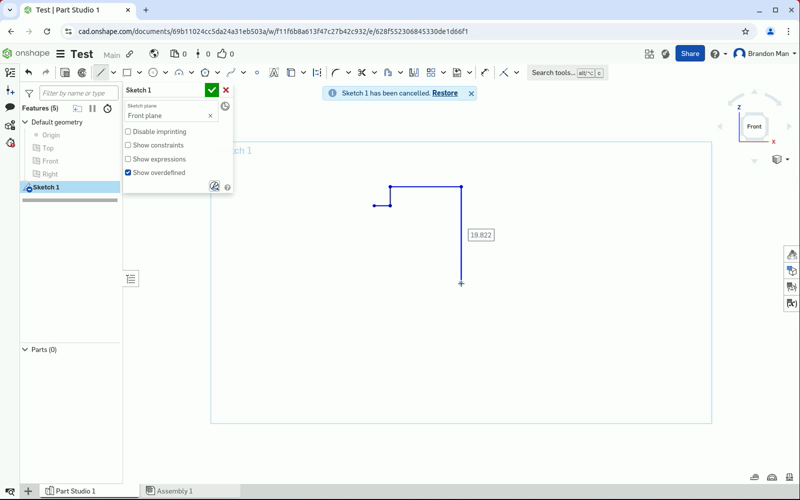
mouse_move(491, 283)
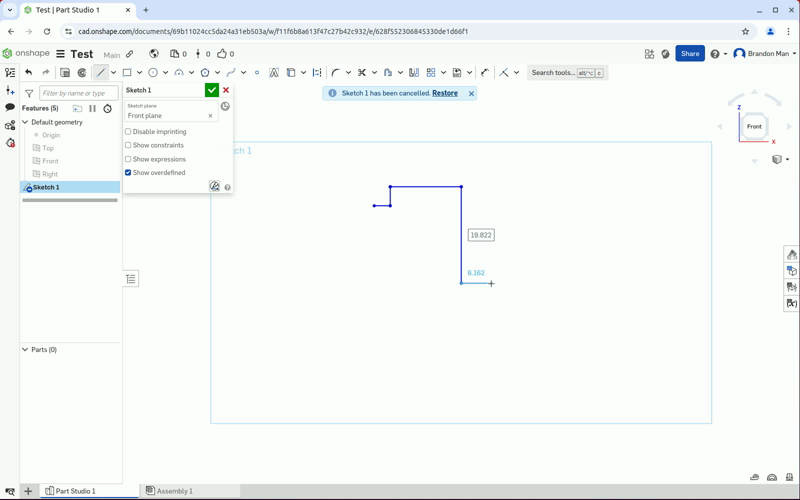
mouse_move(416, 299)
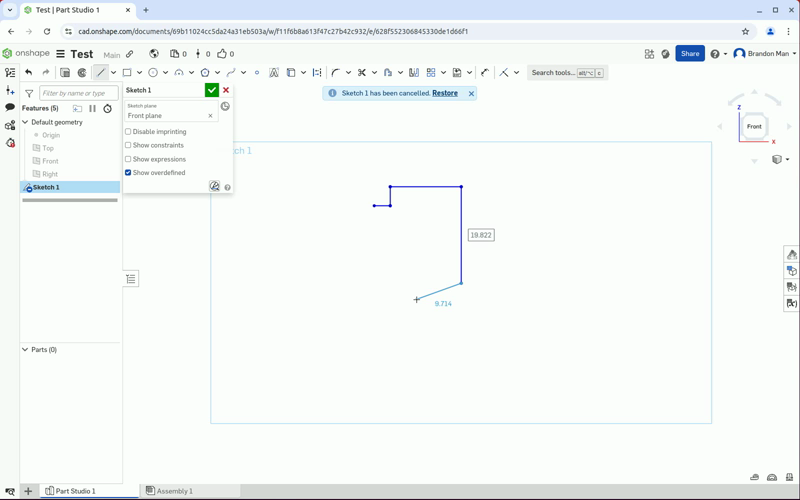
click(416, 299)
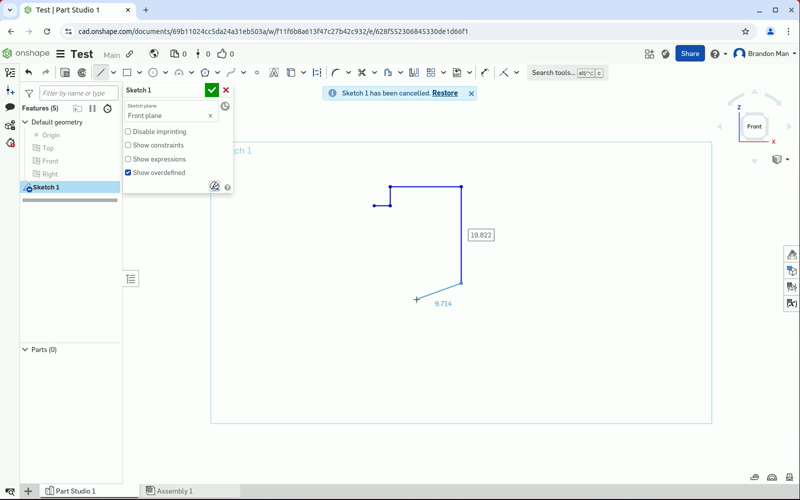
key_up(shift)
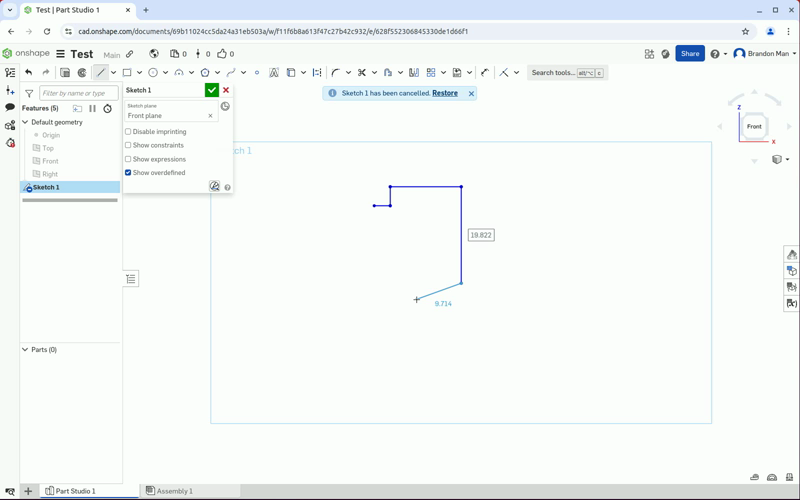
key_down(shift)
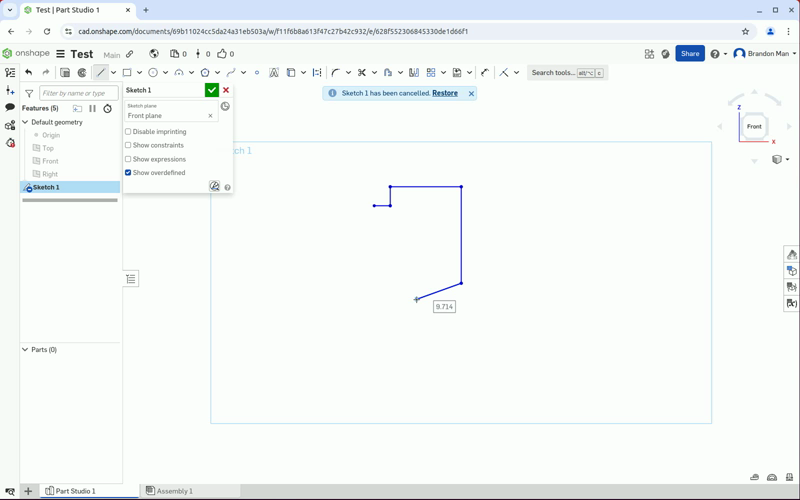
mouse_move(447, 299)
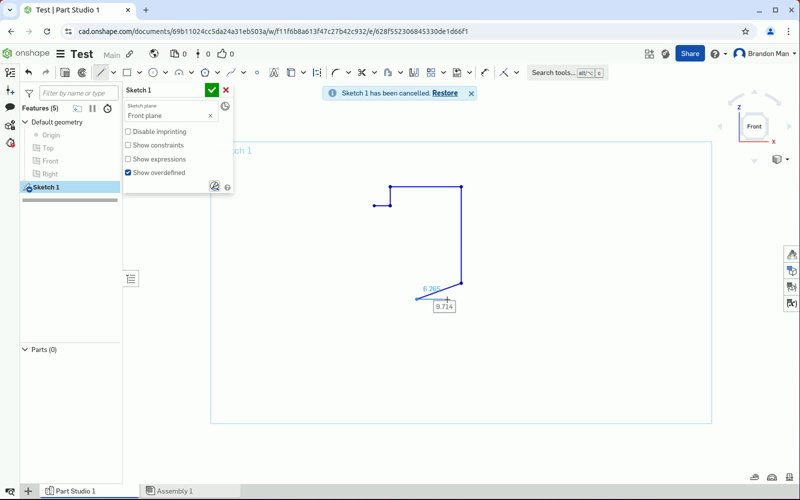
mouse_move(406, 299)
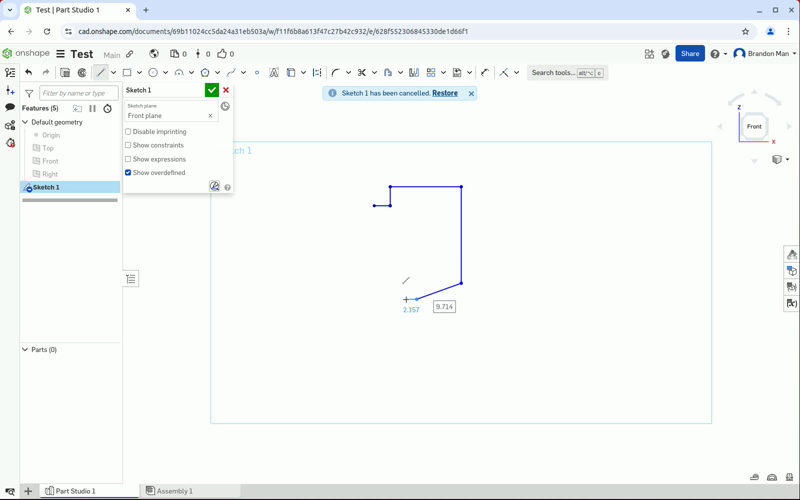
click(406, 299)
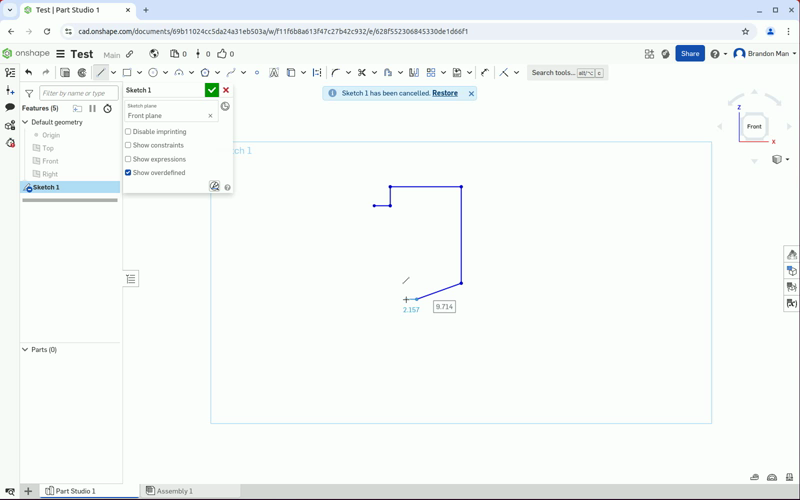
key_up(shift)
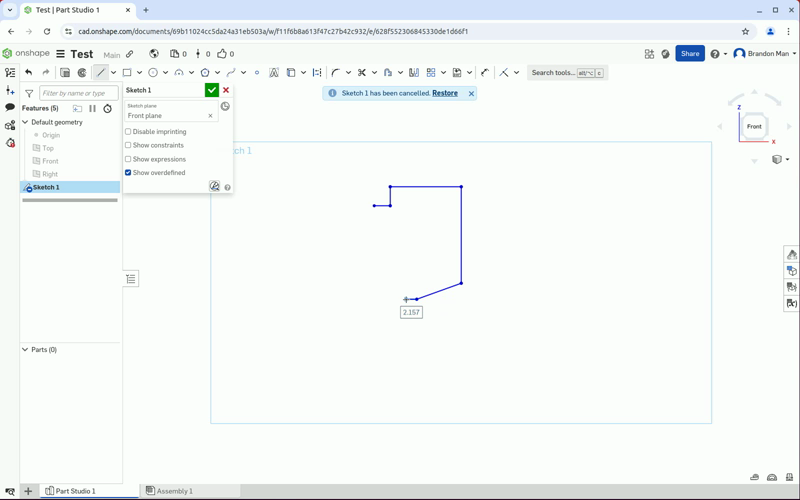
key_down(shift)
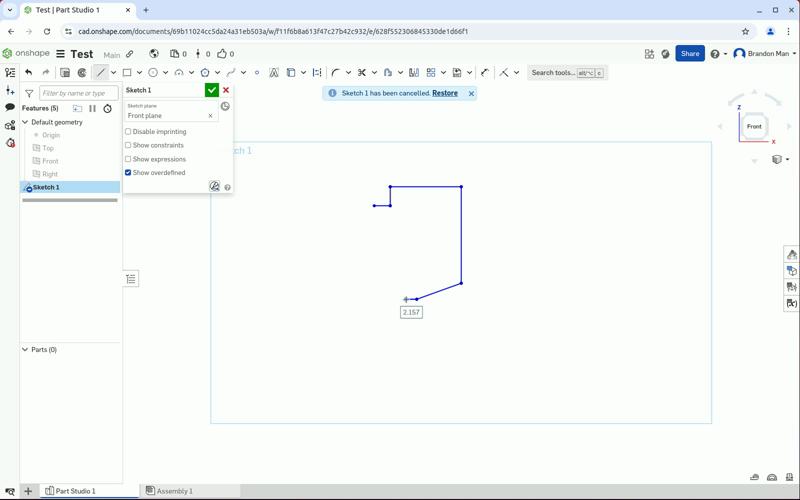
mouse_move(436, 299)
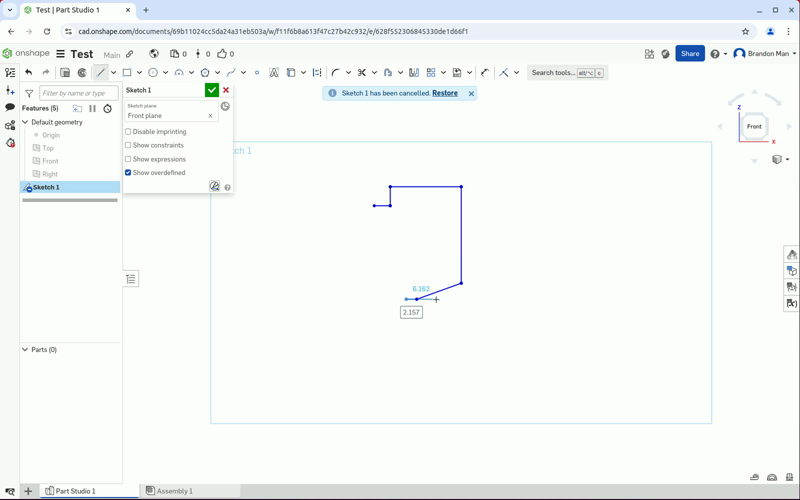
mouse_move(406, 315)
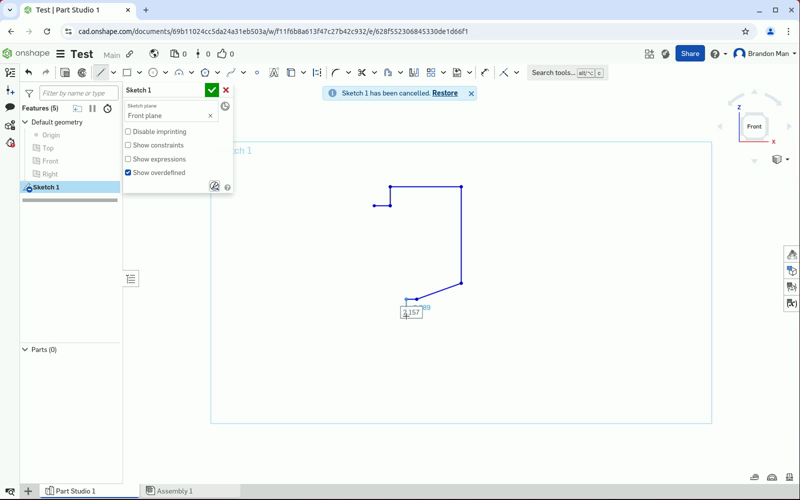
click(406, 315)
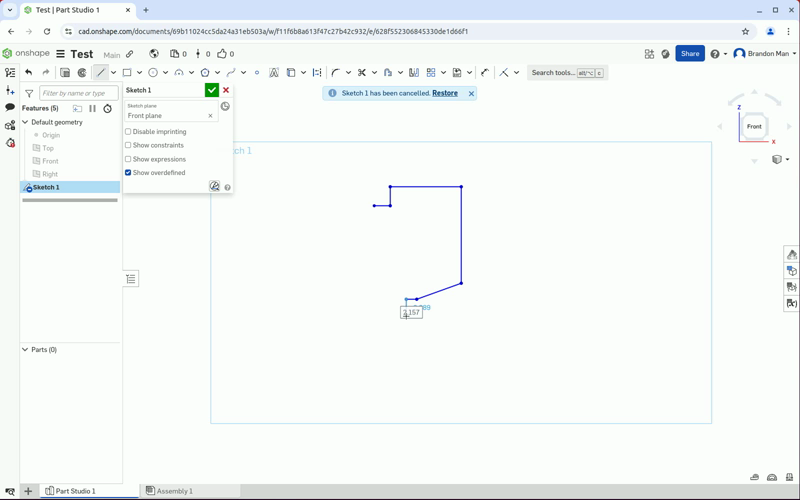
key_up(shift)
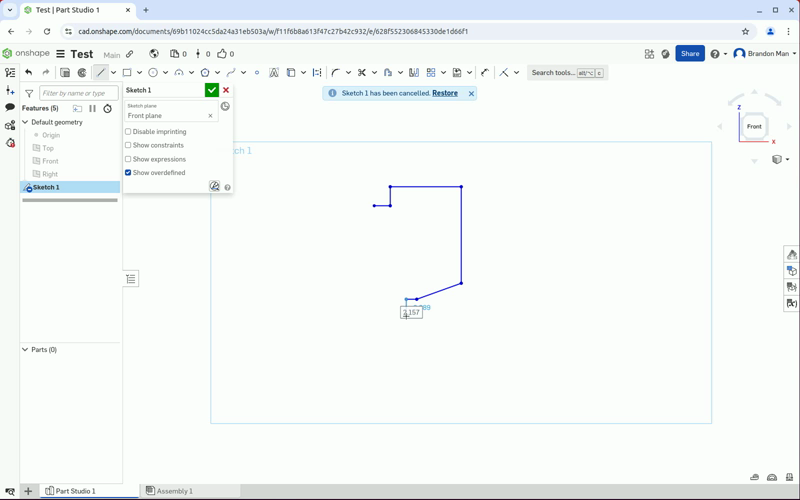
key_down(shift)
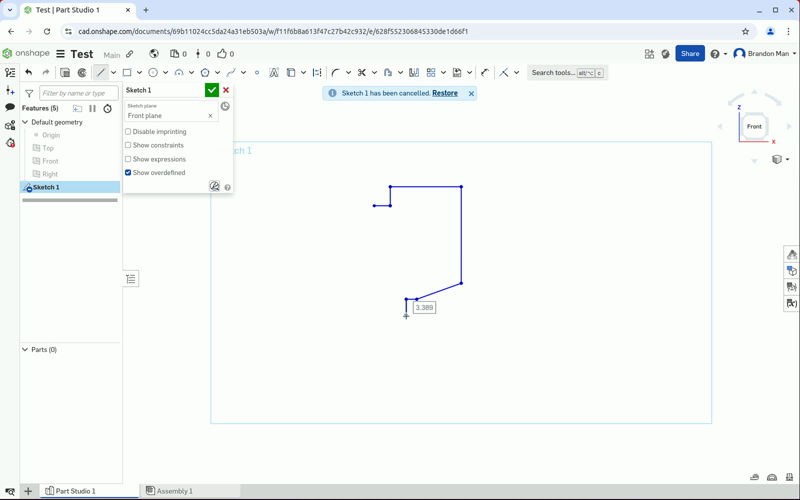
mouse_move(436, 315)
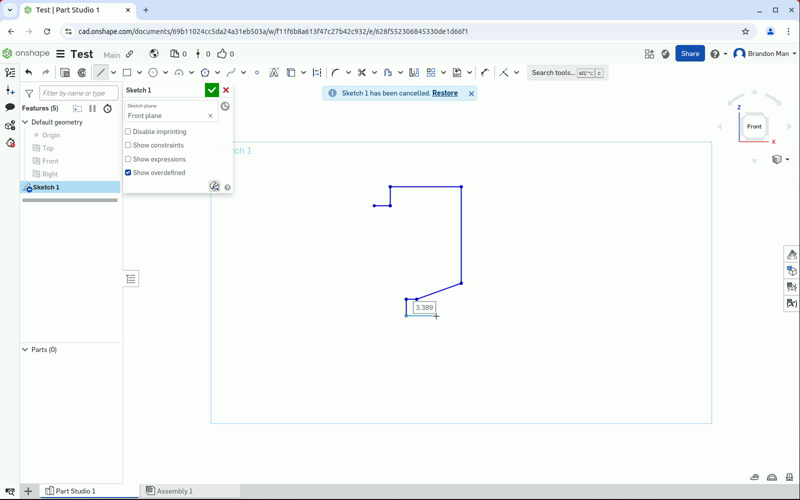
mouse_move(420, 315)
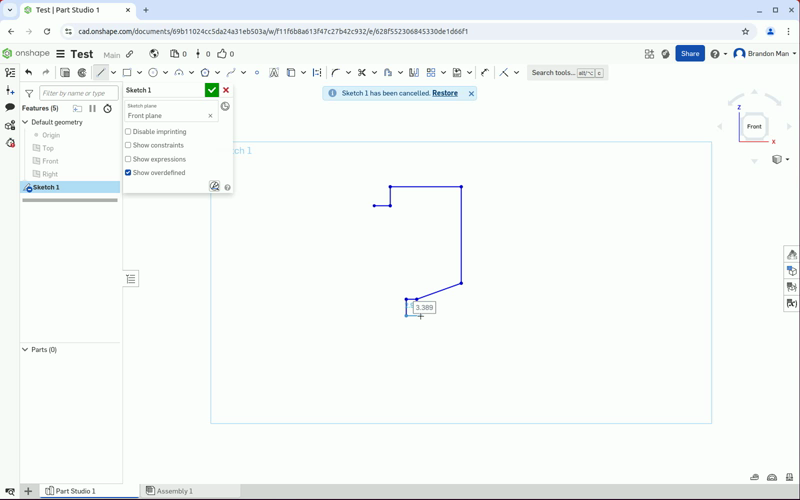
click(420, 315)
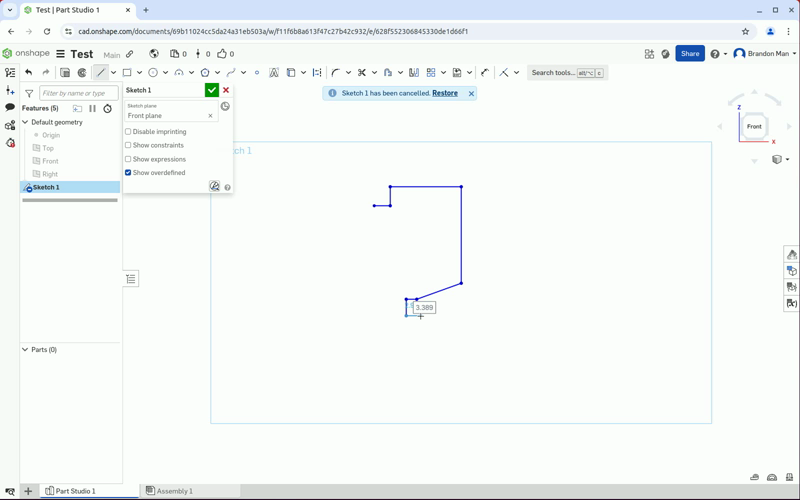
key_up(shift)
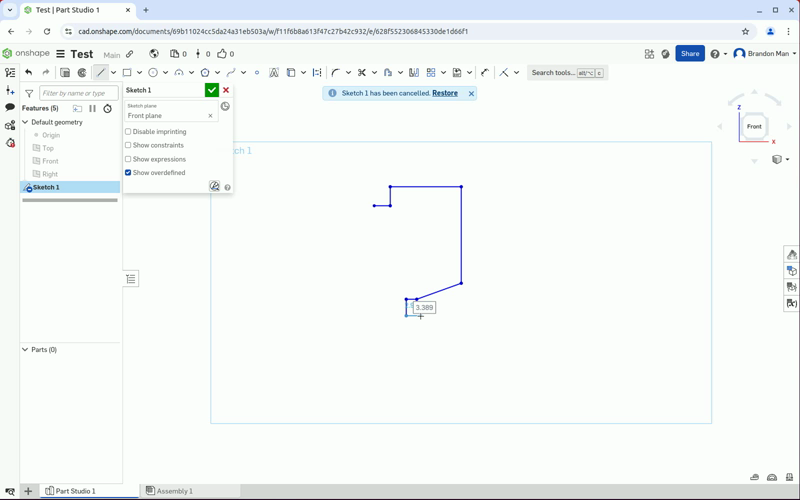
key_down(shift)
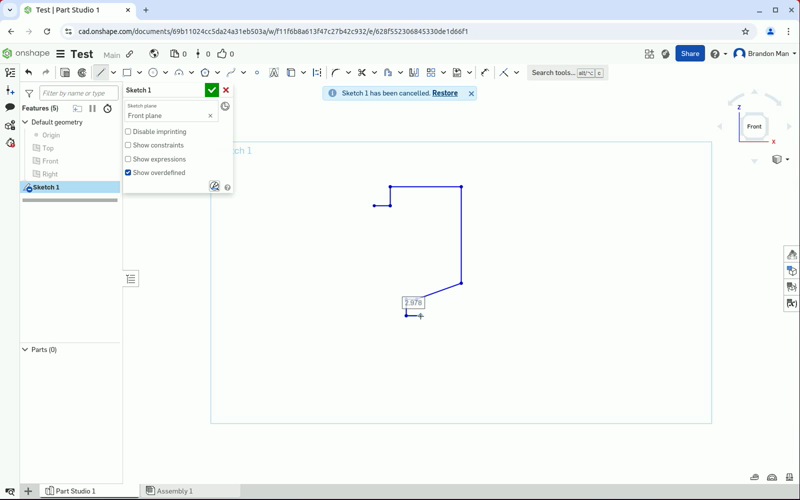
mouse_move(477, 294)
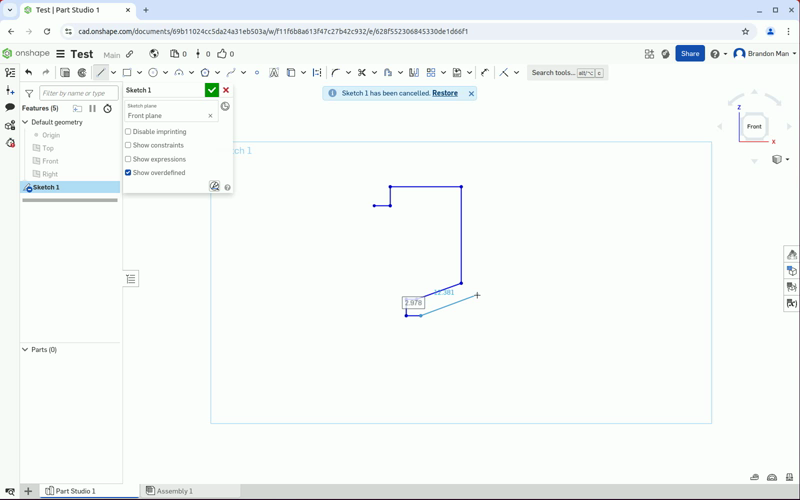
click(477, 294)
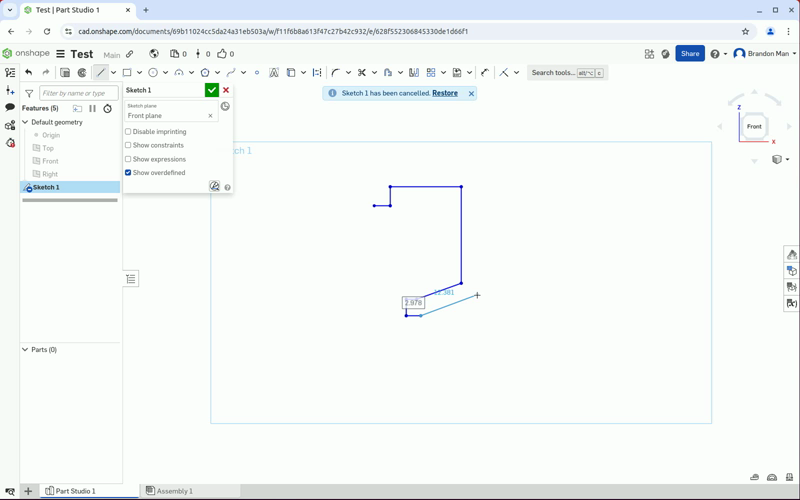
key_up(shift)
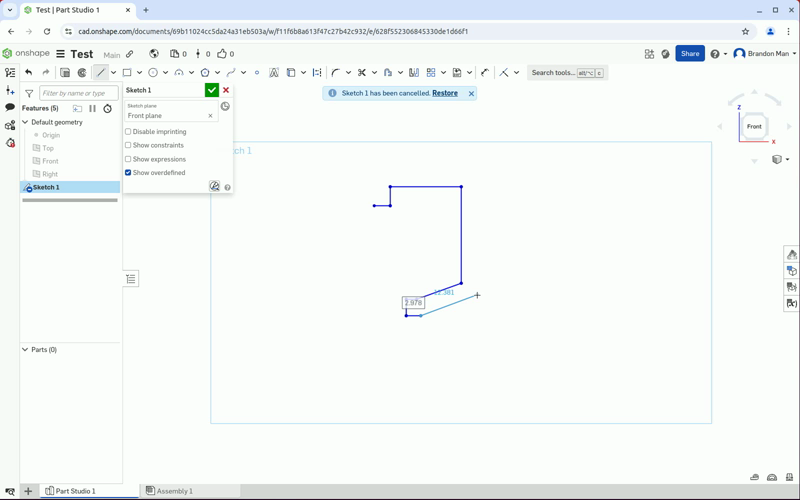
key_down(shift)
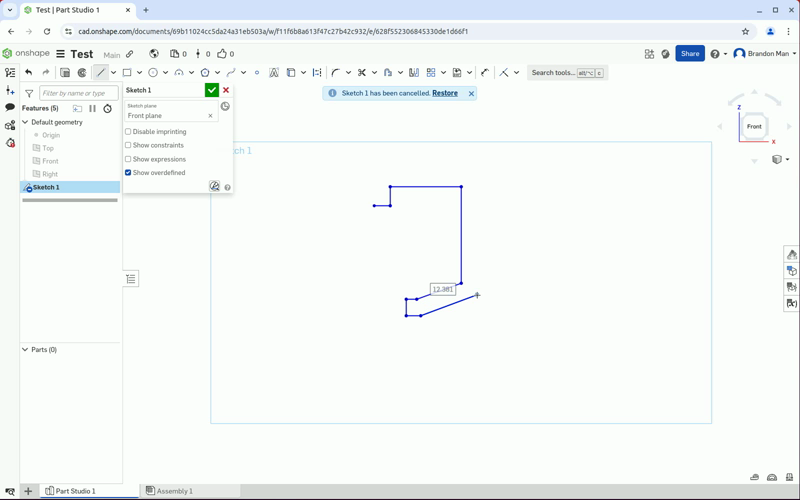
mouse_move(507, 294)
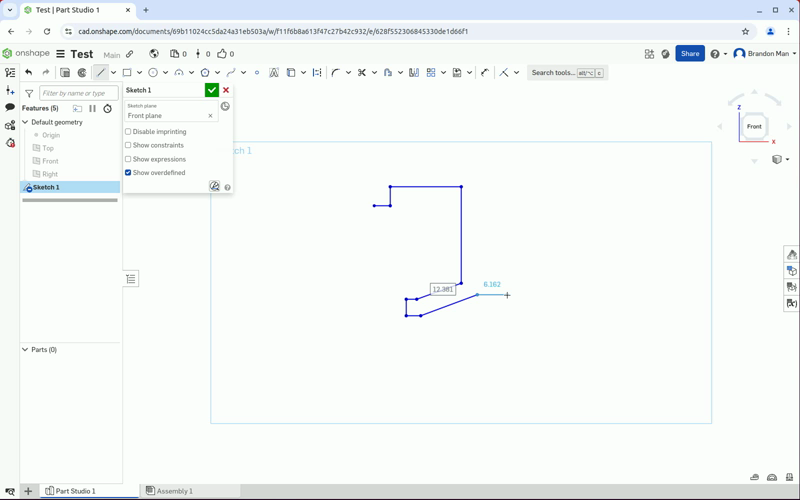
mouse_move(477, 265)
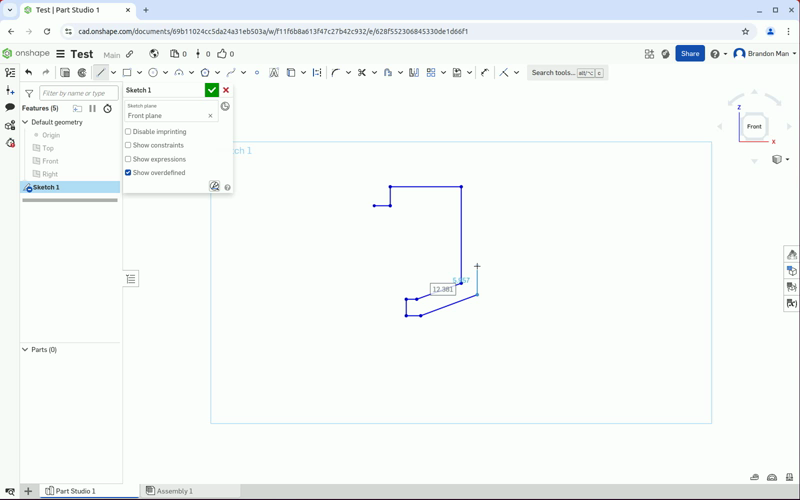
click(477, 265)
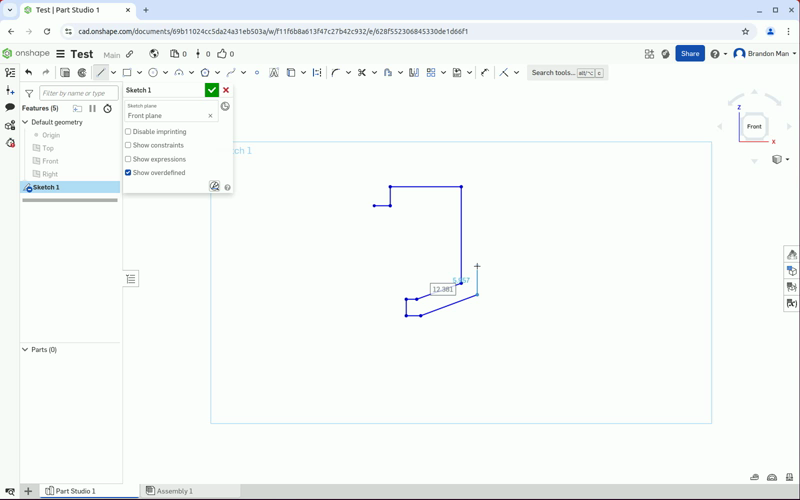
key_up(shift)
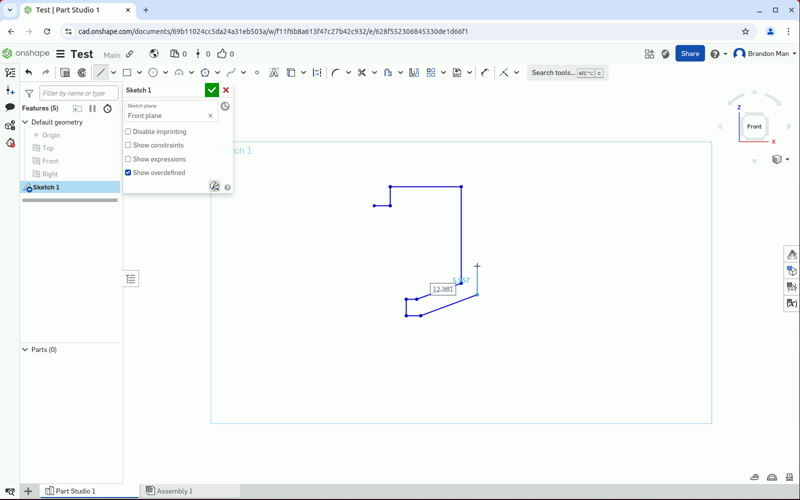
key_down(shift)
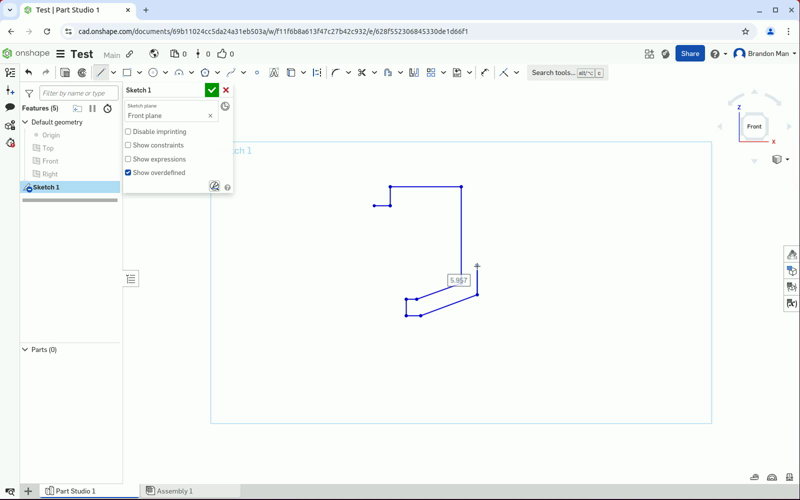
mouse_move(477, 170)
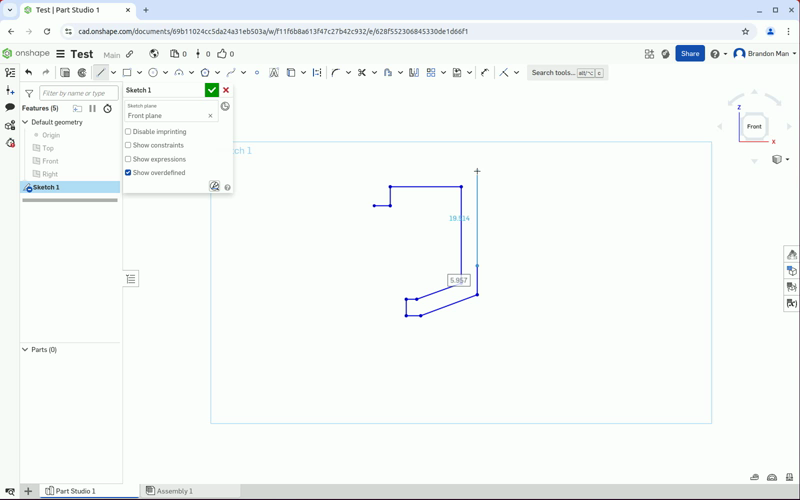
click(477, 170)
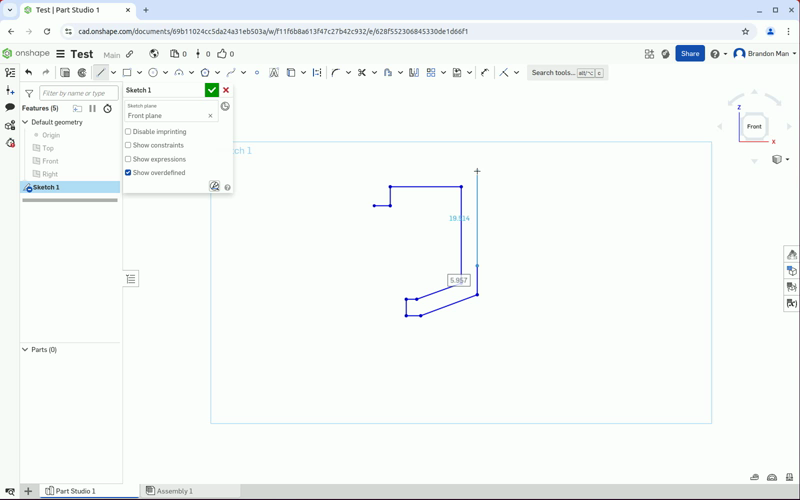
key_up(shift)
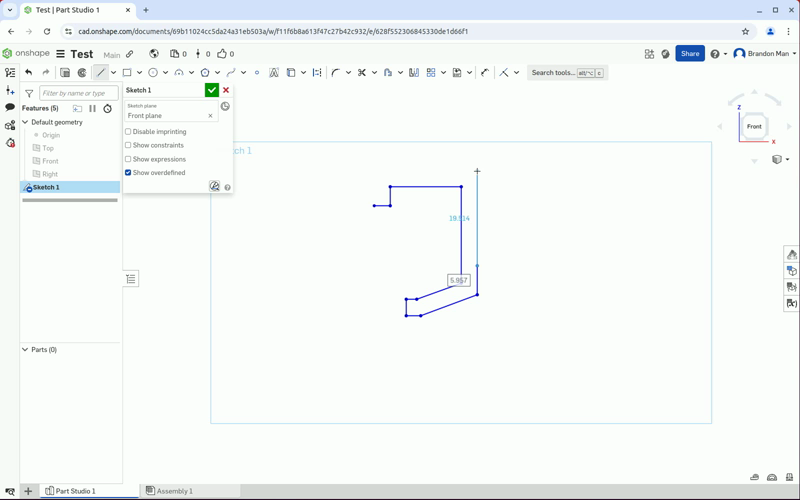
key_down(shift)
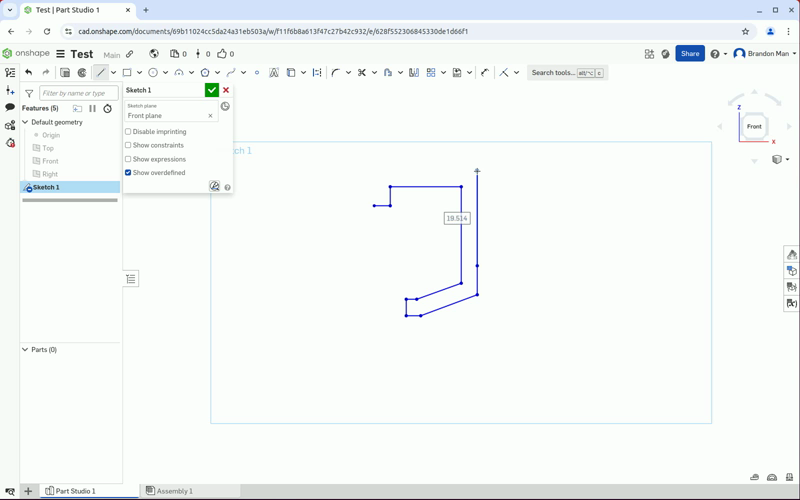
mouse_move(374, 170)
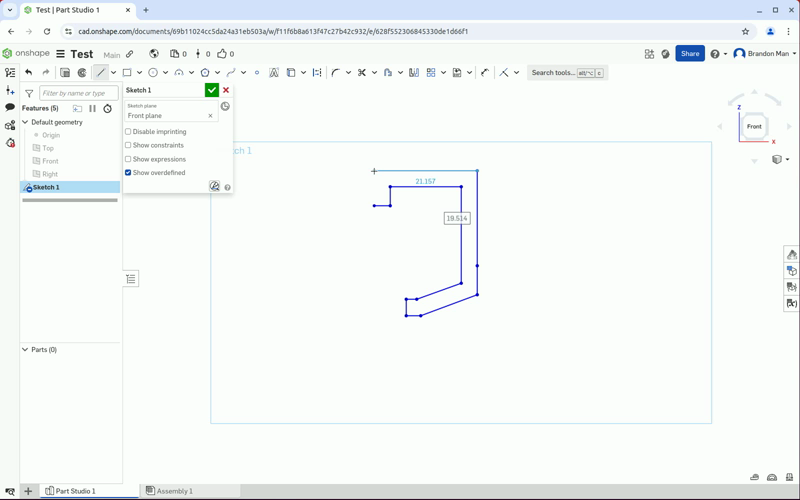
click(374, 170)
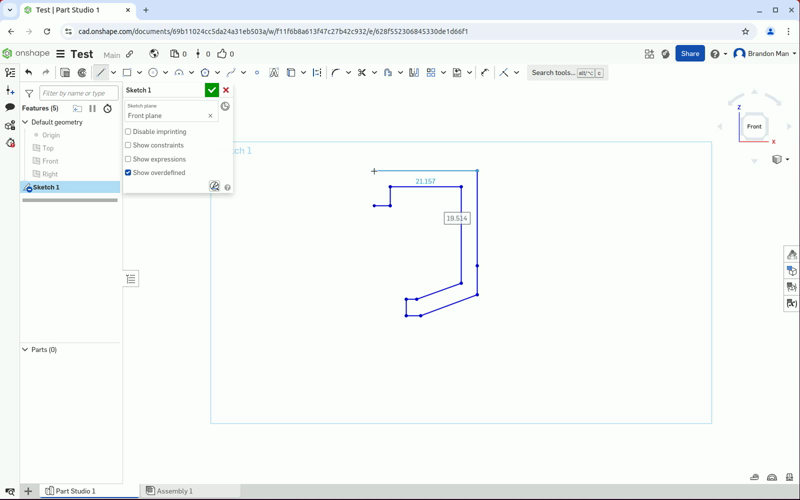
key_up(shift)
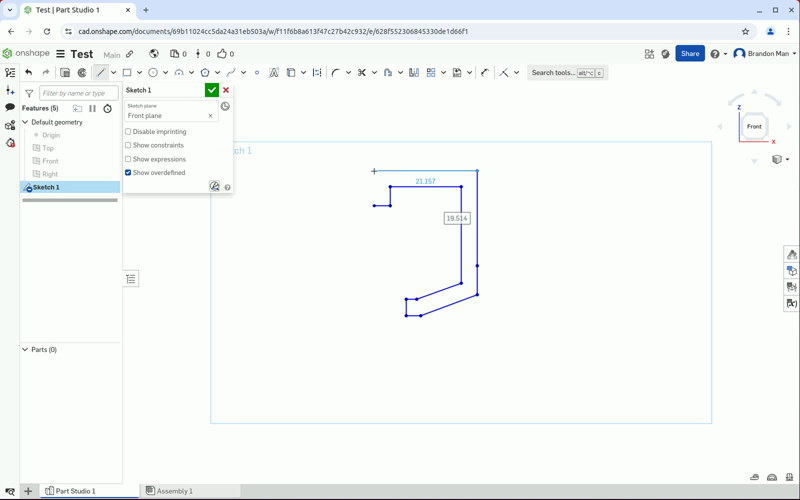
mouse_move(404, 170)
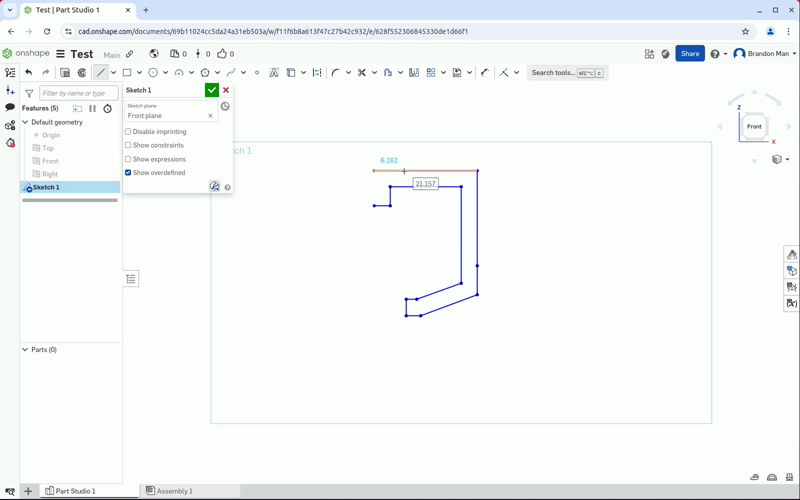
key_down(shift)
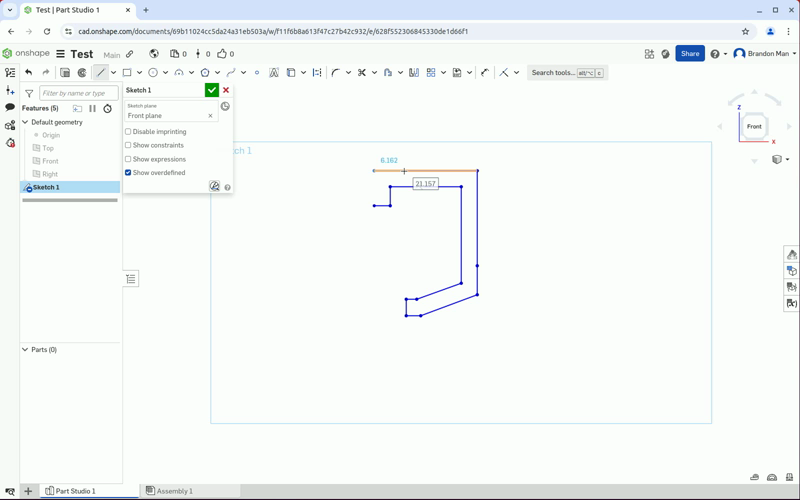
mouse_move(374, 205)
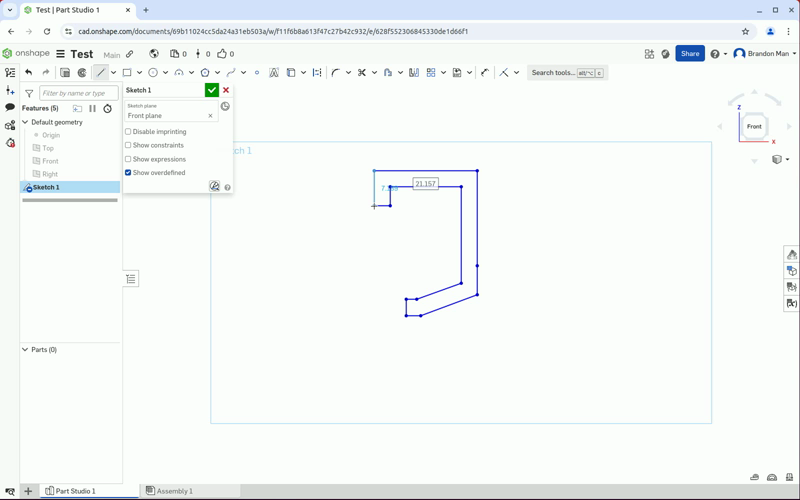
key_up(shift)
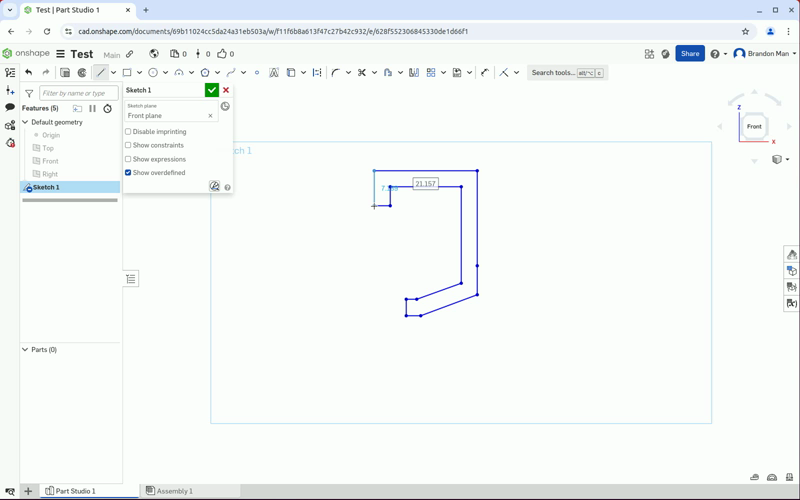
click(374, 205)
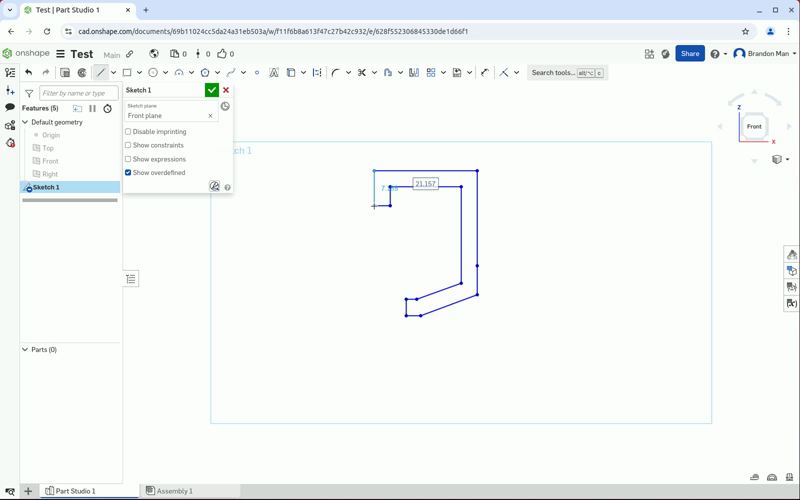
key(esc)
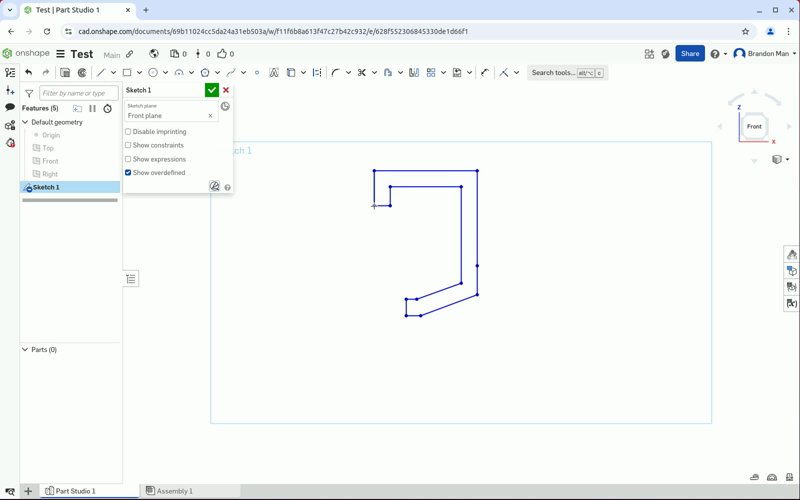
mouse_move(467, 253)
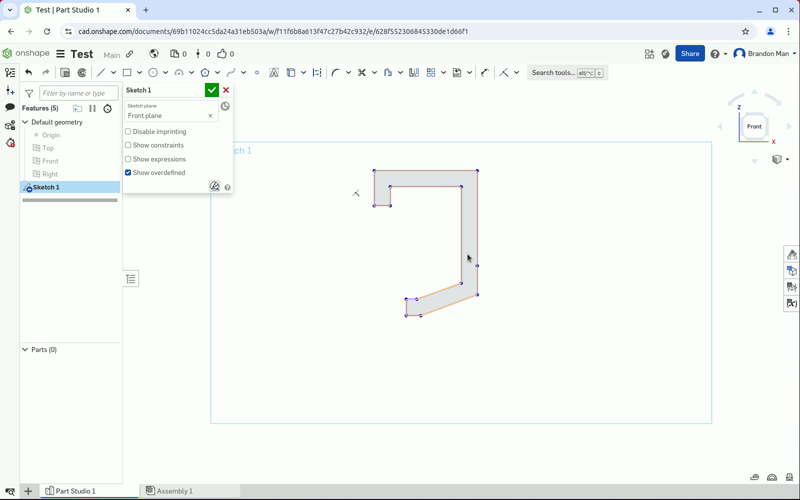
click(467, 253)
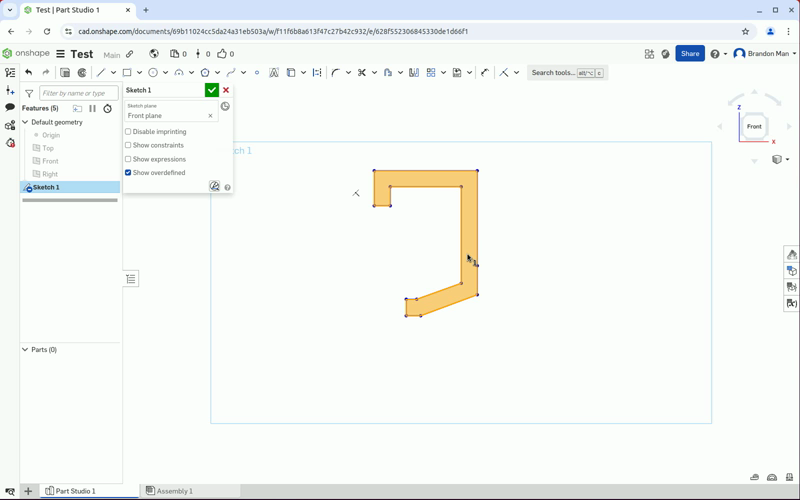
mouse_move(73, 352)
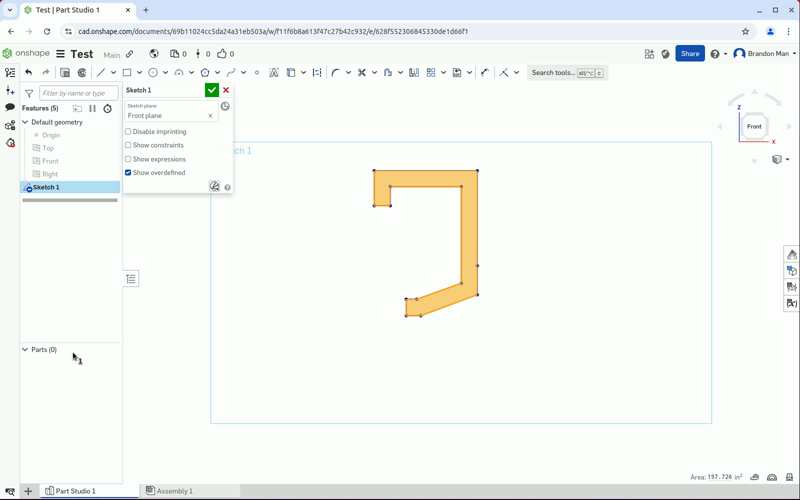
key(shift+y)
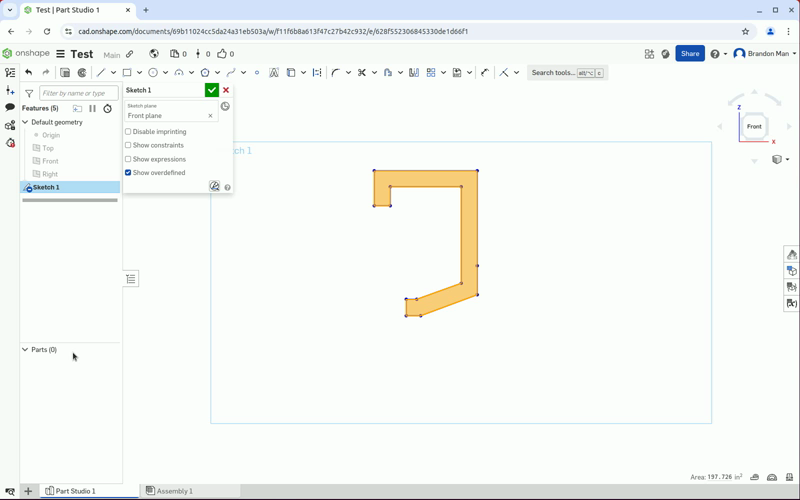
key(shift+e)
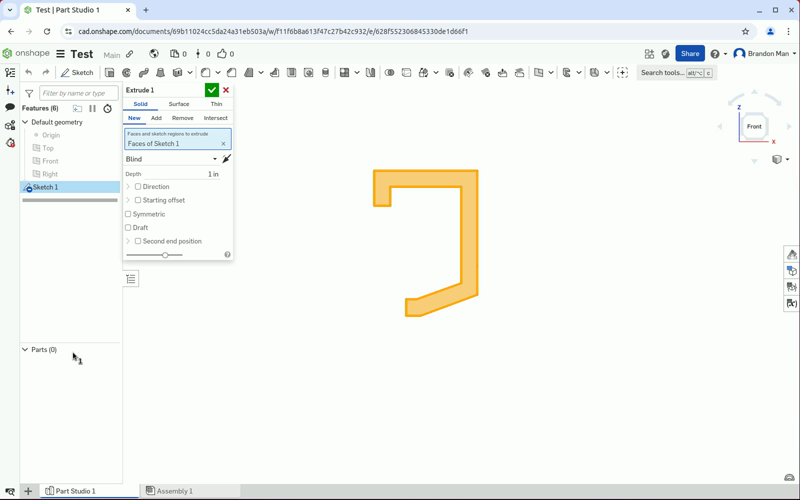
mouse_move(143, 106)
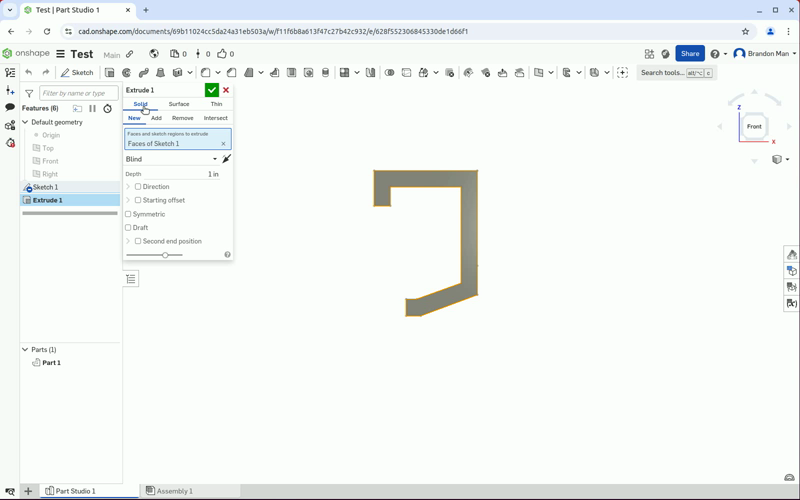
click(143, 106)
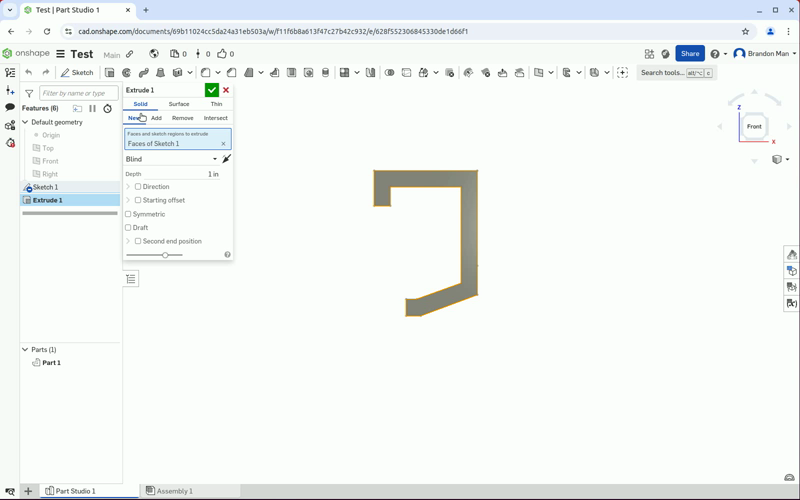
mouse_move(137, 120)
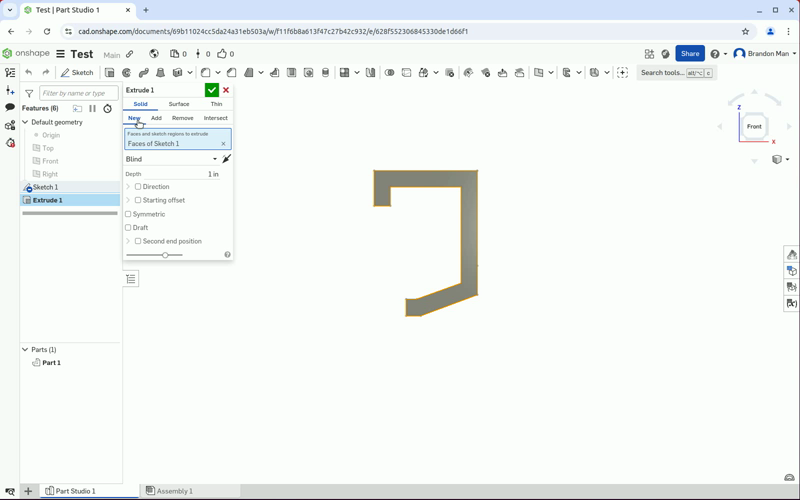
click(137, 120)
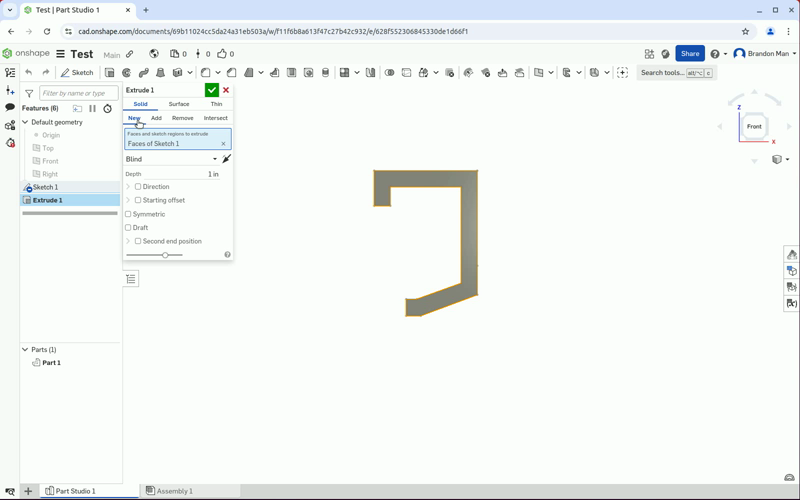
key(tab, 4)
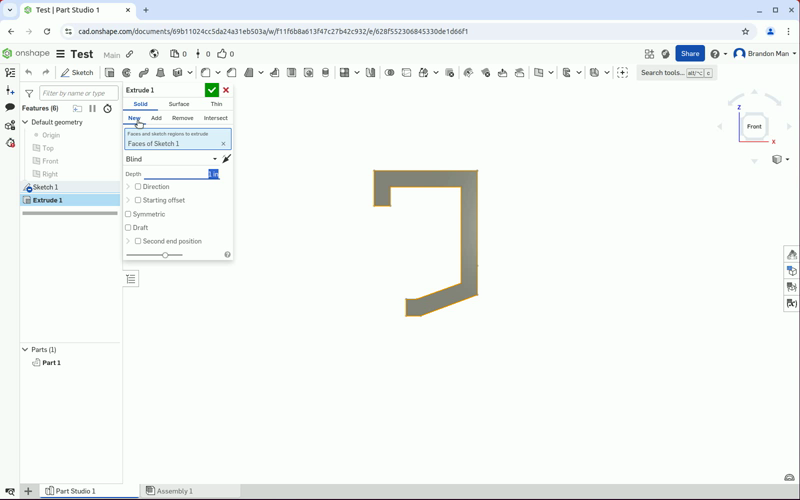
text(21.664)
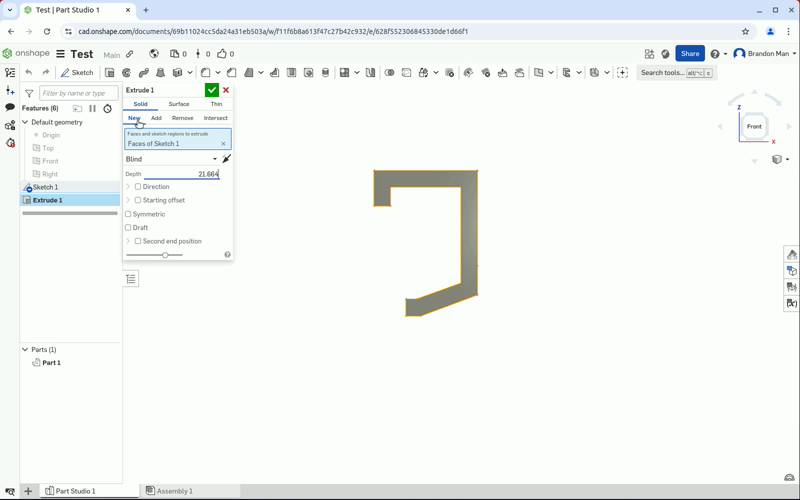
key(enter)
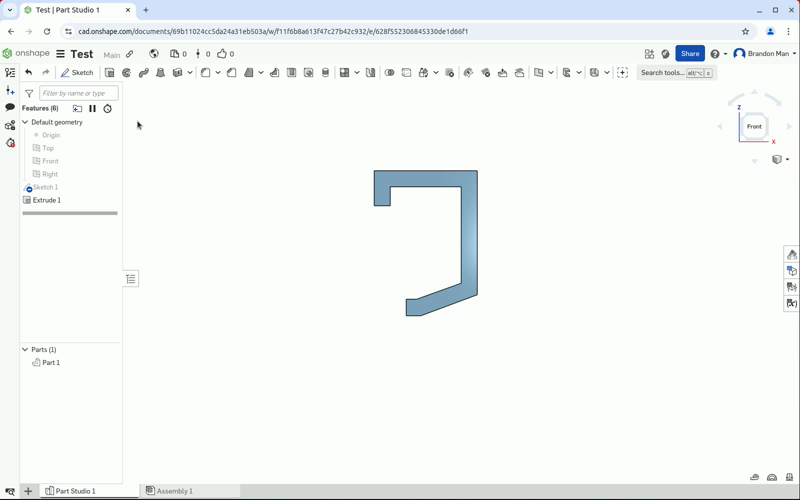
key(shift+h)
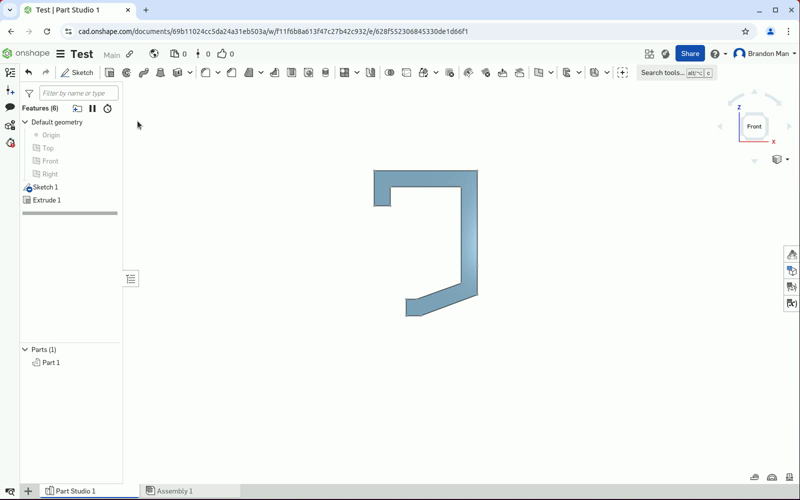
key(shift+h)
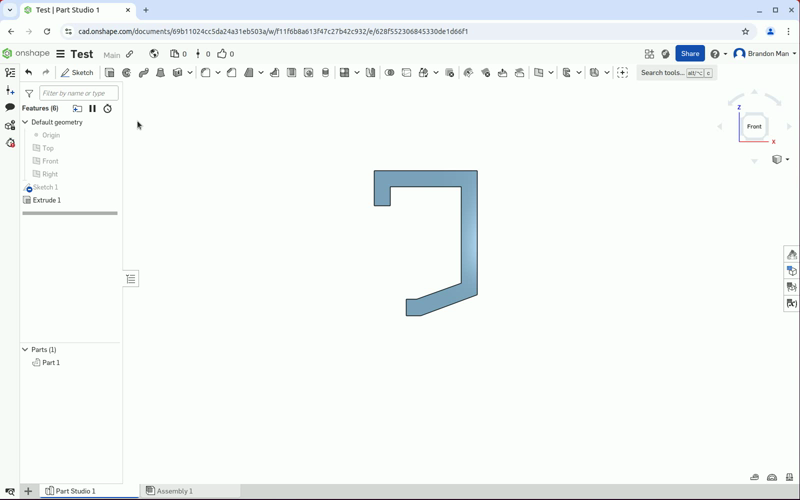
mouse_move(73, 189)
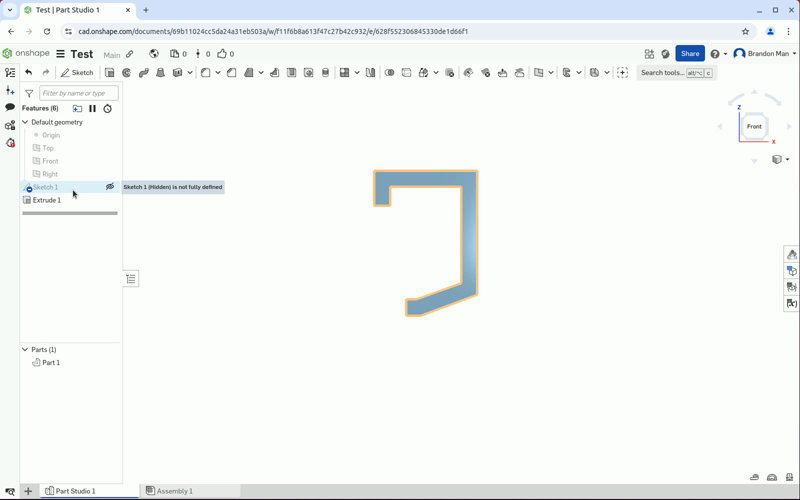
click(73, 189)
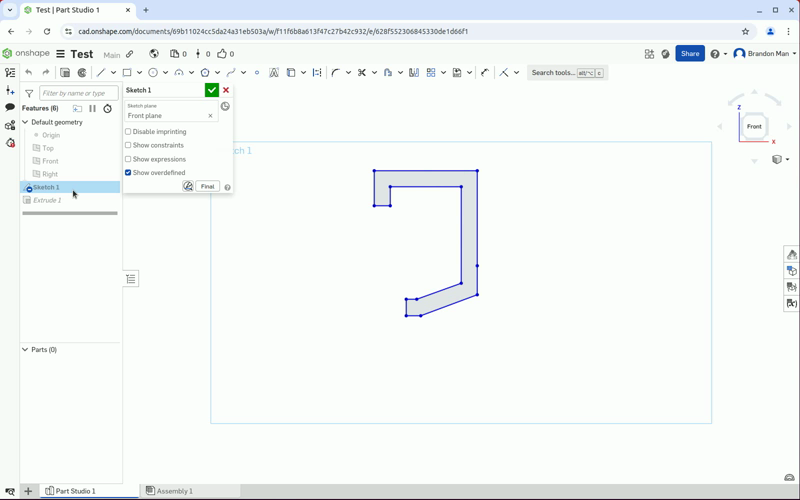
mouse_move(229, 92)
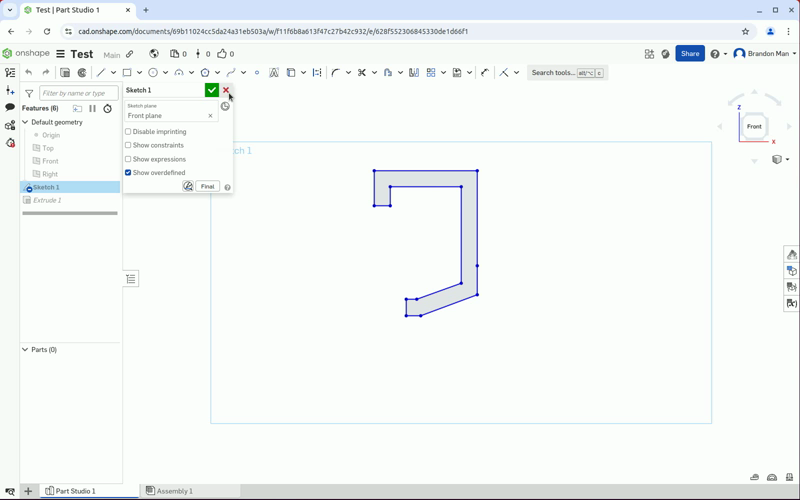
click(229, 92)
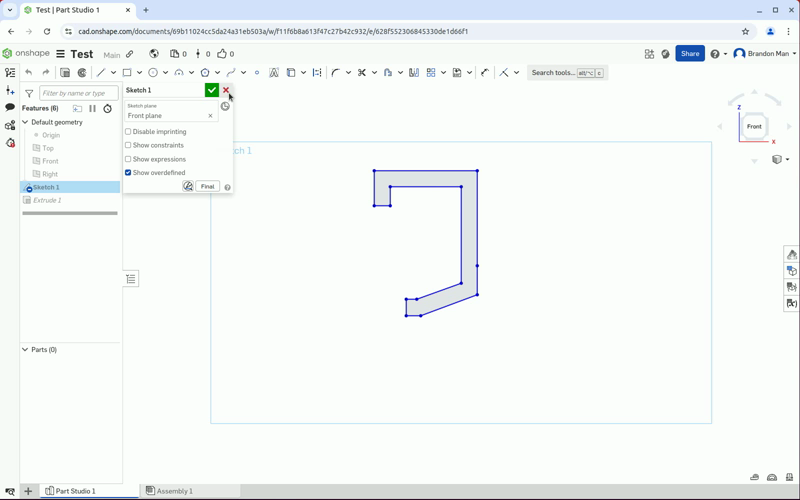
key(shift+s)
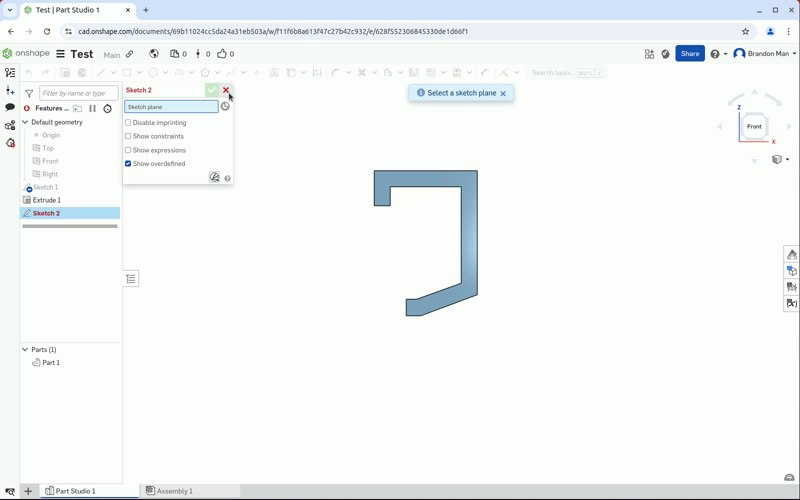
mouse_move(73, 163)
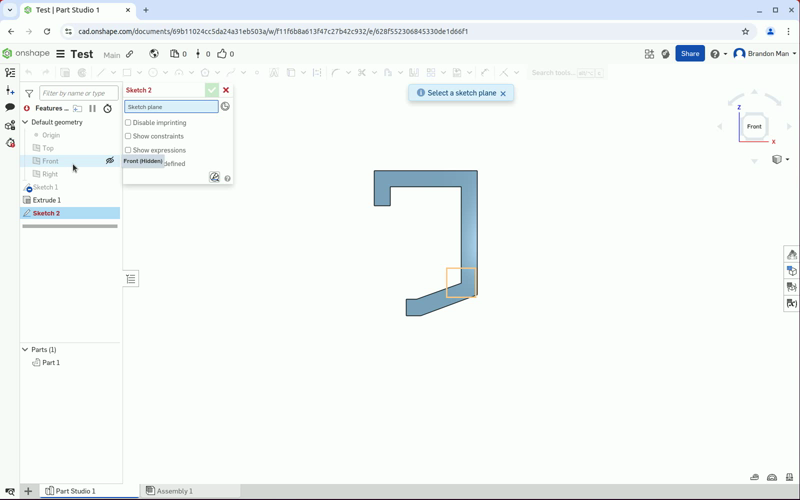
click(73, 163)
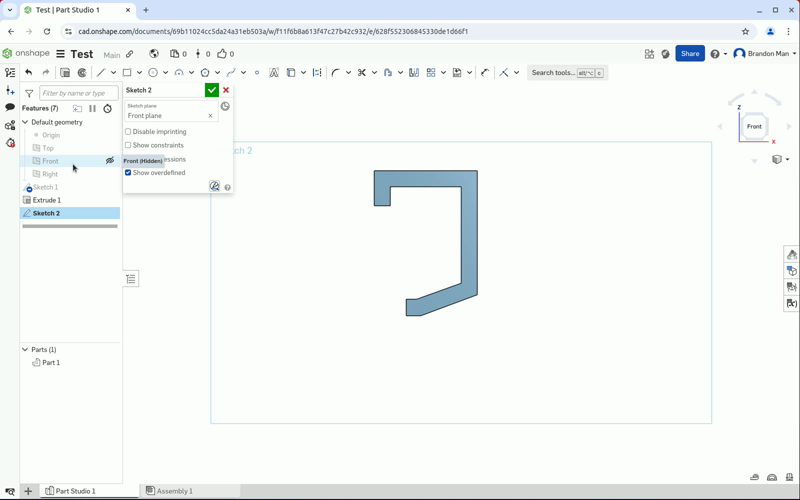
mouse_move(73, 352)
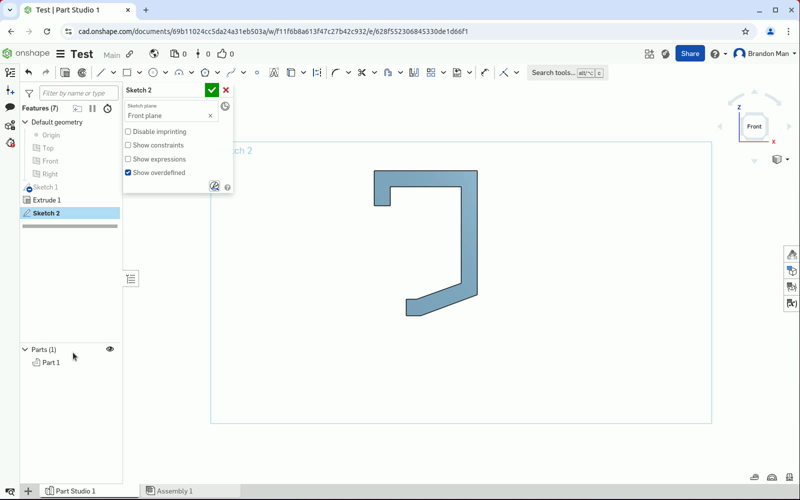
key(y)
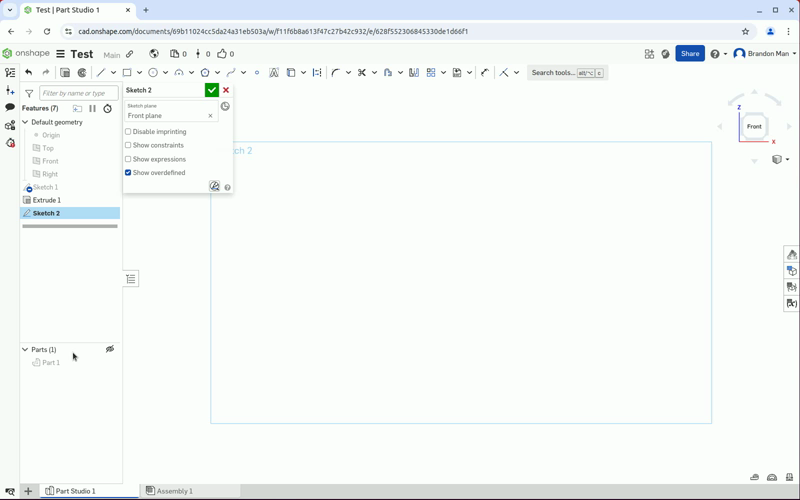
key(l)
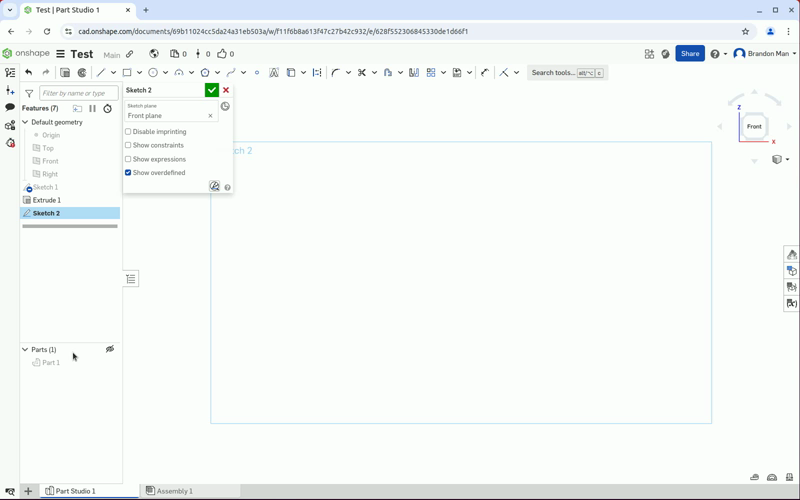
key_down(shift)
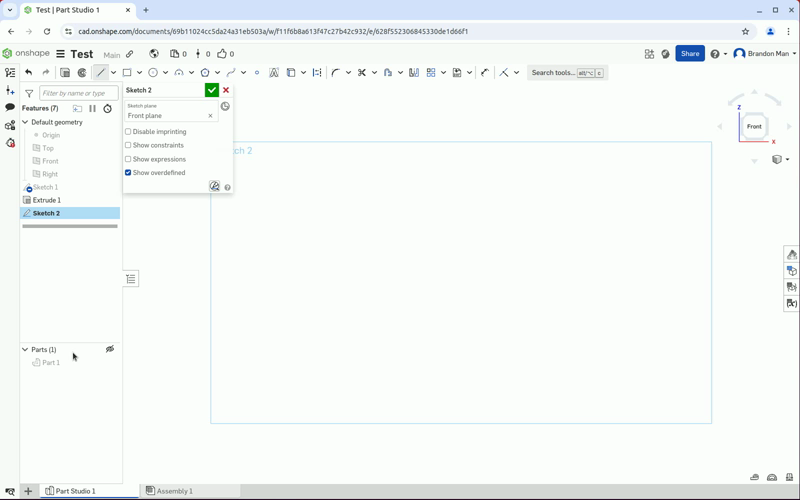
mouse_move(476, 294)
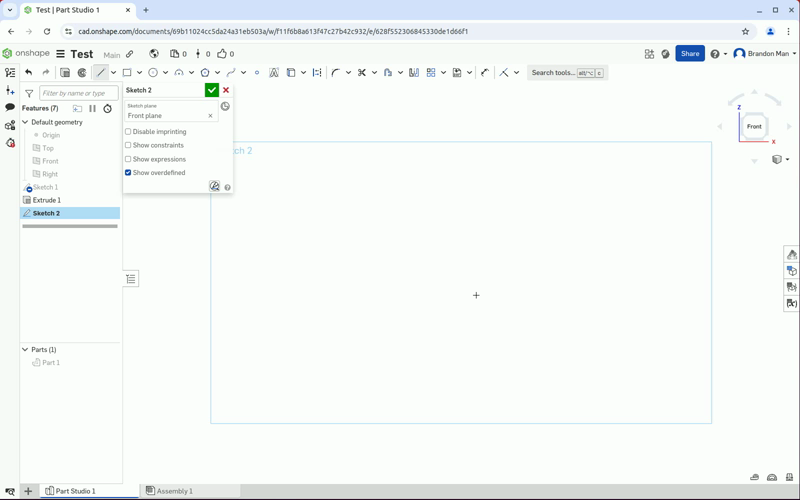
click(476, 294)
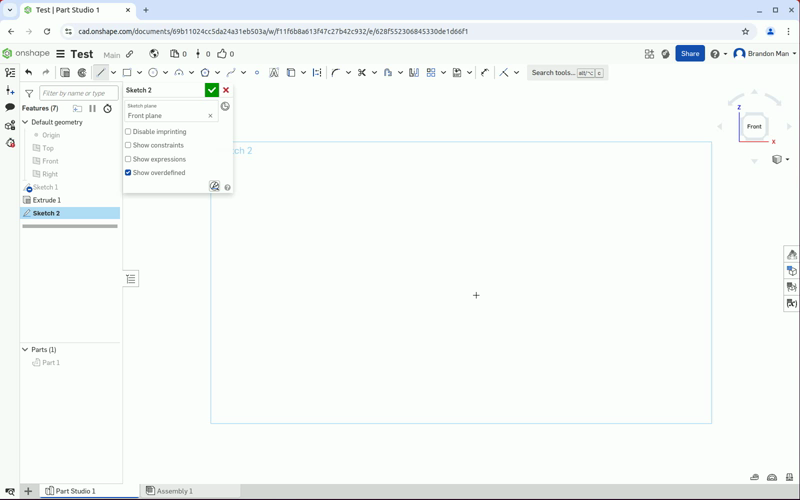
key_up(shift)
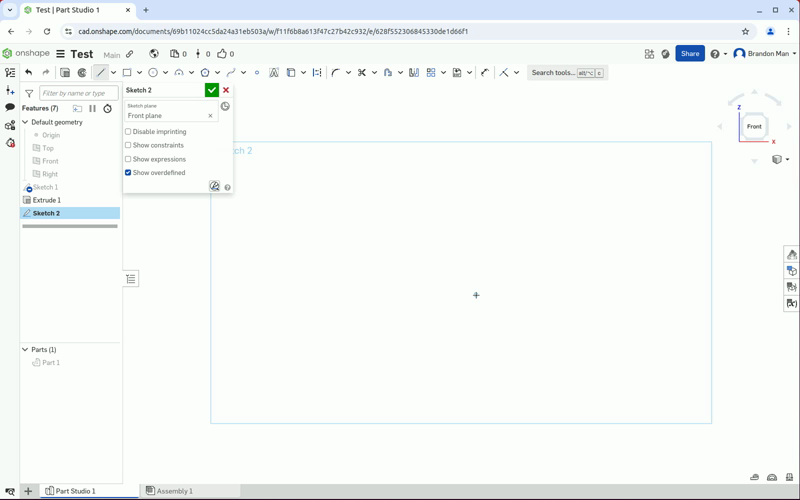
key_down(shift)
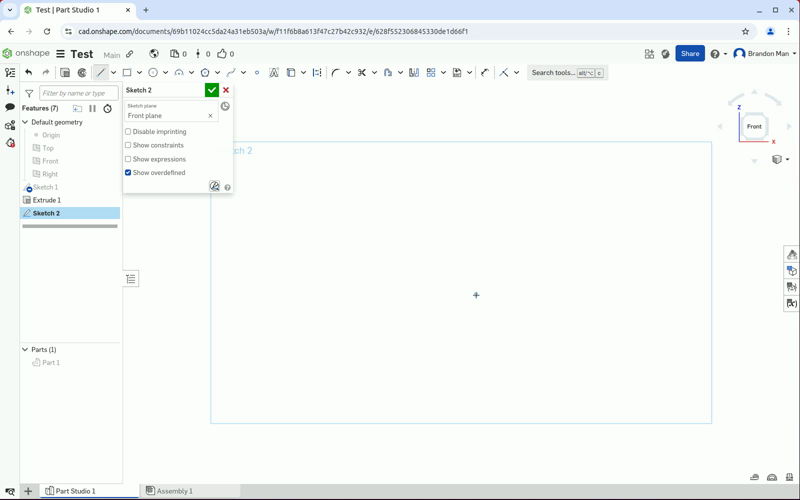
mouse_move(506, 294)
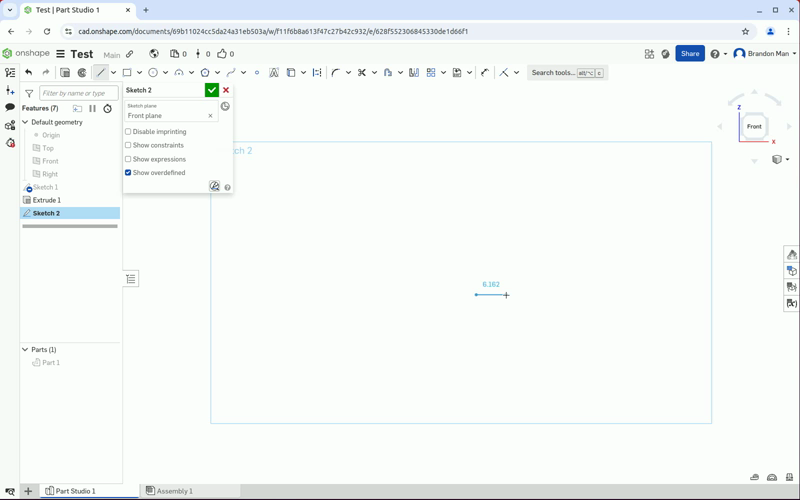
mouse_move(502, 294)
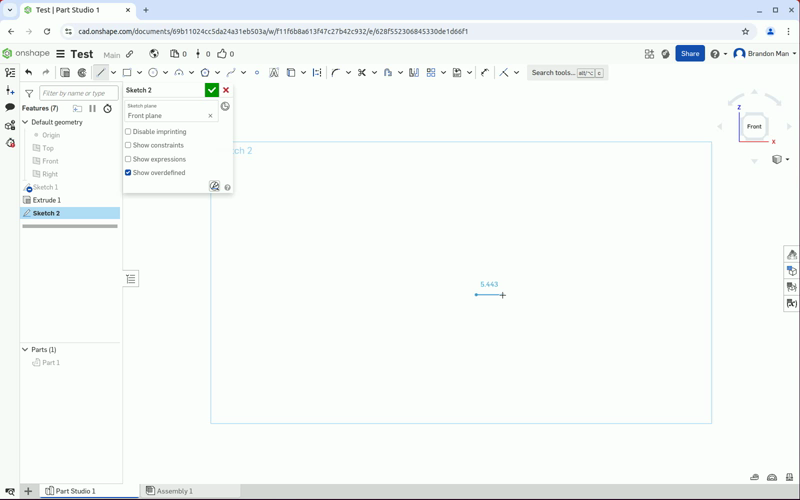
click(502, 294)
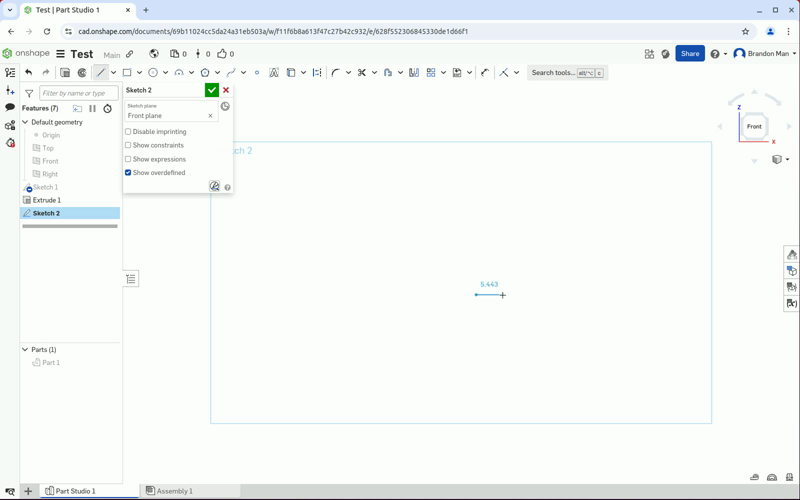
key_up(shift)
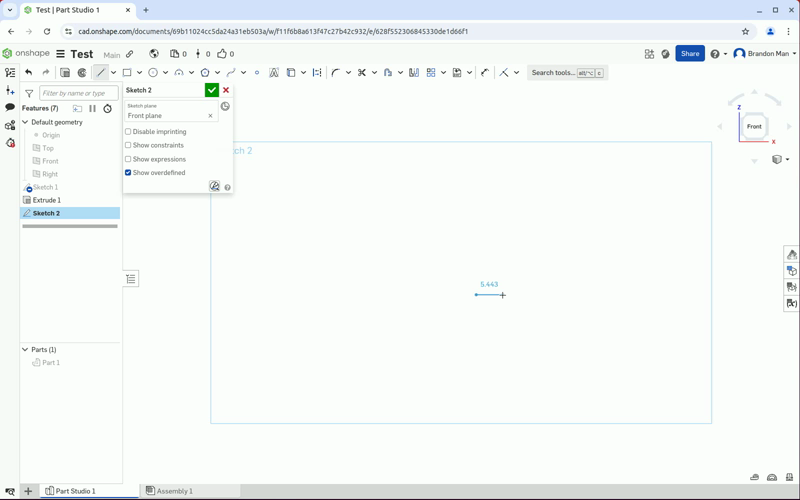
key_down(shift)
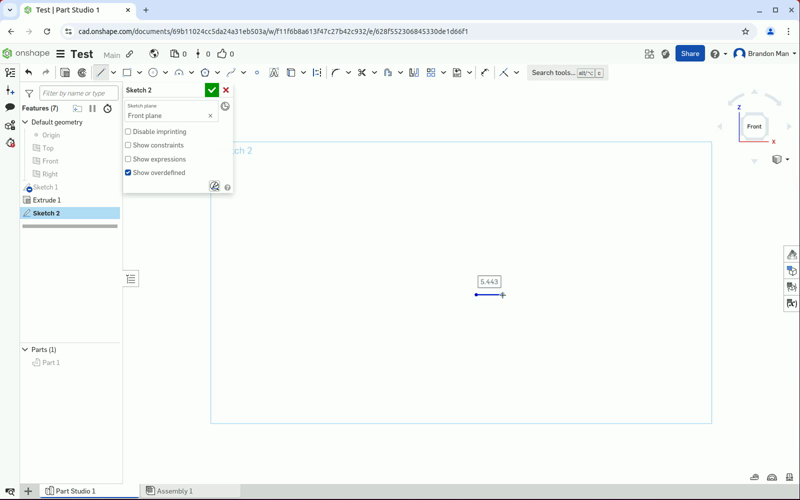
mouse_move(532, 294)
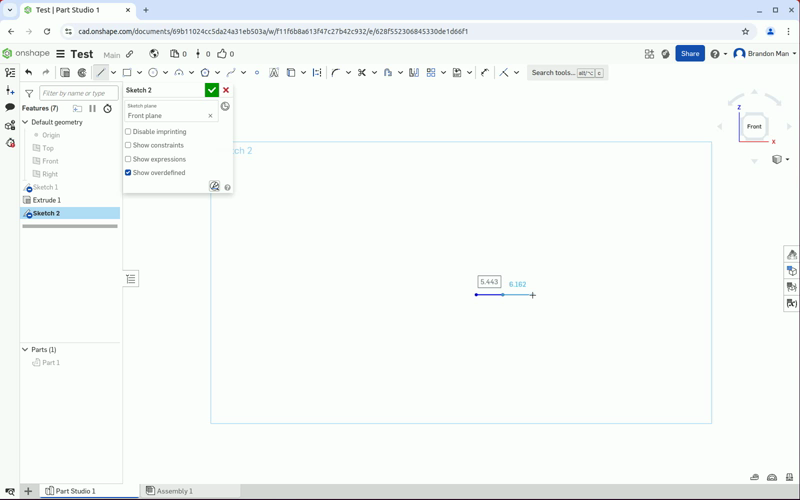
mouse_move(502, 265)
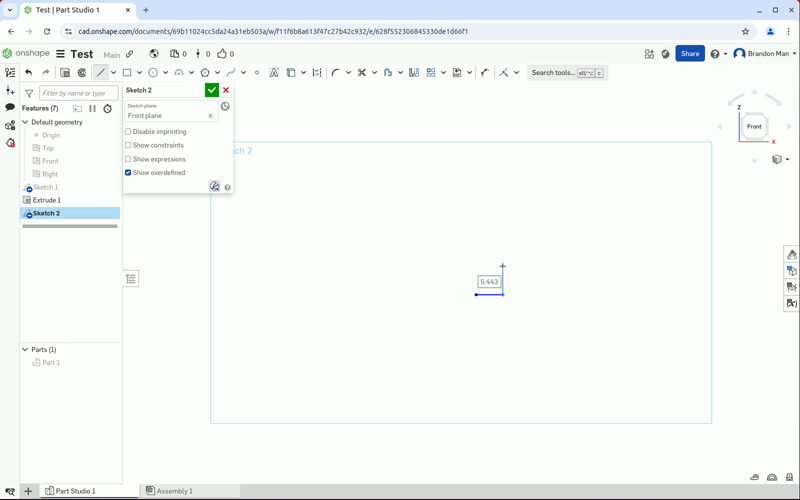
click(502, 265)
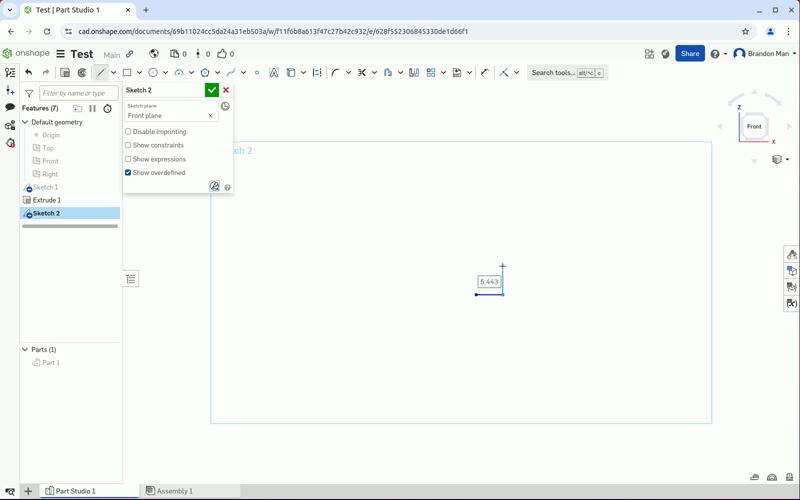
key_up(shift)
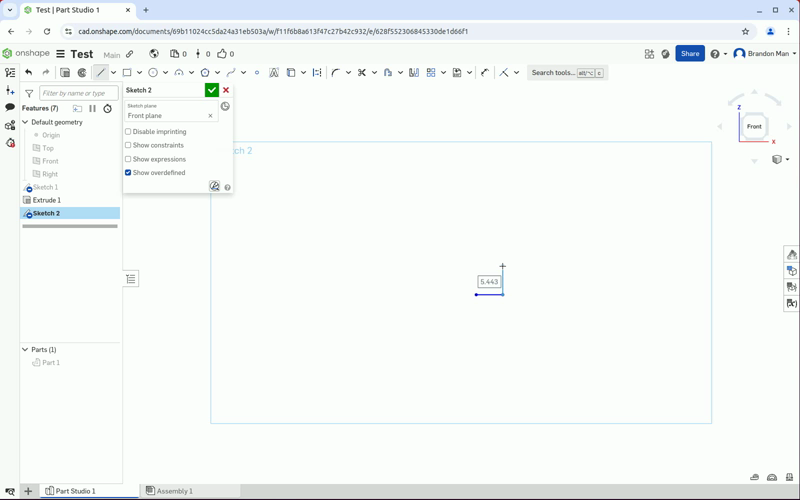
key_down(shift)
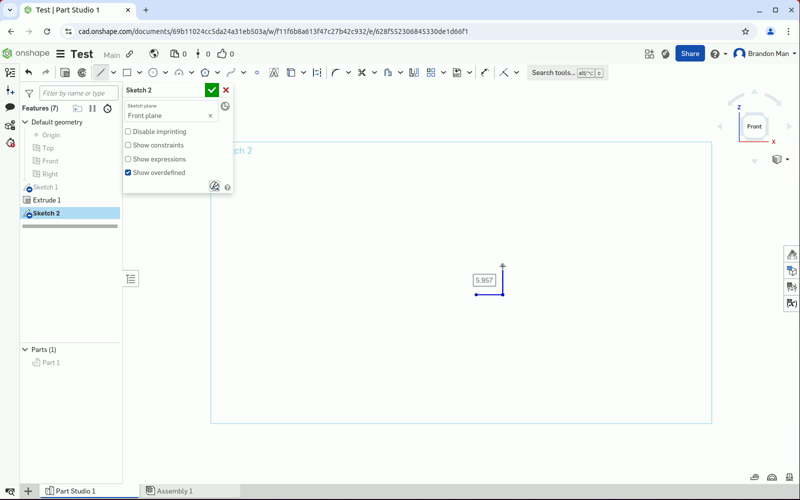
mouse_move(532, 265)
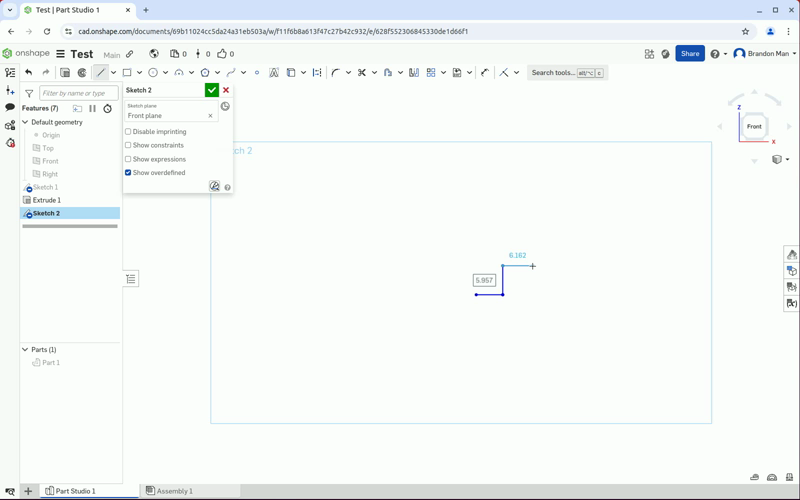
mouse_move(476, 265)
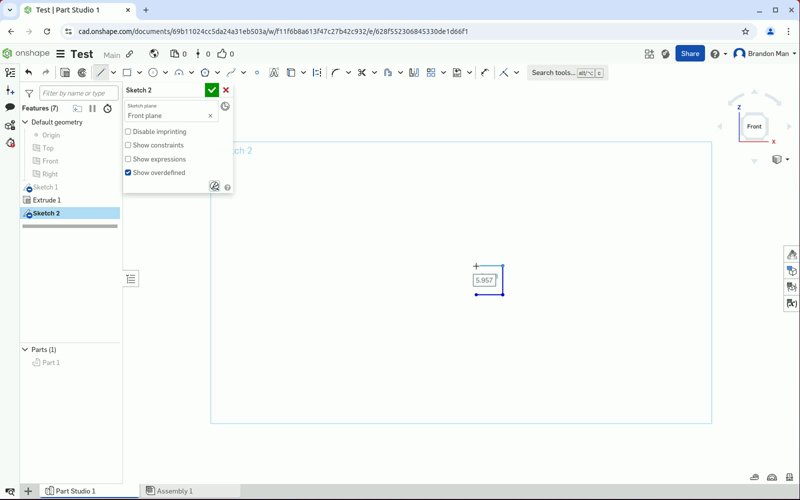
click(476, 265)
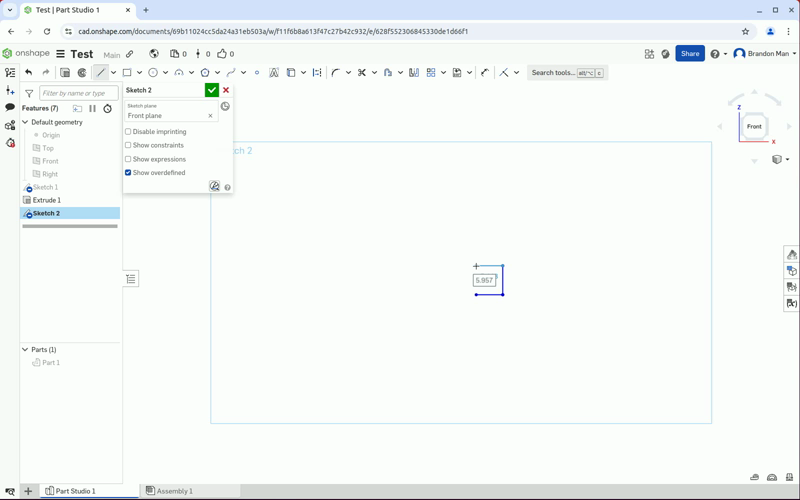
key_up(shift)
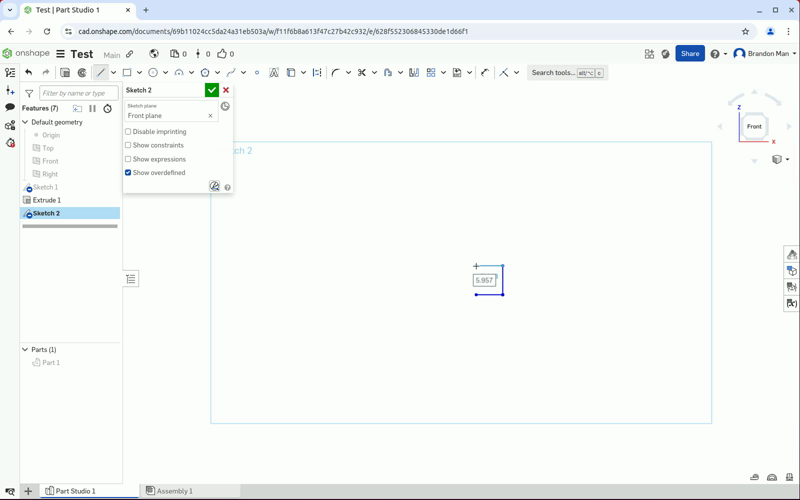
key_down(shift)
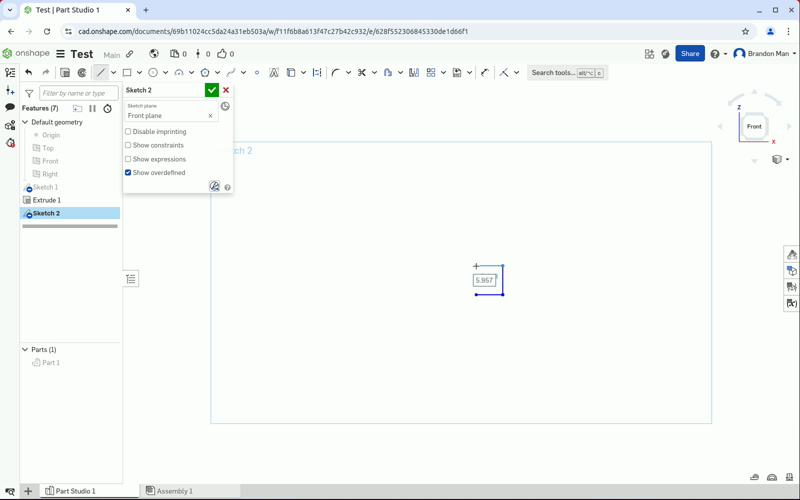
mouse_move(506, 265)
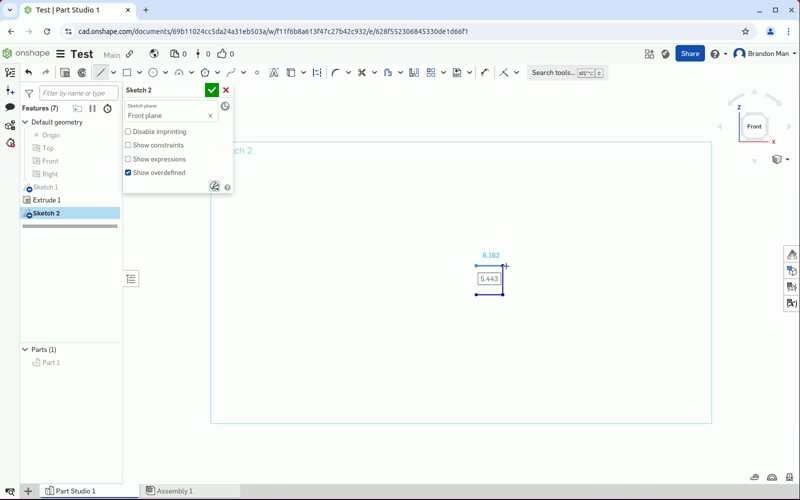
mouse_move(476, 294)
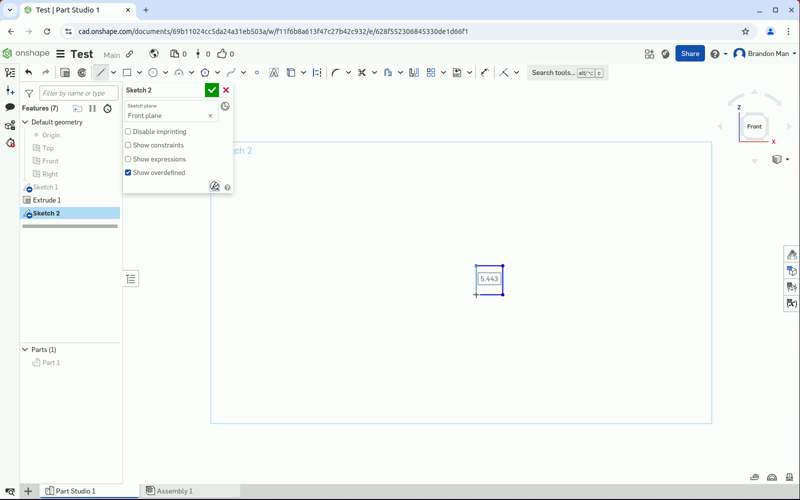
scroll(6)
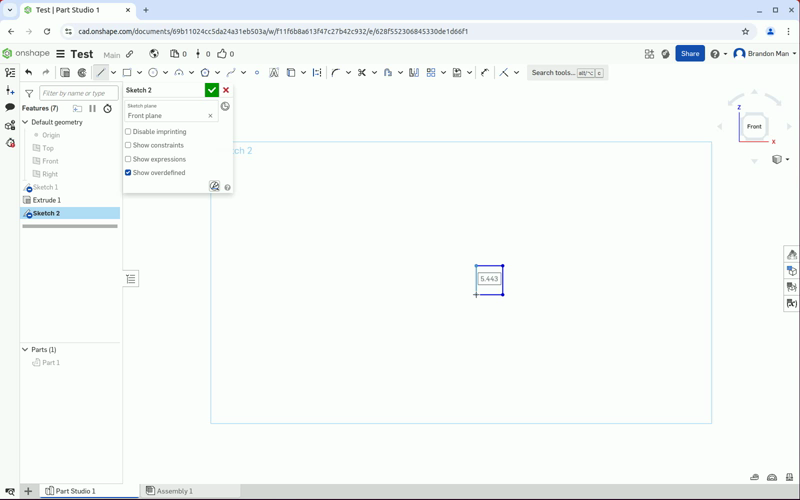
scroll(6)
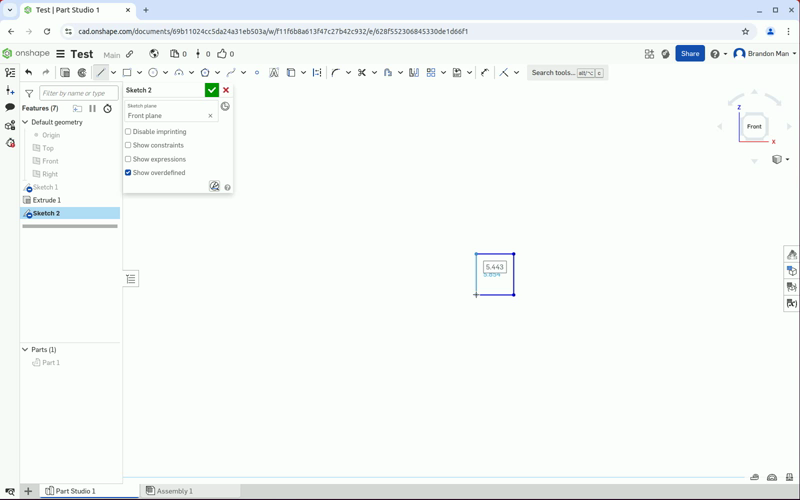
scroll(6)
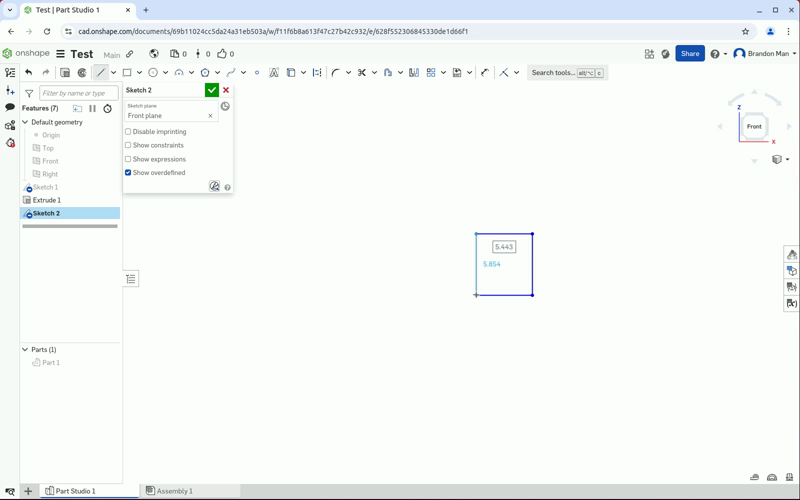
scroll(6)
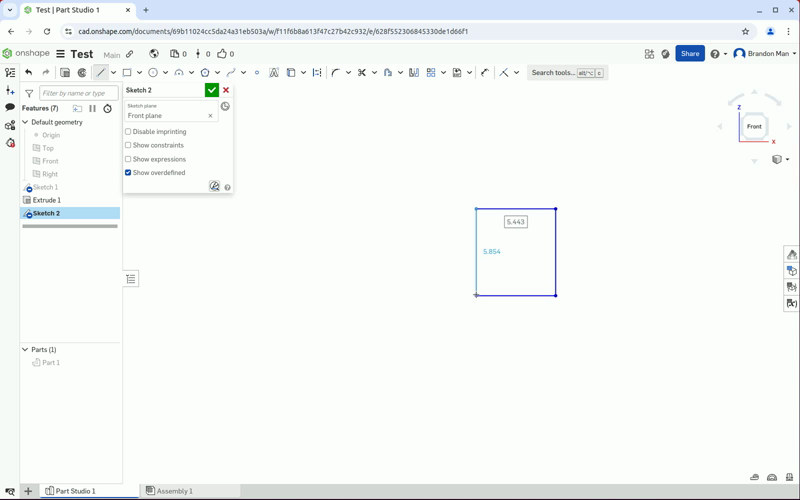
scroll(6)
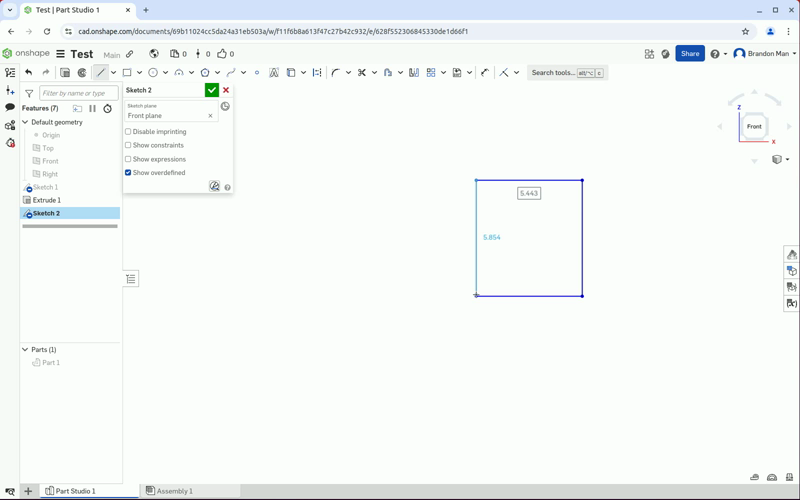
scroll(6)
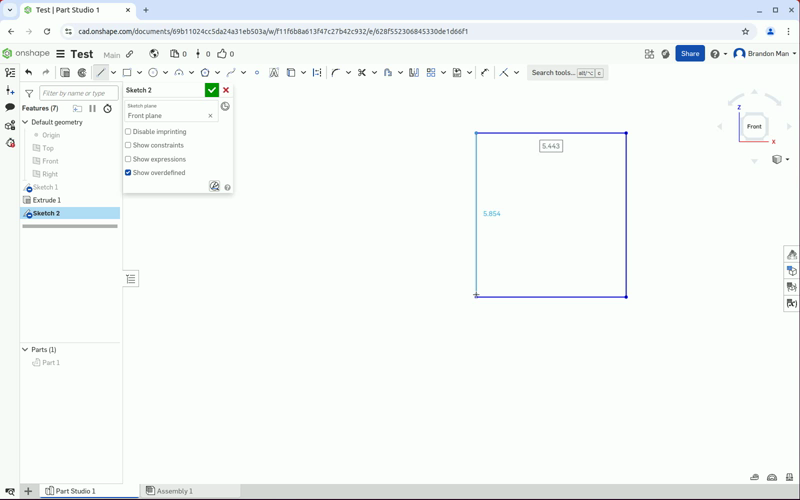
scroll(6)
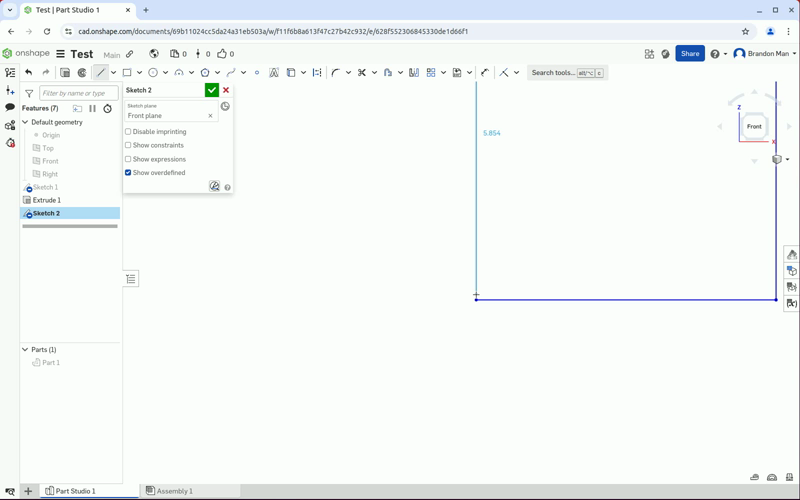
click(476, 294)
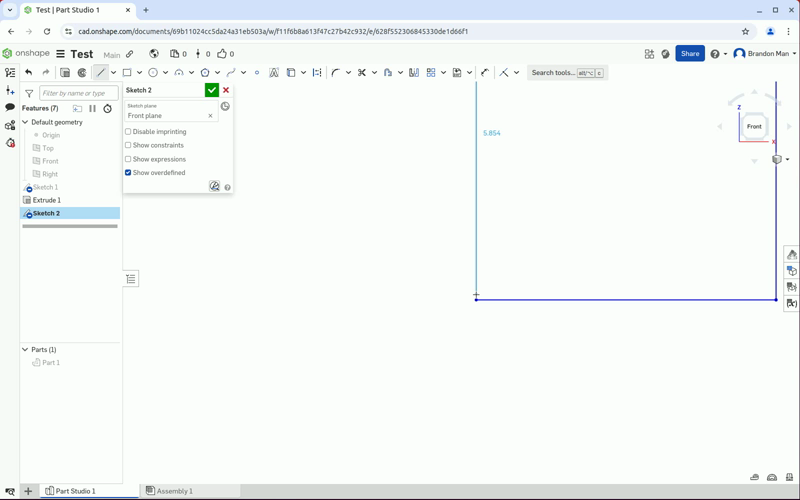
scroll(-6)
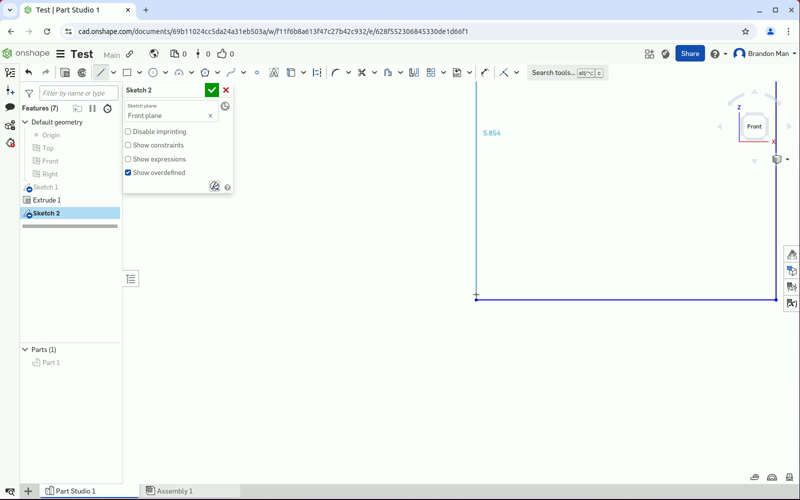
scroll(-6)
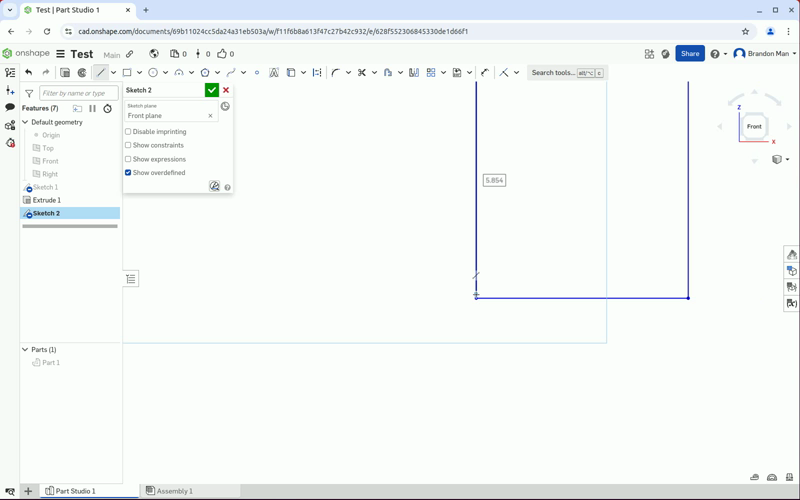
scroll(-6)
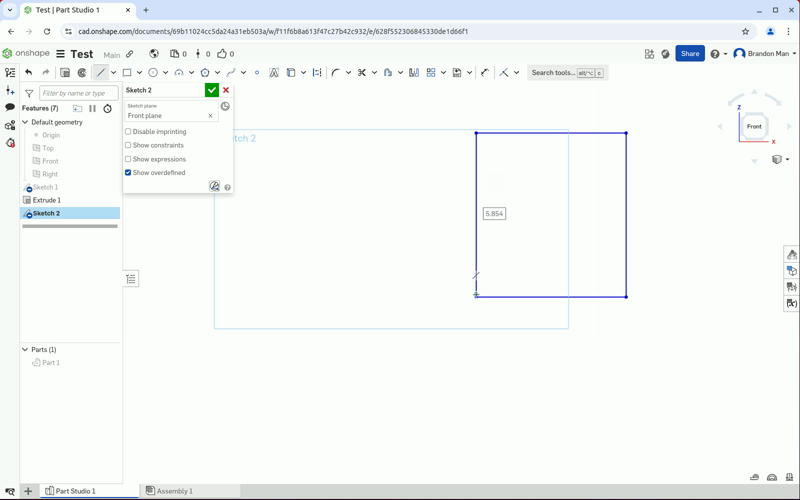
scroll(-6)
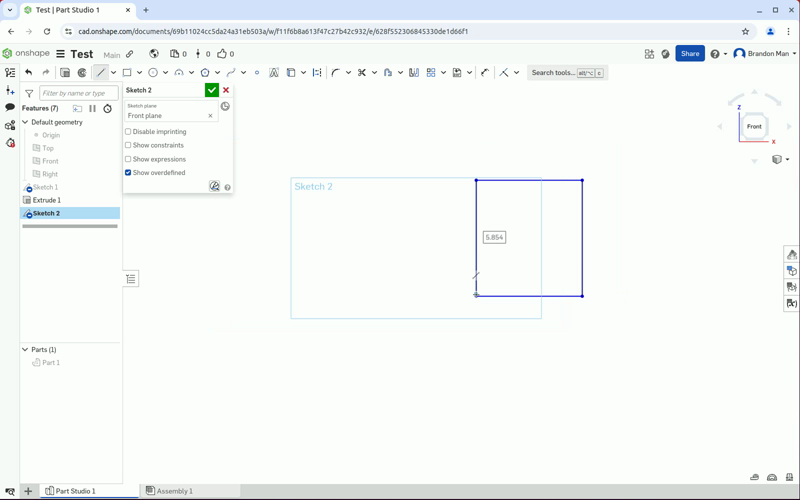
scroll(-6)
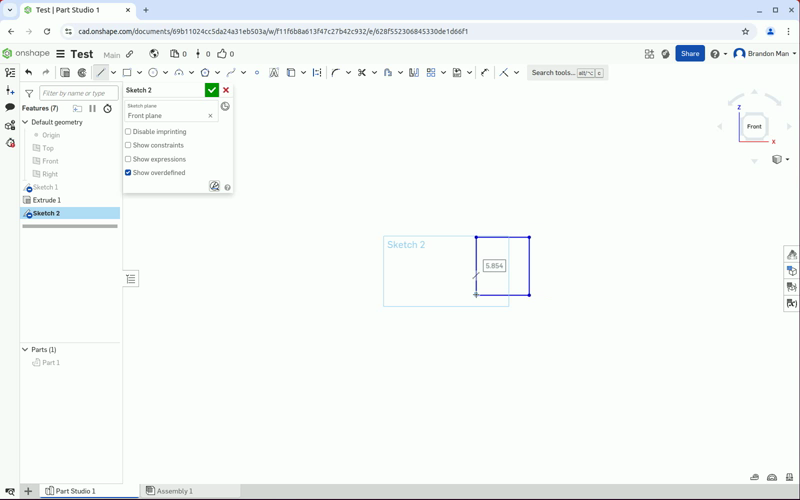
scroll(-6)
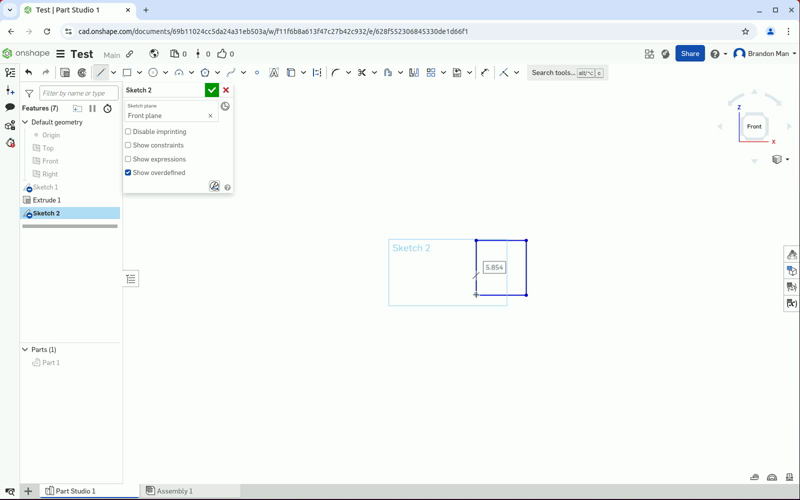
scroll(-6)
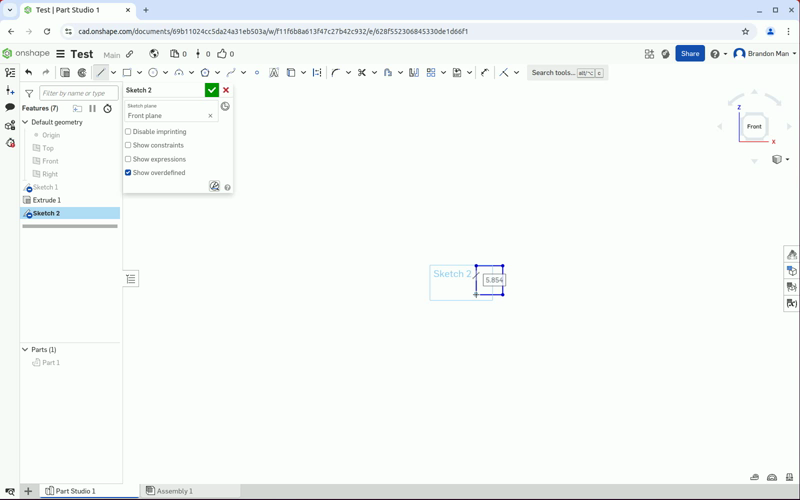
key_up(shift)
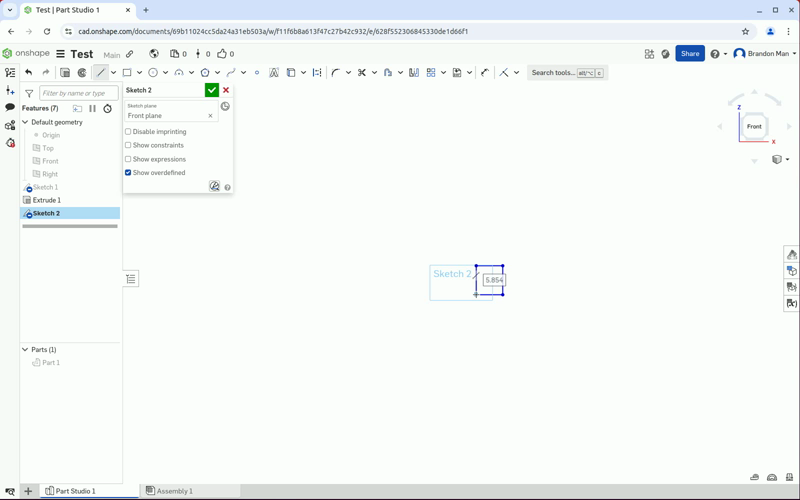
mouse_move(506, 294)
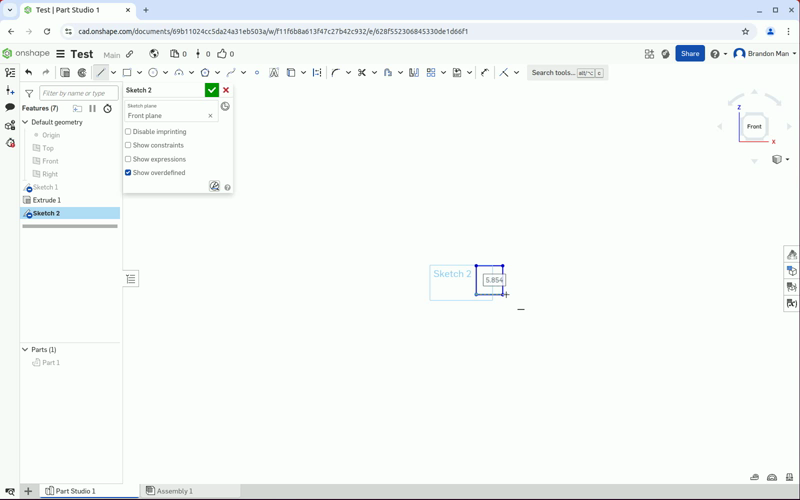
key_down(shift)
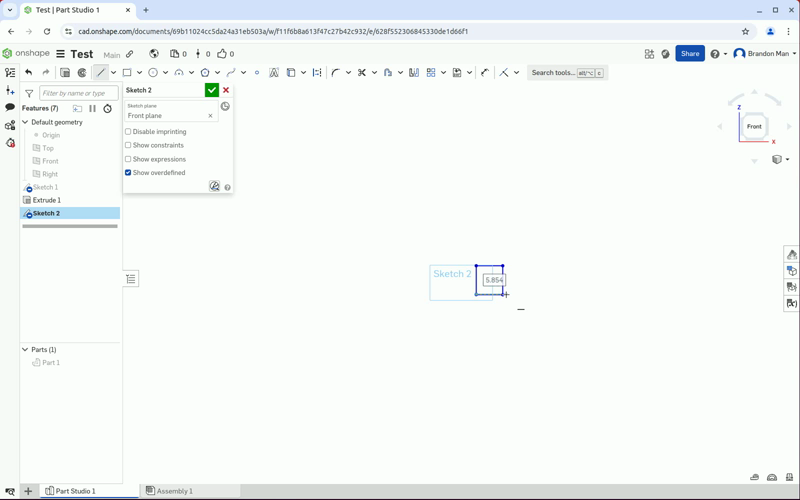
mouse_move(476, 294)
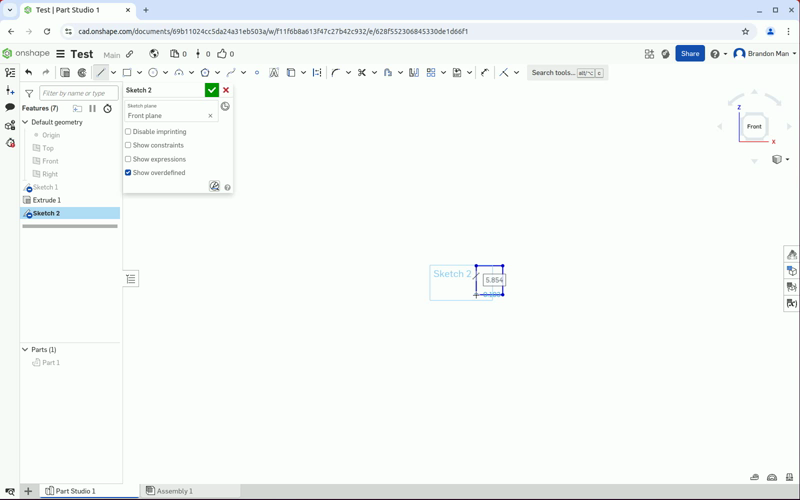
scroll(6)
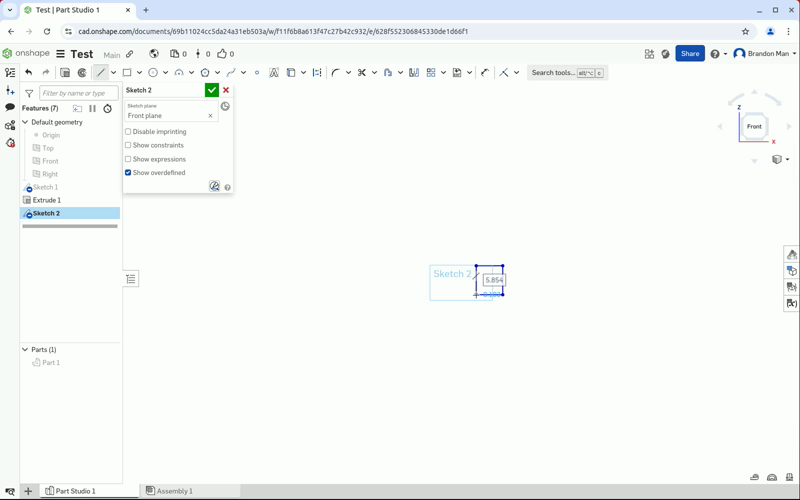
scroll(6)
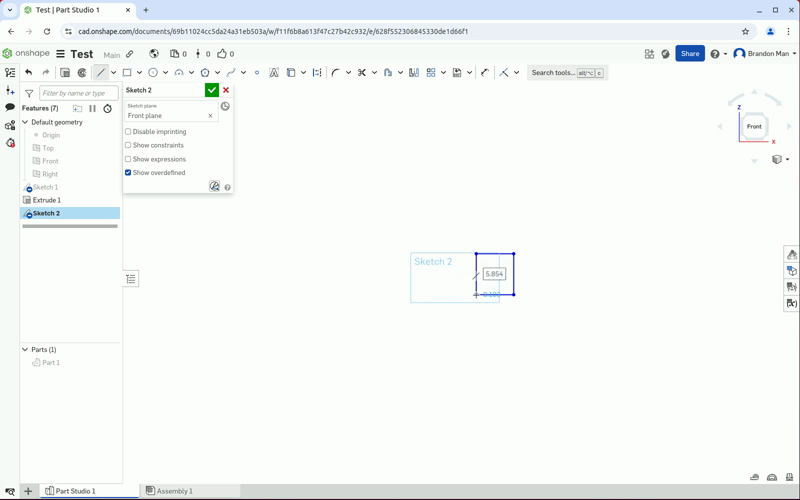
scroll(6)
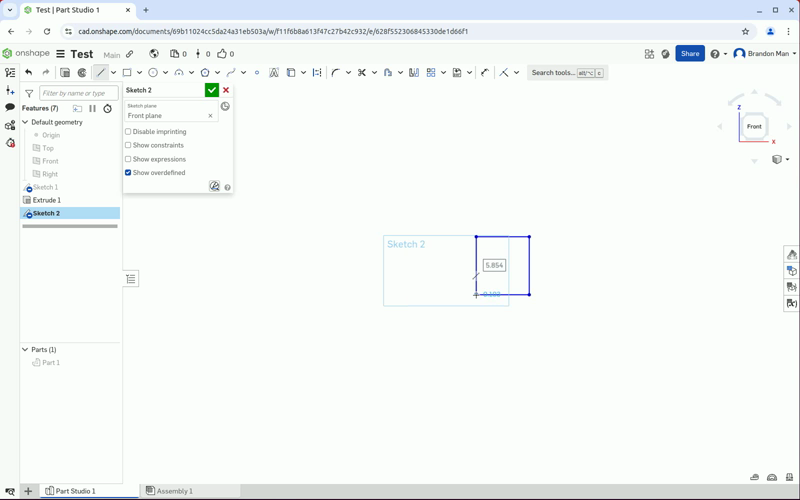
scroll(6)
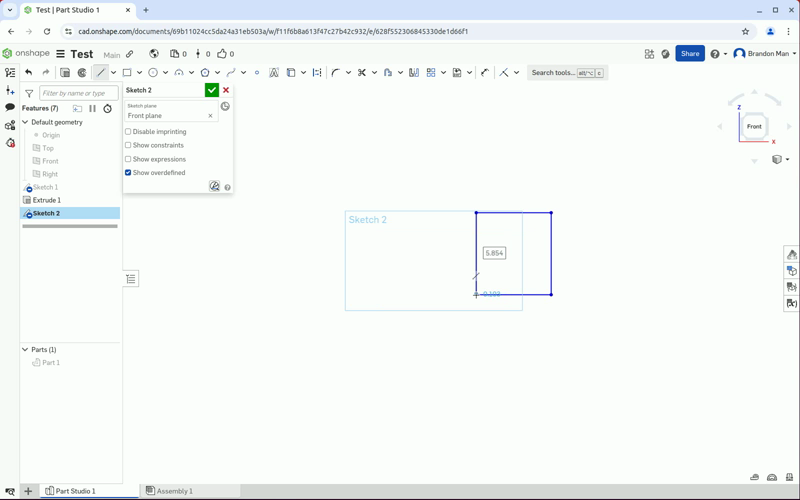
scroll(6)
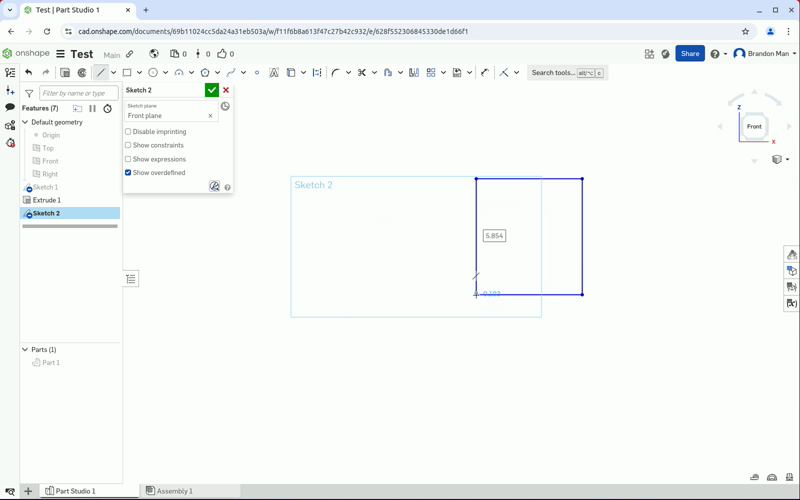
scroll(6)
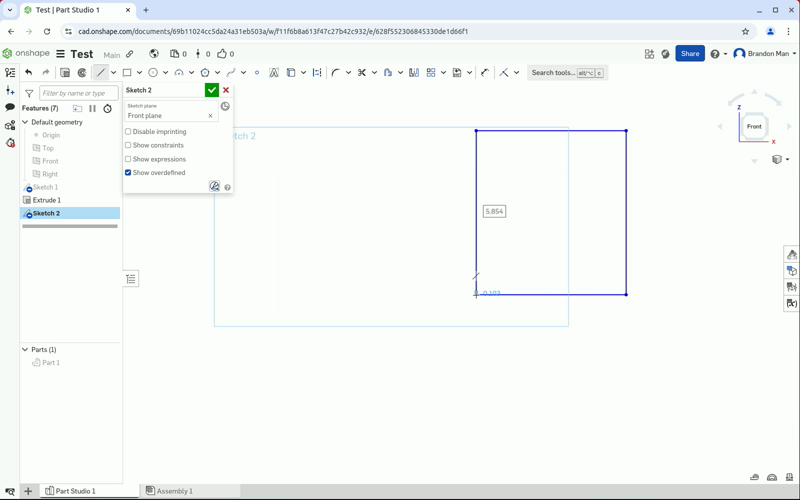
scroll(6)
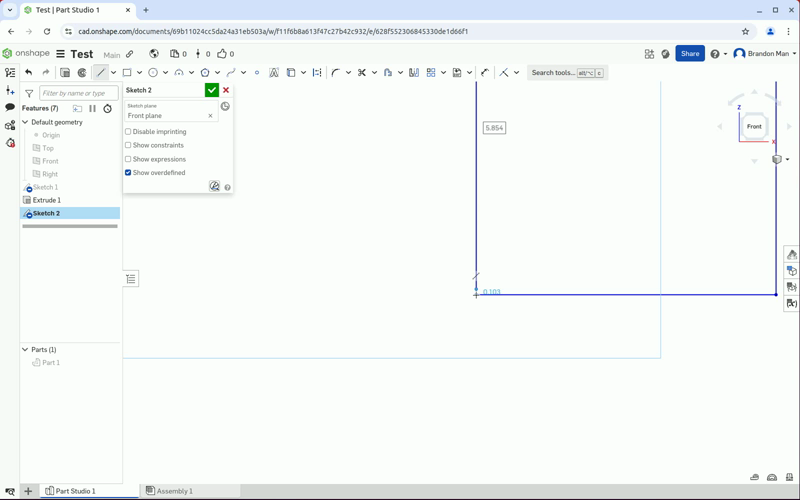
key_up(shift)
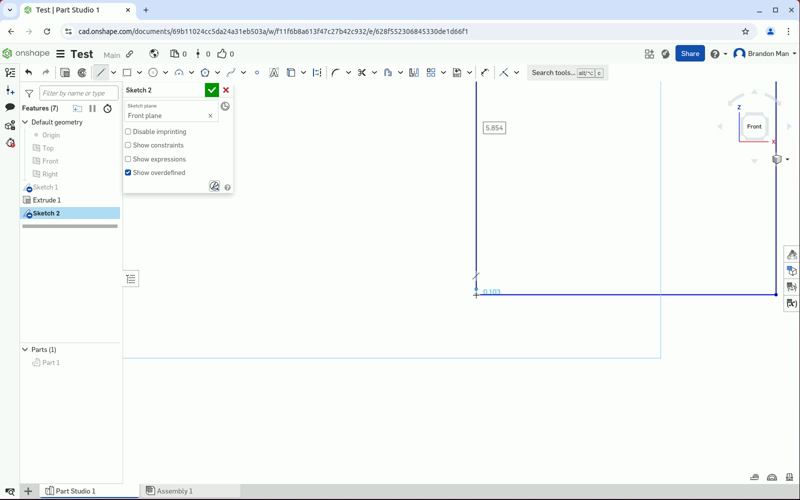
click(476, 294)
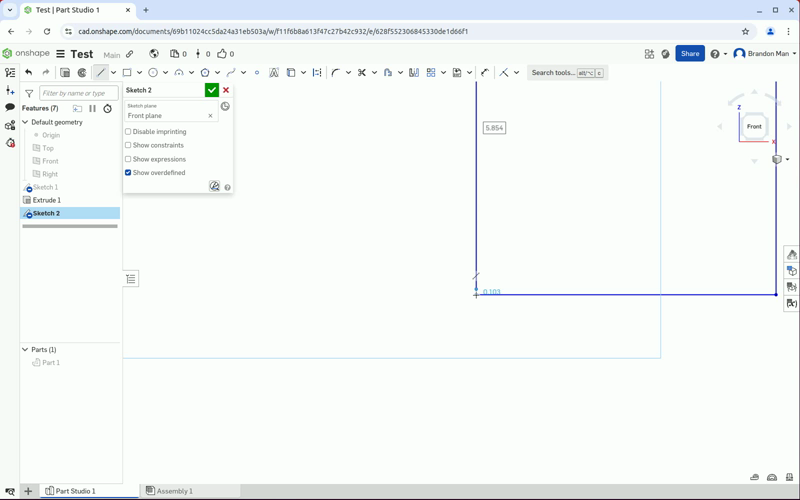
scroll(-6)
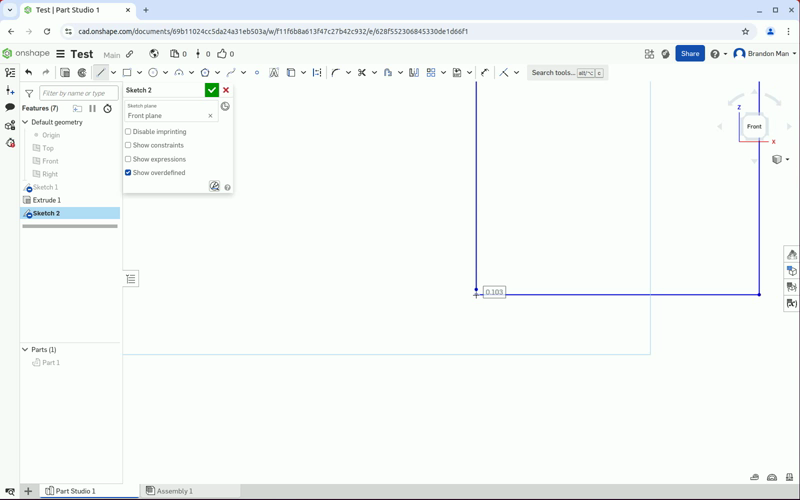
scroll(-6)
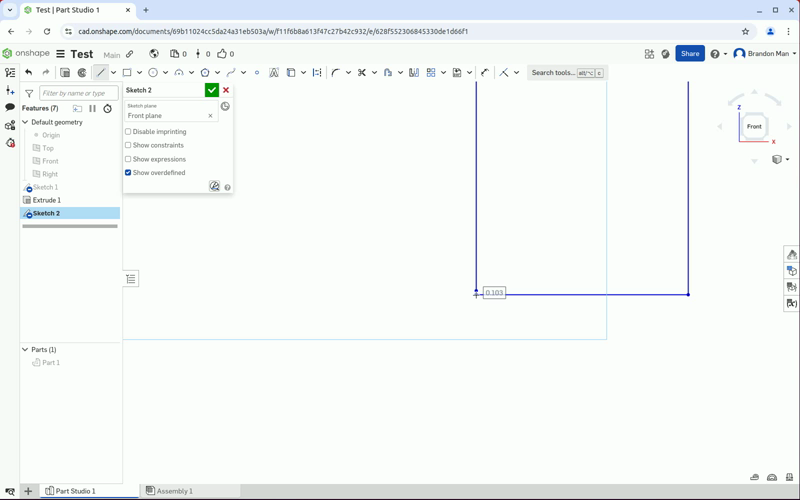
scroll(-6)
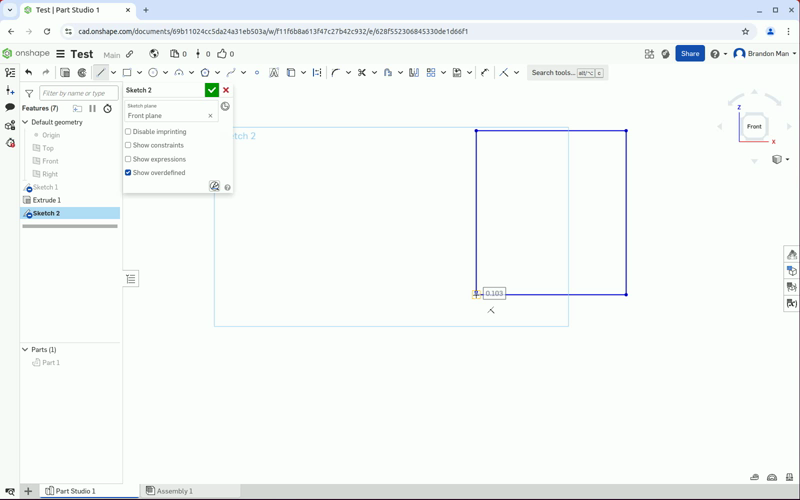
scroll(-6)
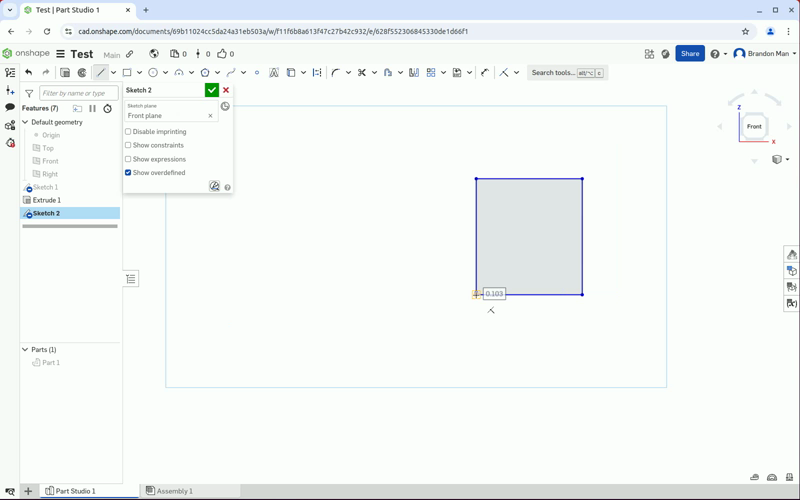
scroll(-6)
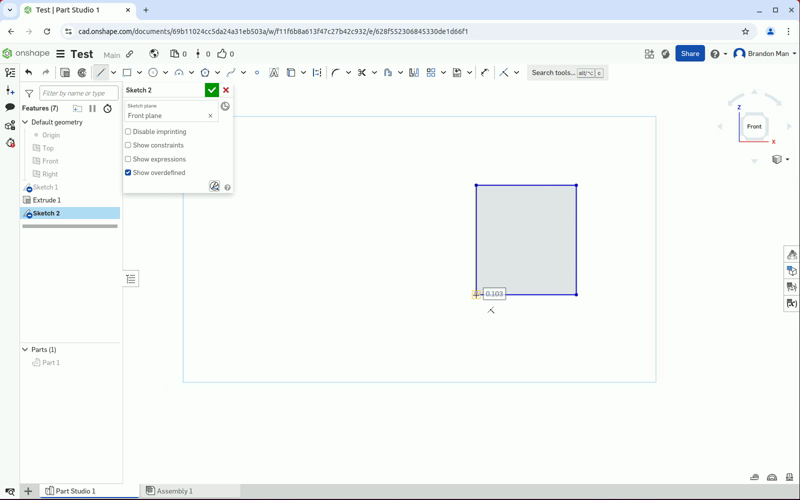
scroll(-6)
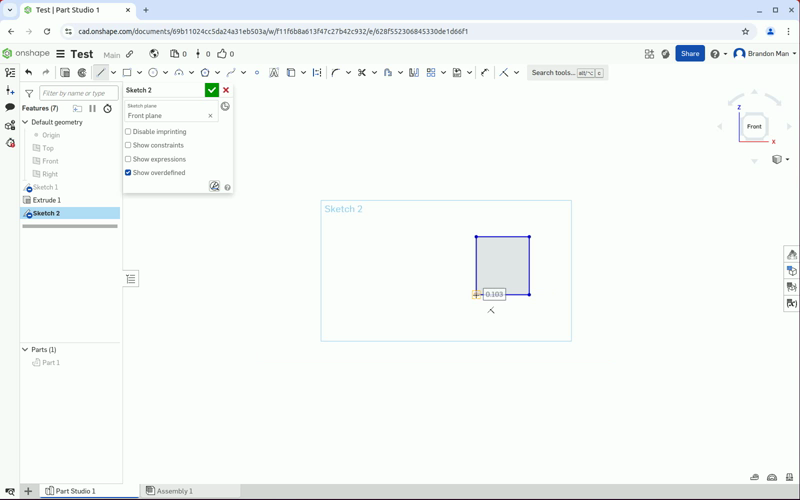
scroll(-6)
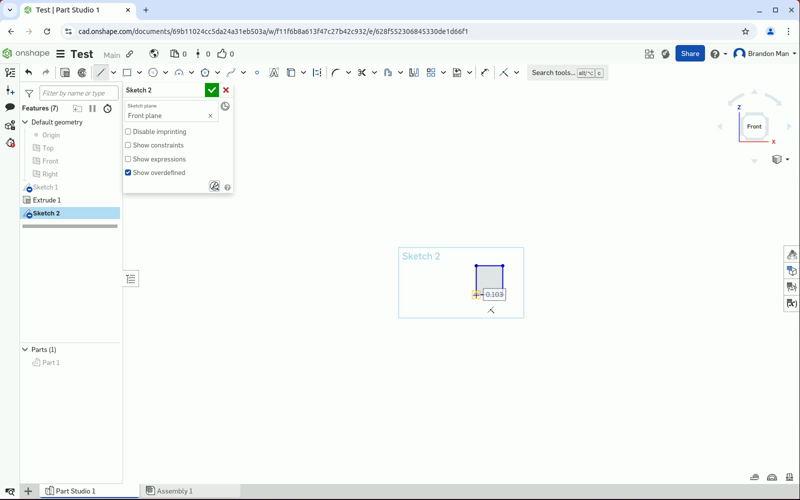
key(esc)
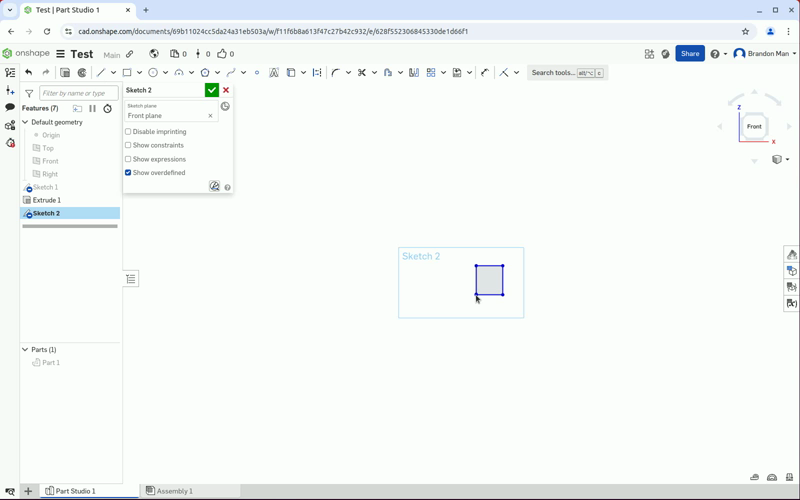
mouse_move(494, 288)
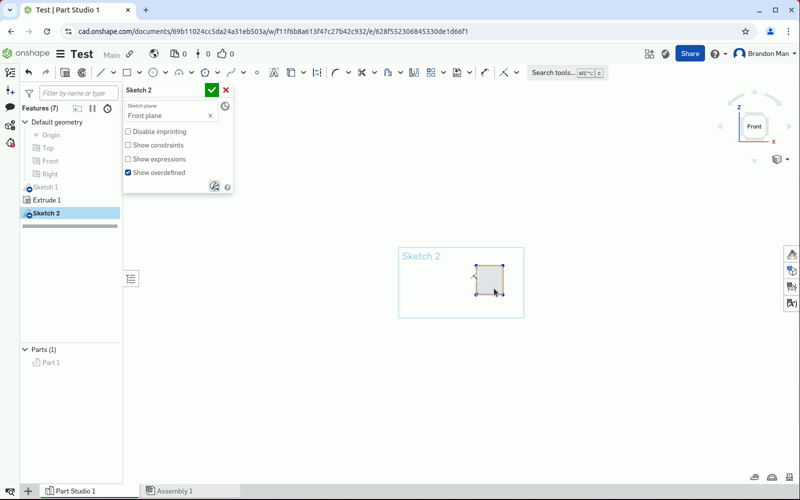
scroll(6)
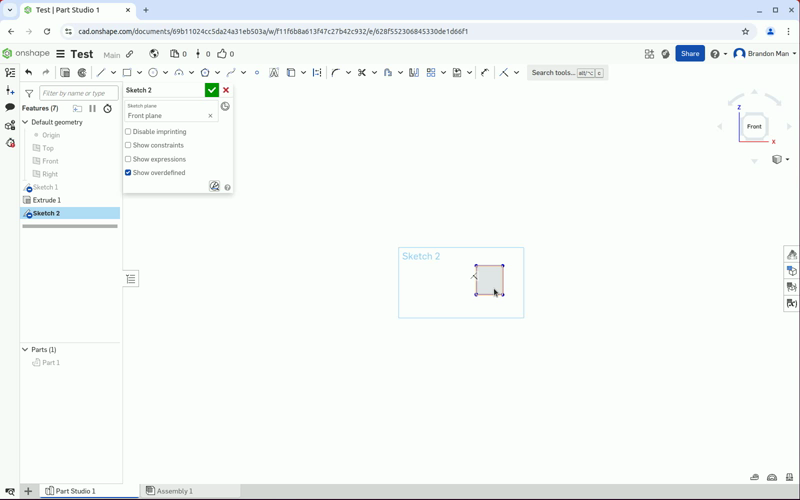
scroll(6)
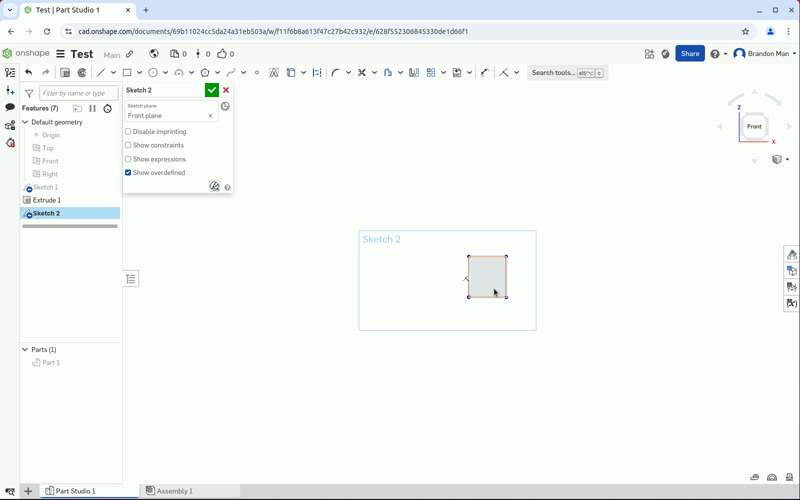
scroll(6)
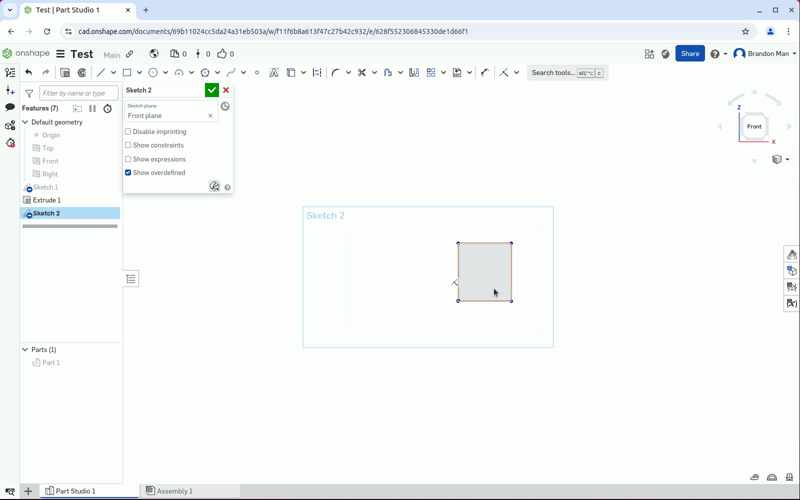
scroll(6)
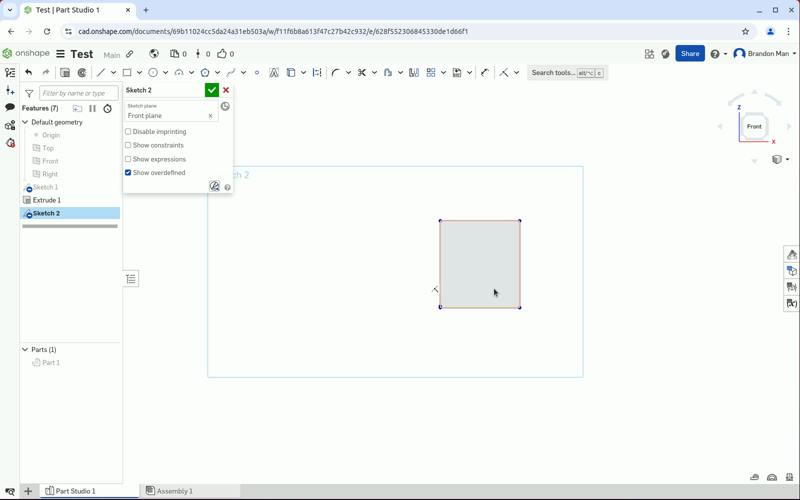
scroll(6)
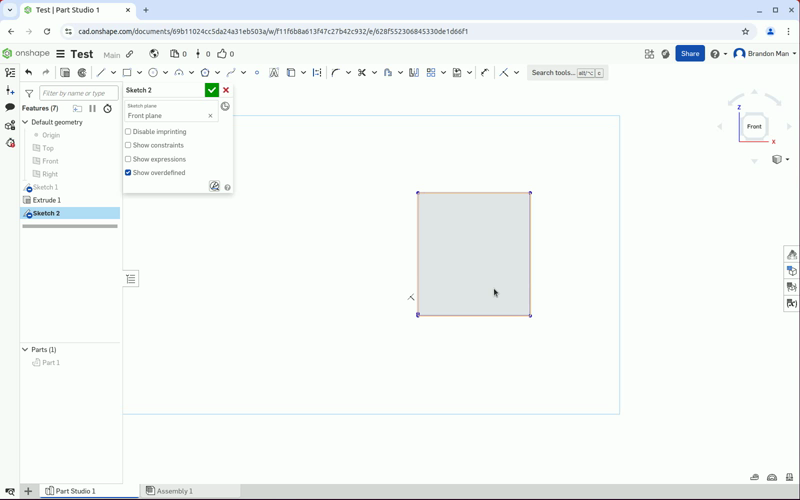
scroll(6)
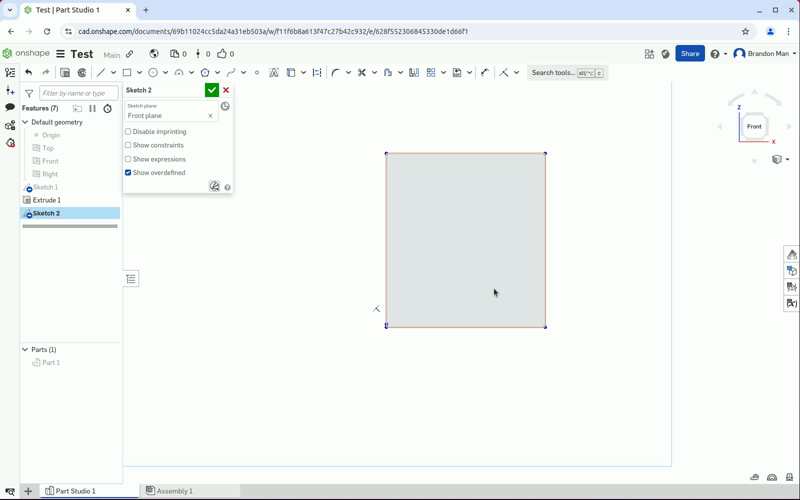
scroll(6)
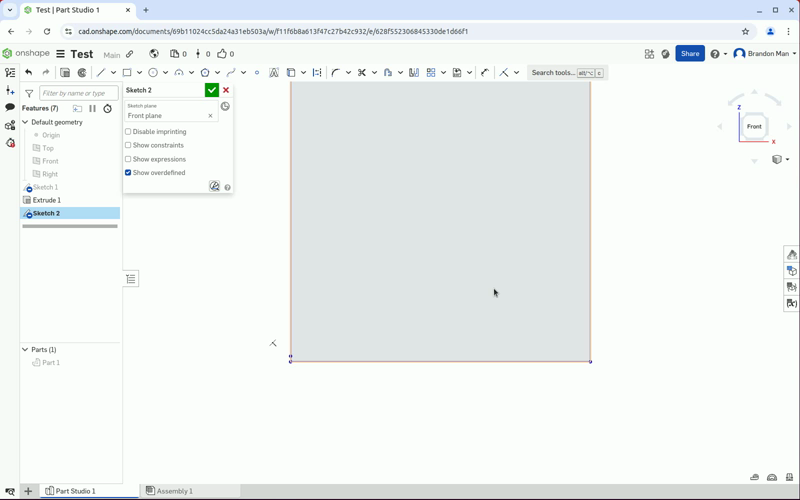
click(494, 288)
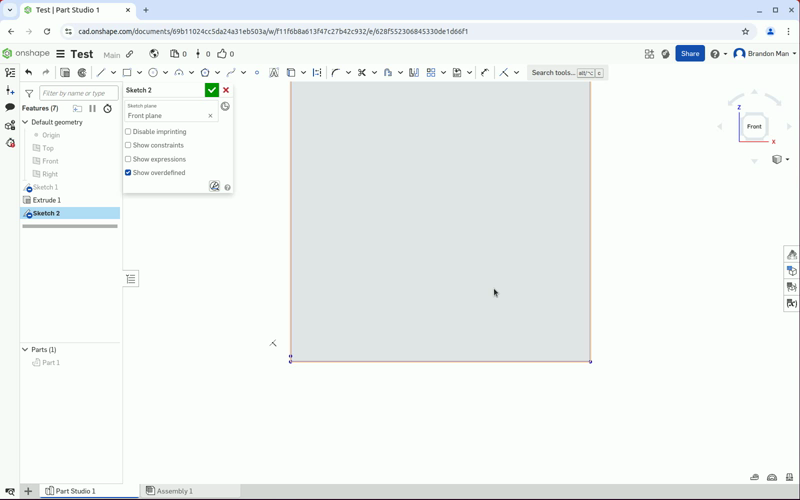
scroll(-6)
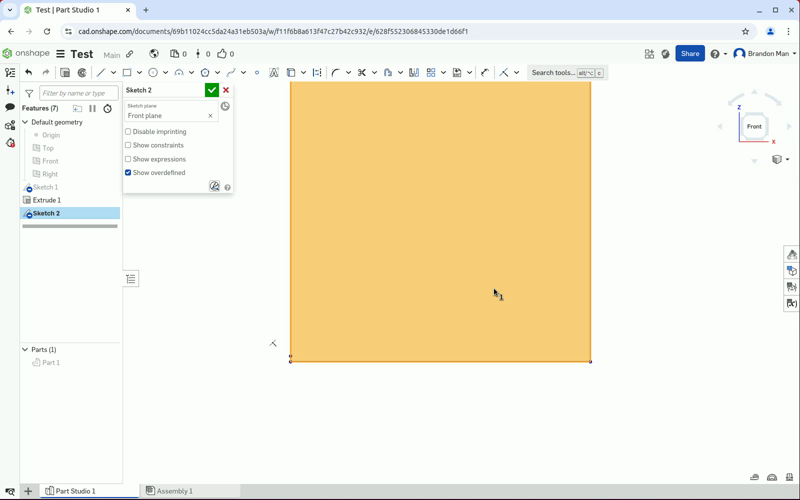
scroll(-6)
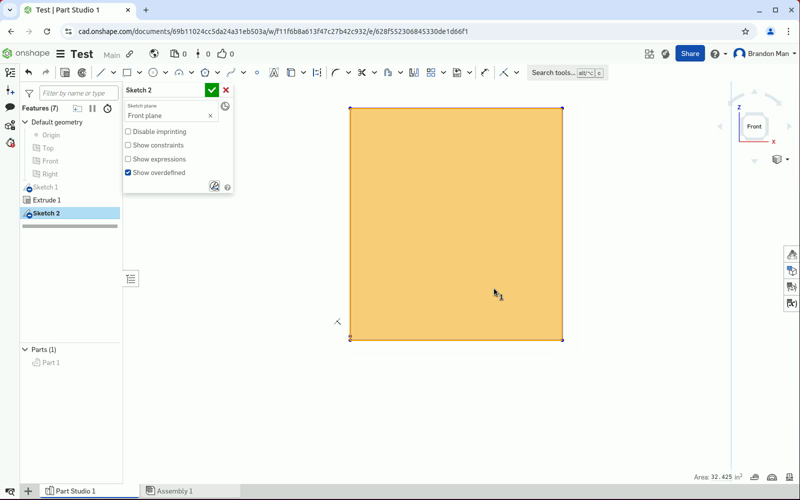
scroll(-6)
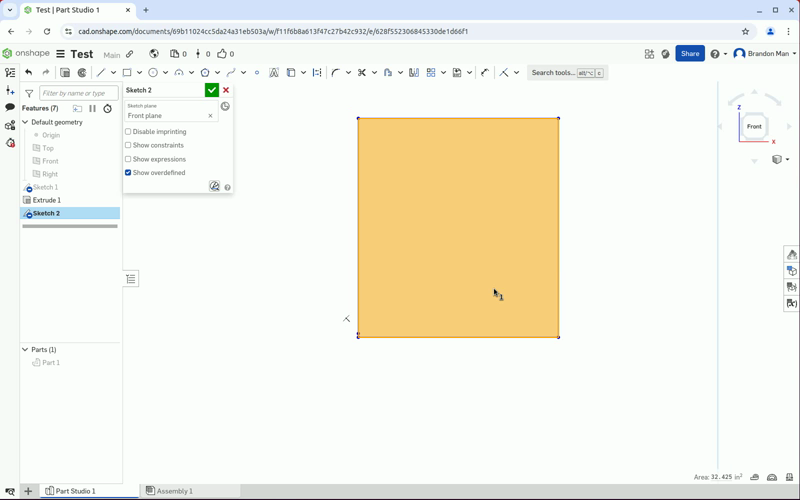
scroll(-6)
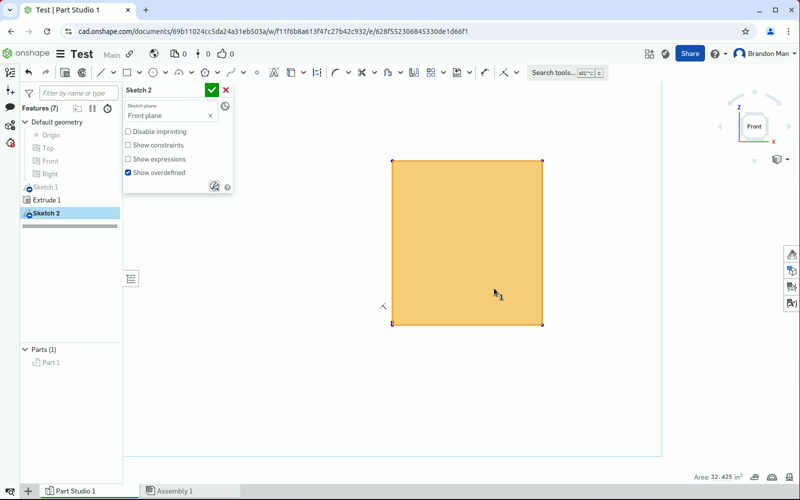
scroll(-6)
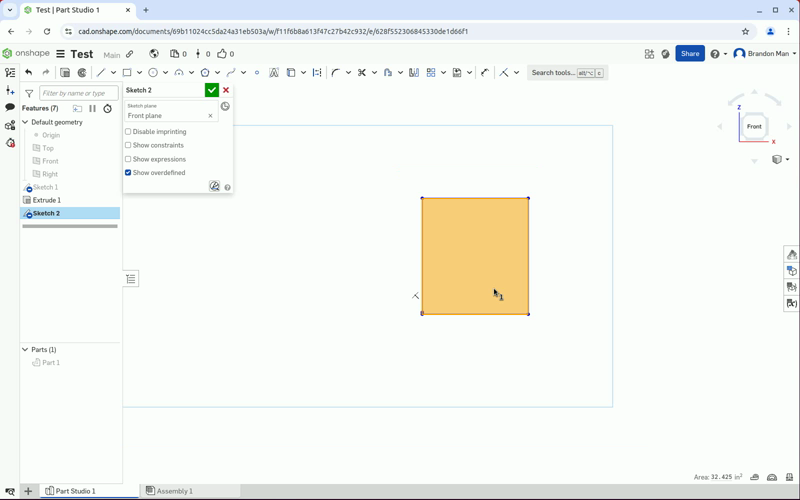
scroll(-6)
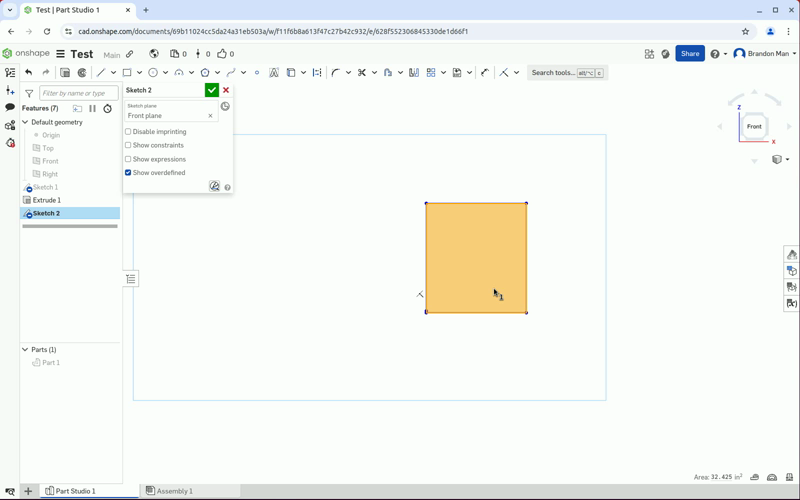
scroll(-6)
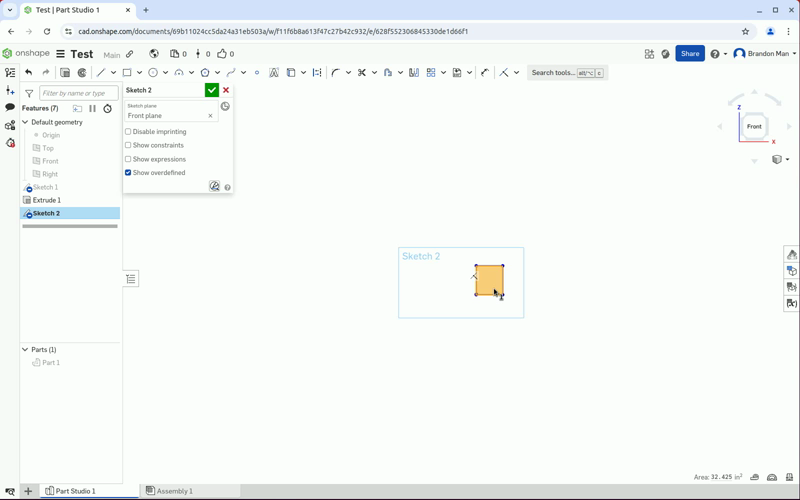
mouse_move(73, 352)
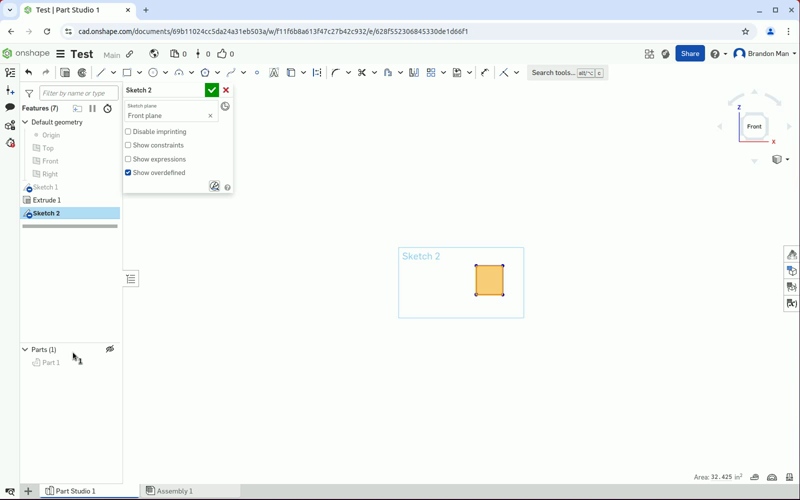
key(shift+y)
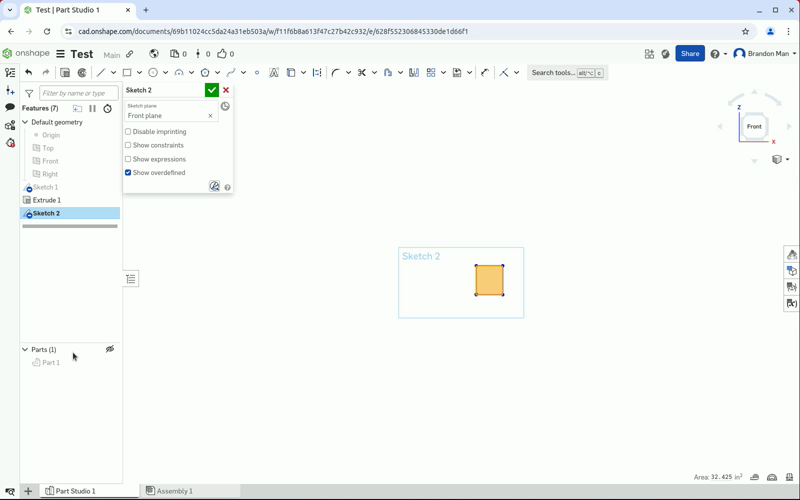
key(shift+e)
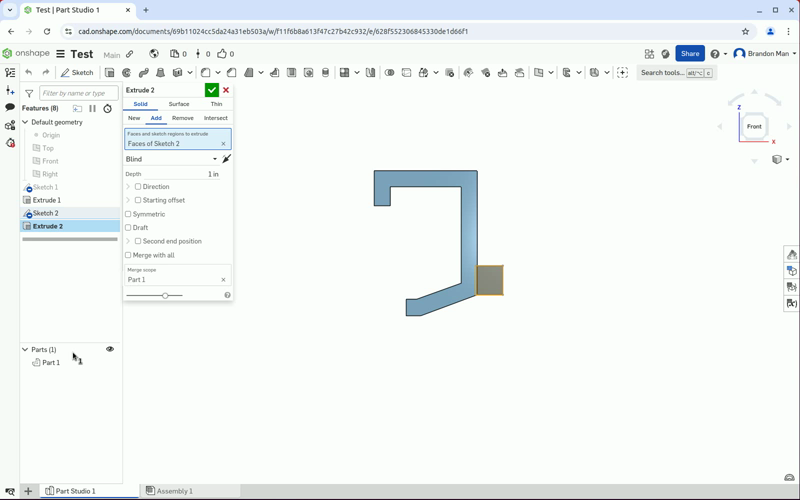
mouse_move(143, 106)
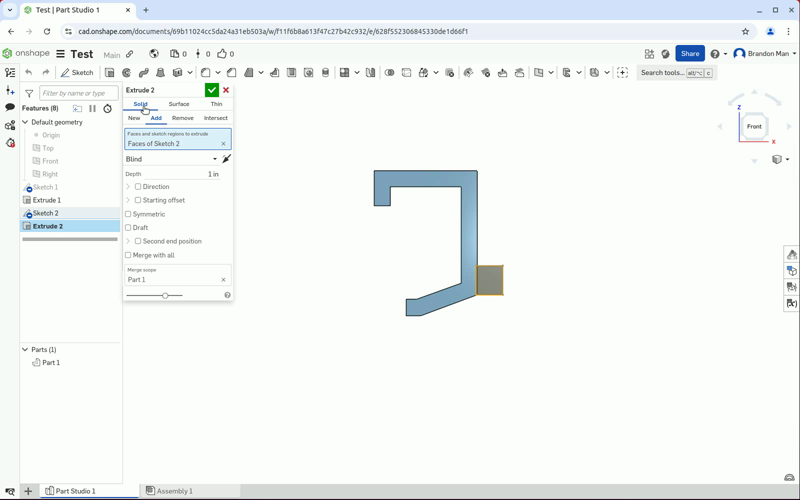
click(143, 106)
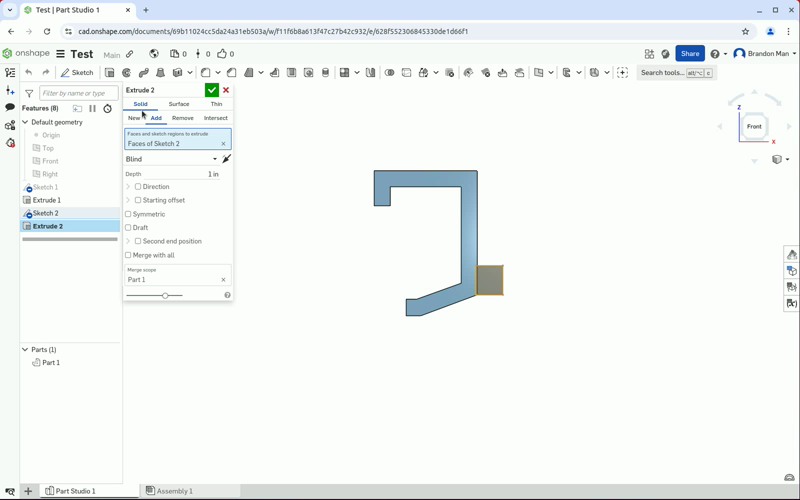
mouse_move(137, 120)
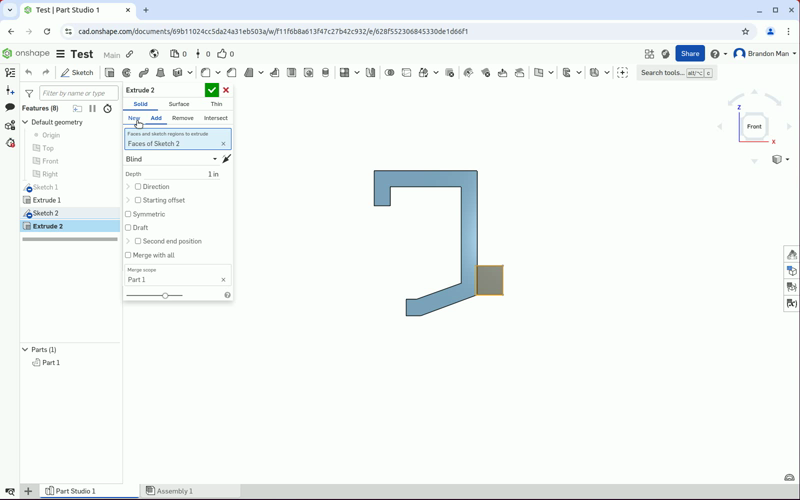
click(137, 120)
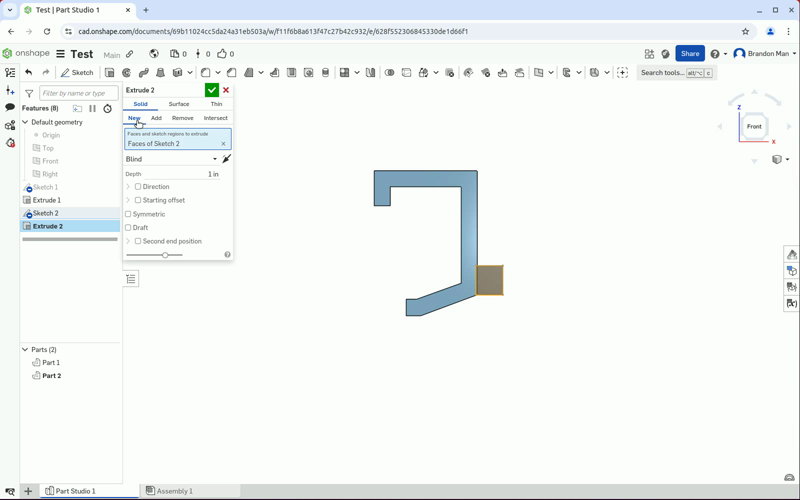
key(tab, 4)
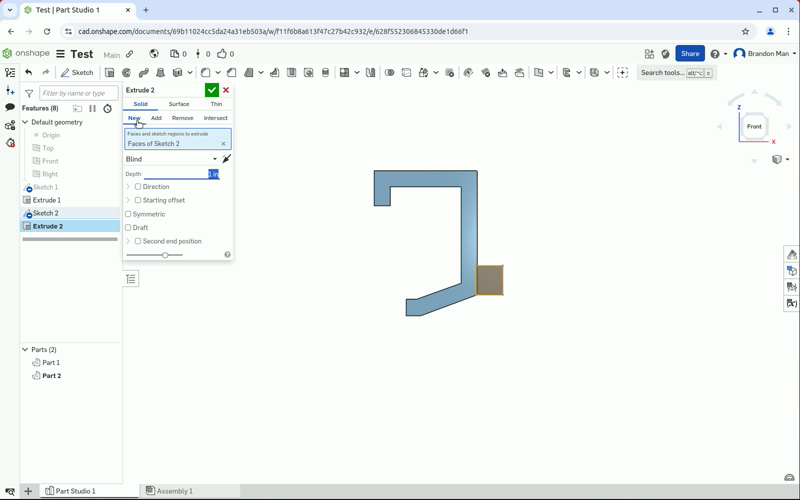
text(21.664)
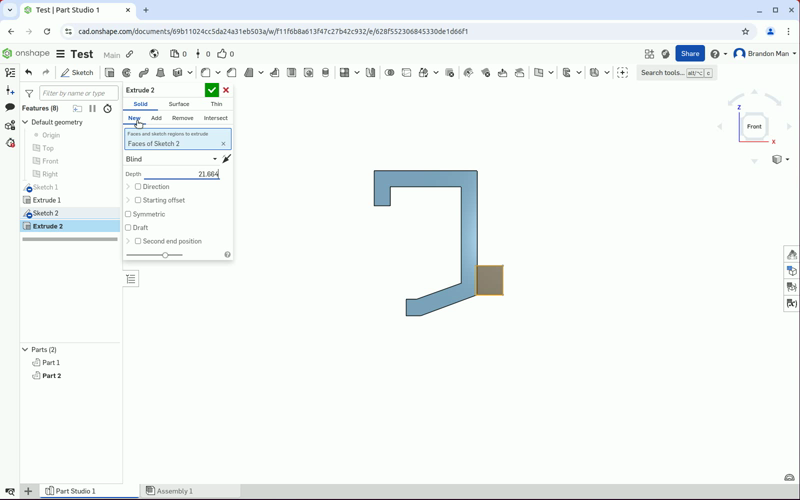
key(enter)
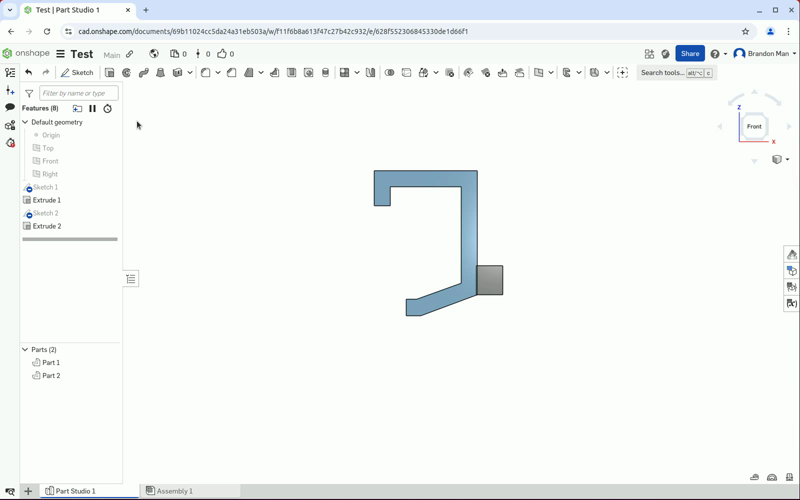
key(shift+h)
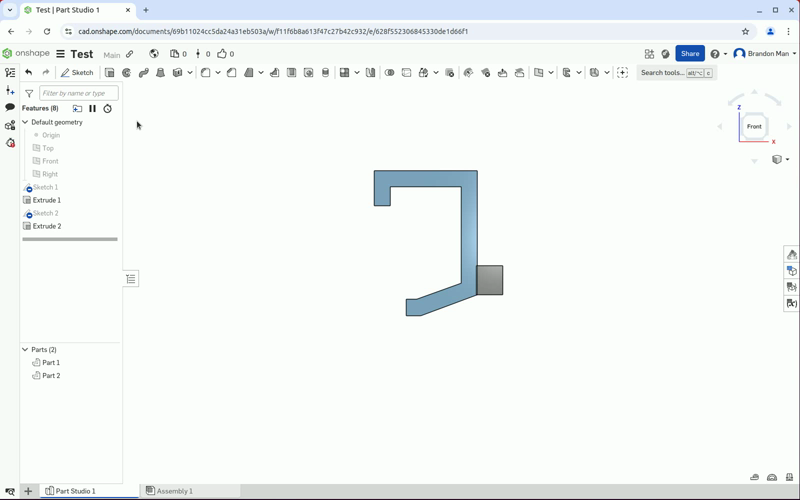
key(shift+h)
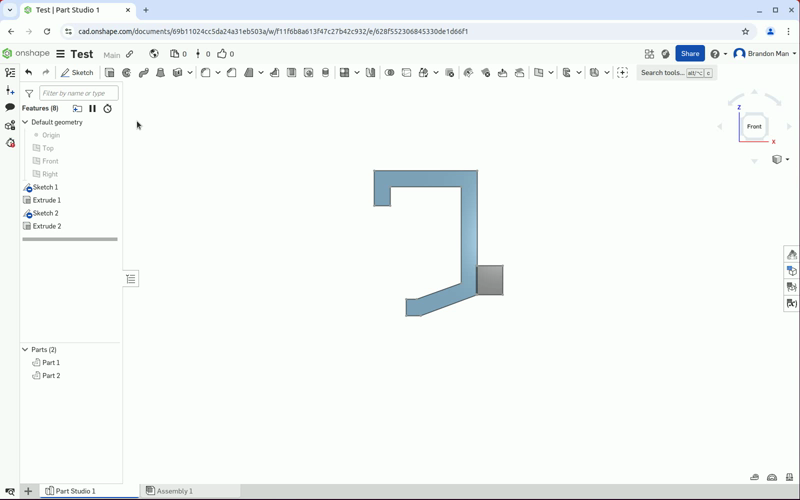
key(shift+7)
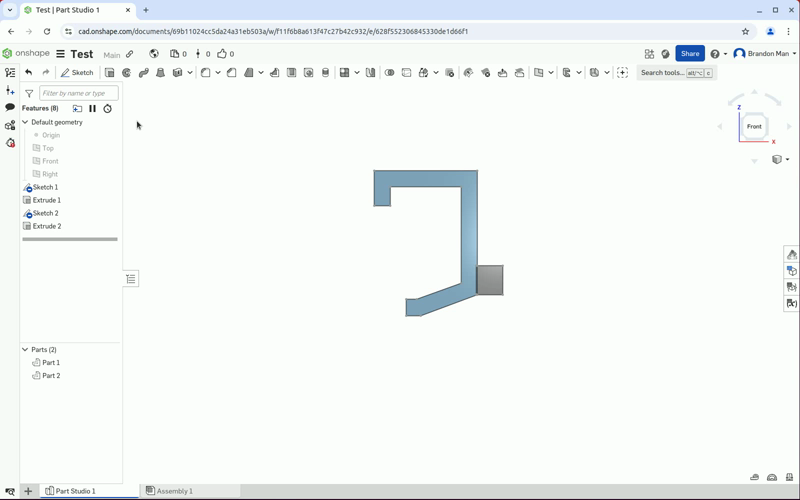
key(left, 2)
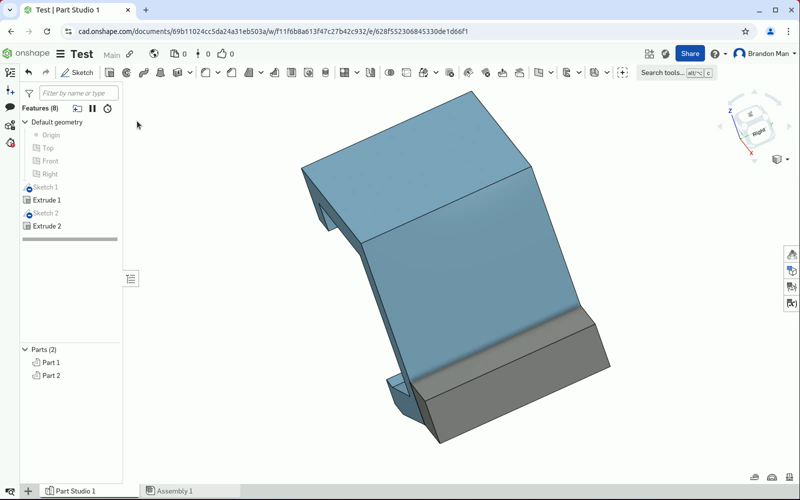
key(down, 2)
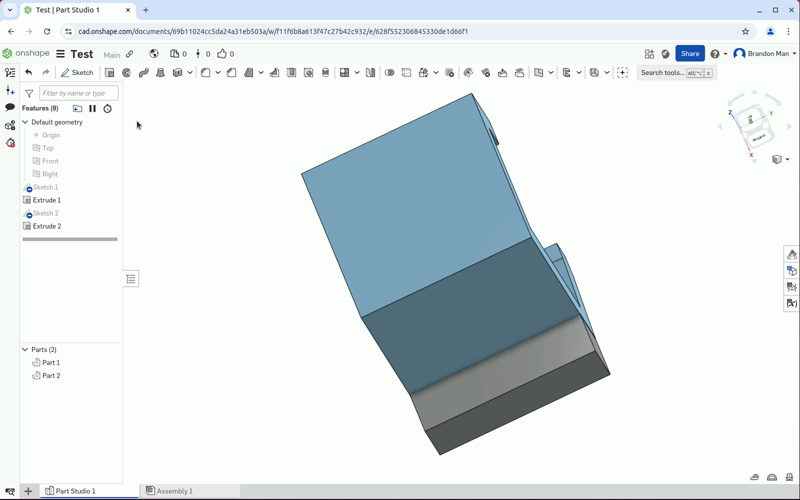
key(up, 2)
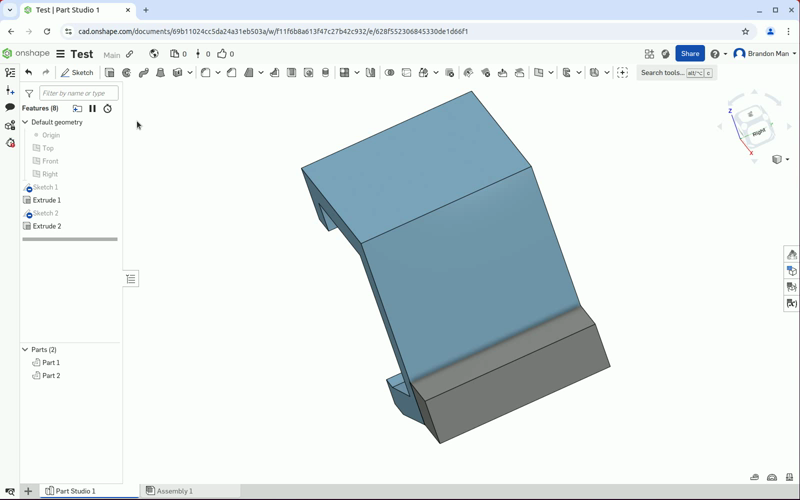
key(right, 2)
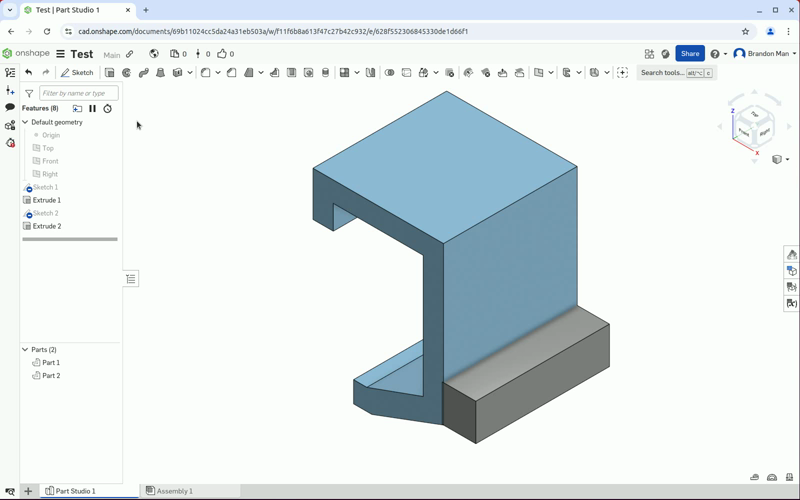
mouse_move(73, 189)
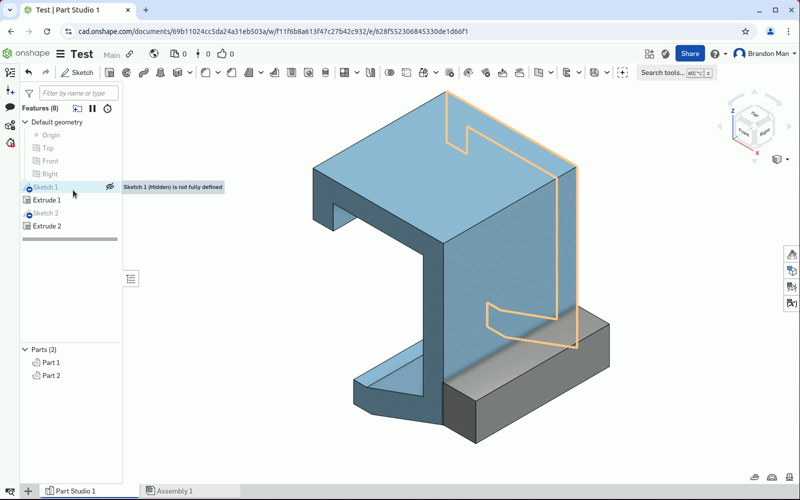
click(73, 189)